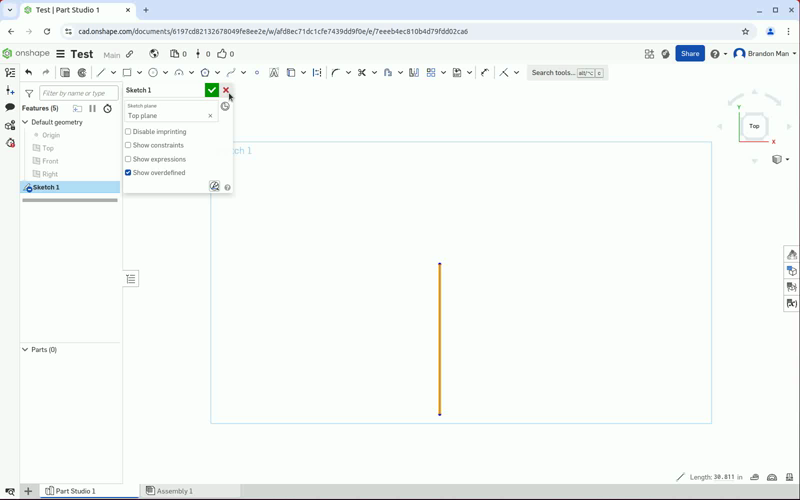
key(shift+h)
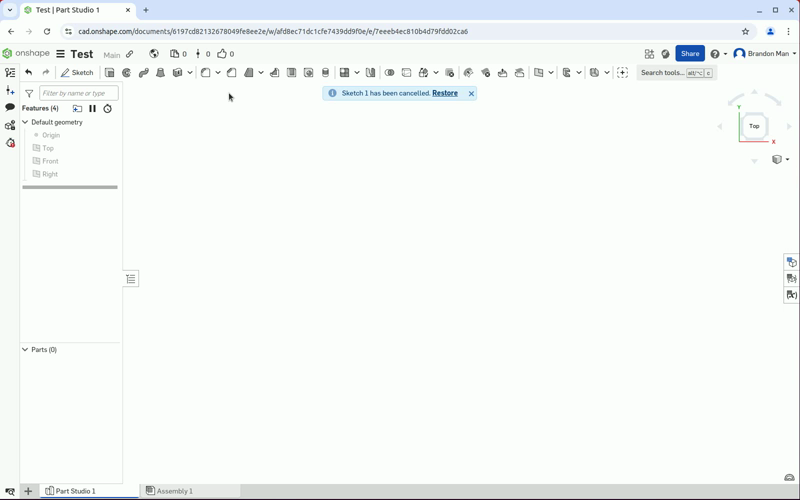
mouse_move(73, 352)
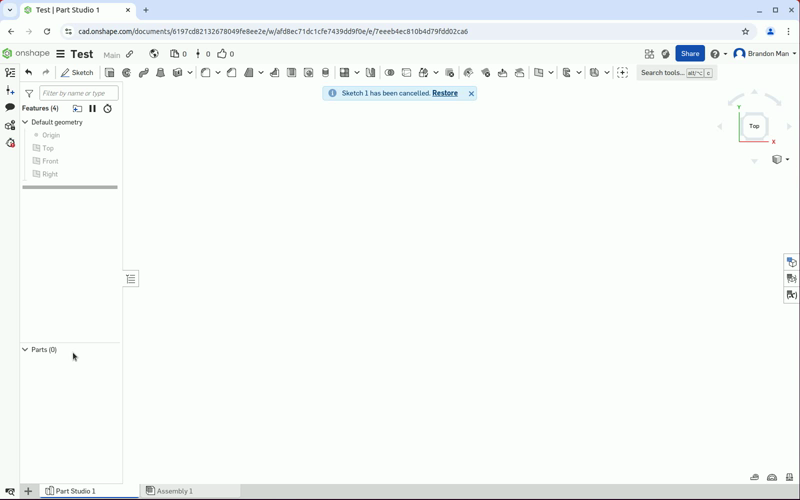
key(y)
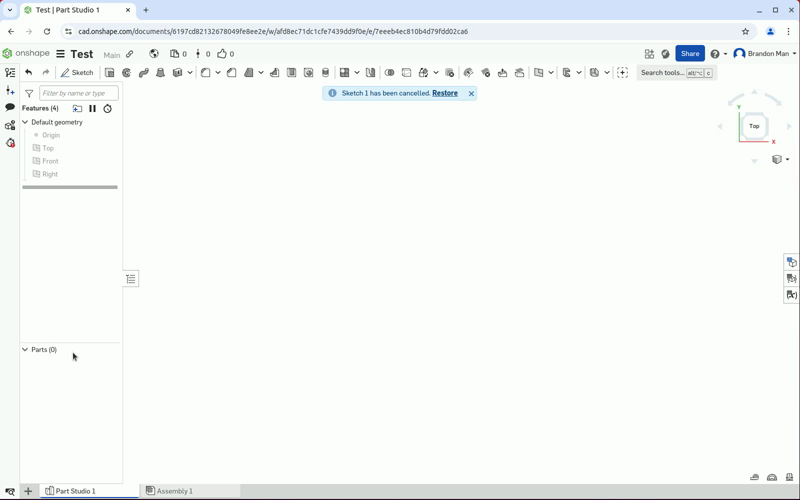
key(shift+p)
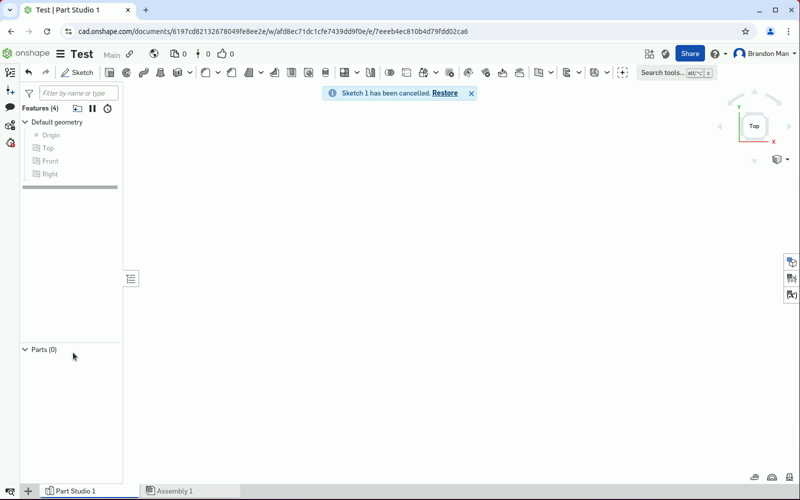
key(space)
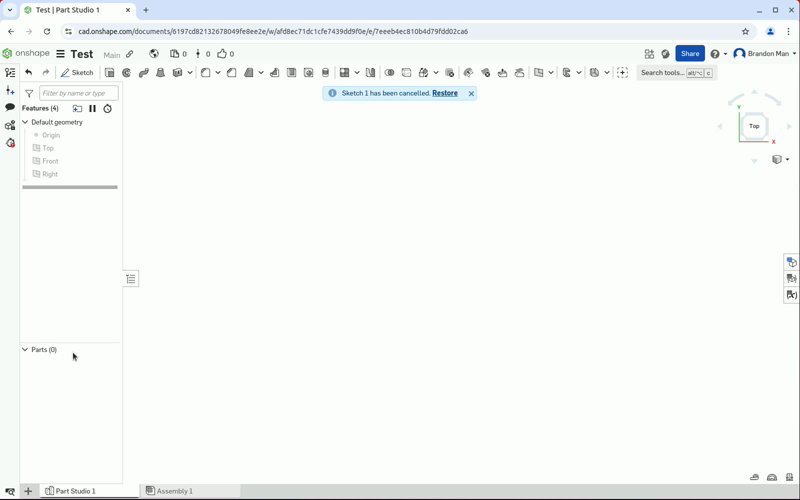
key_down(shift)
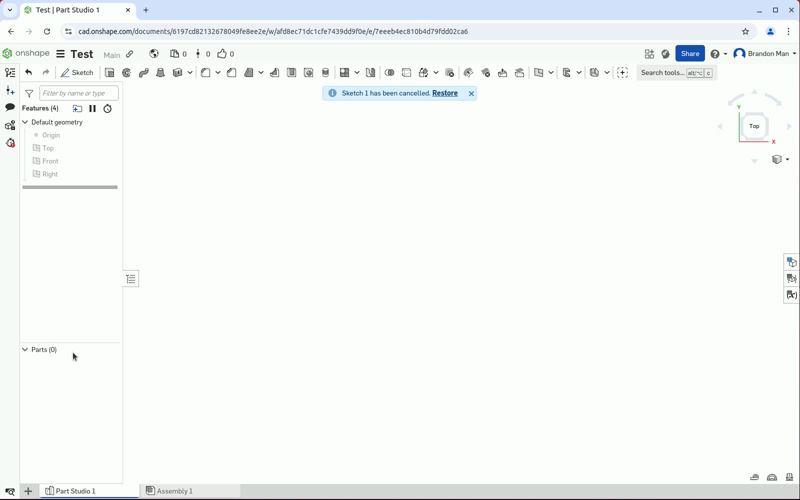
key(up)
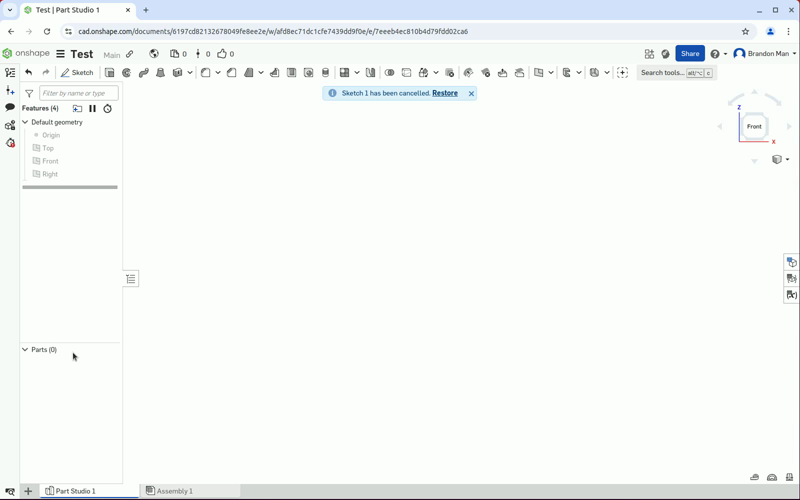
key_up(shift)
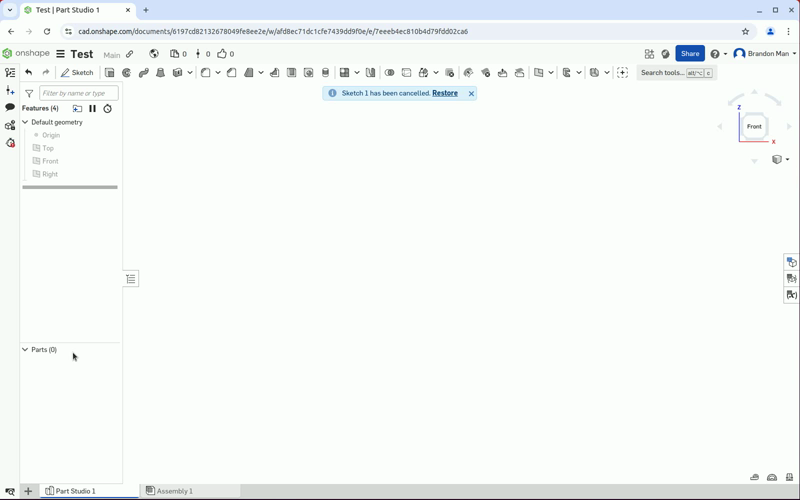
mouse_move(73, 352)
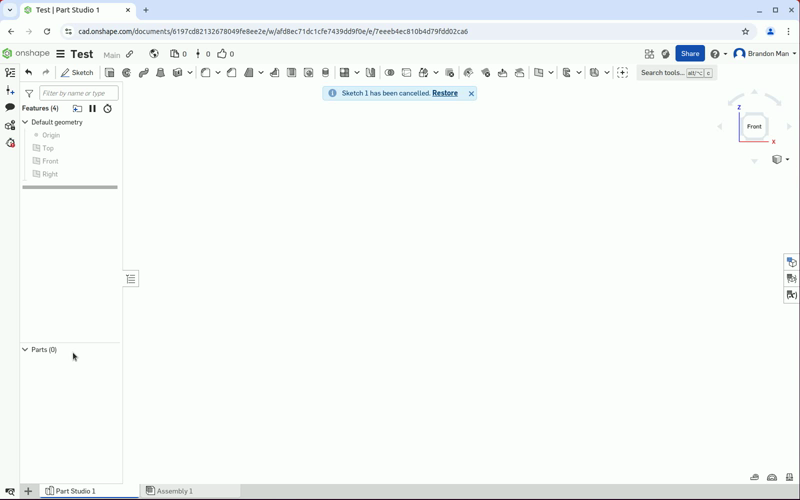
key(shift+y)
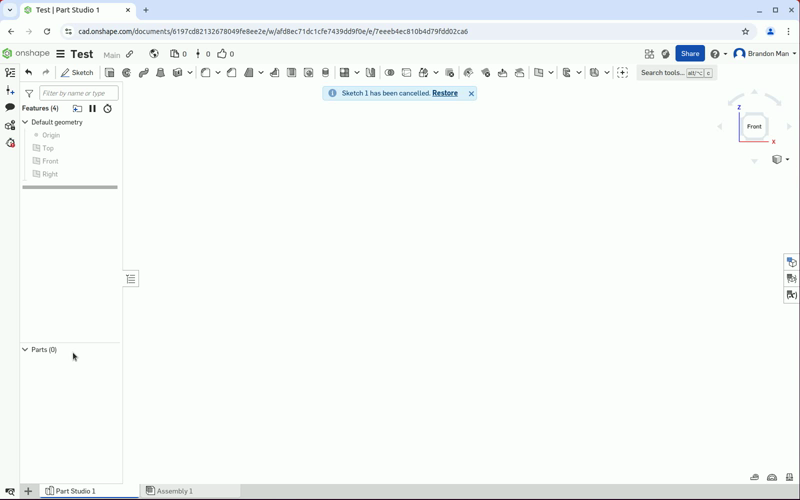
key(shift+s)
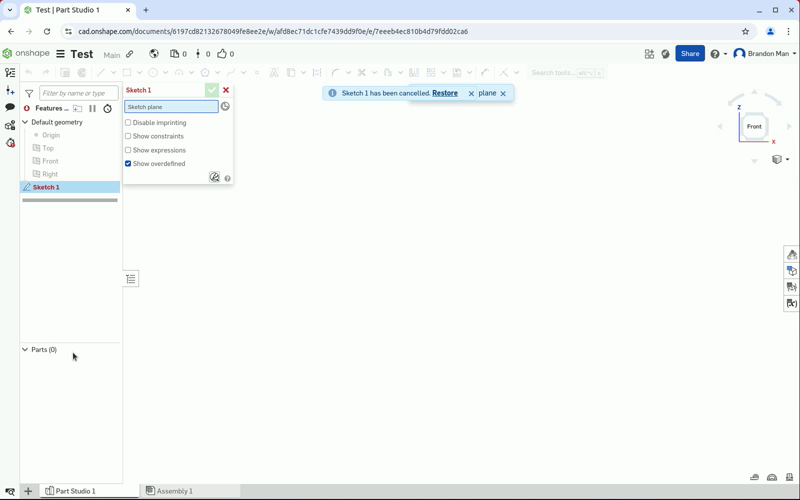
mouse_move(73, 163)
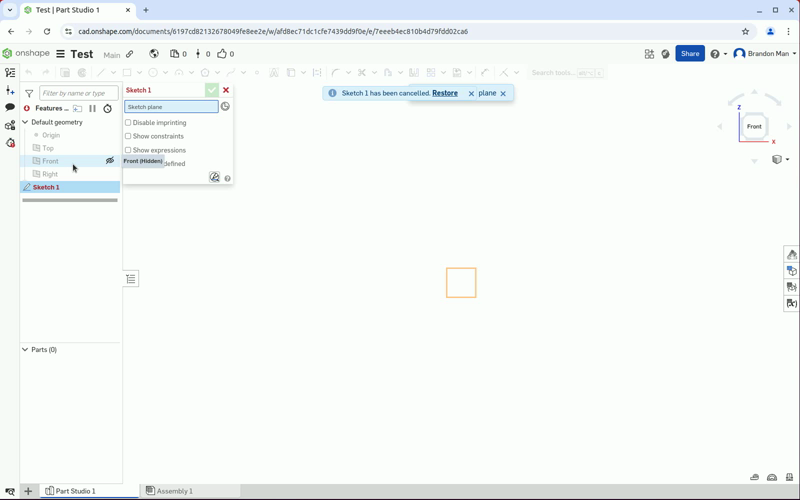
click(73, 163)
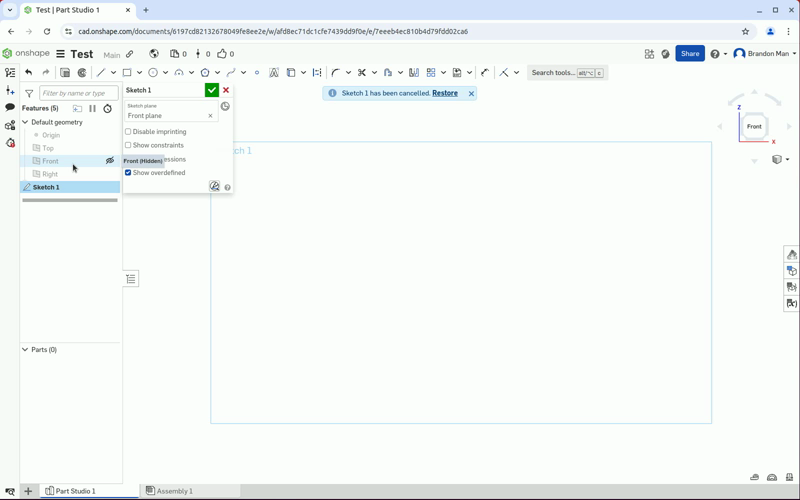
mouse_move(73, 352)
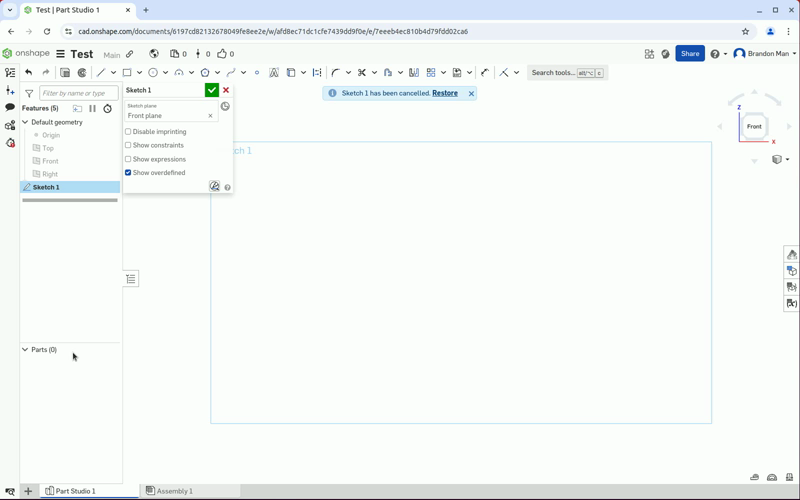
key(y)
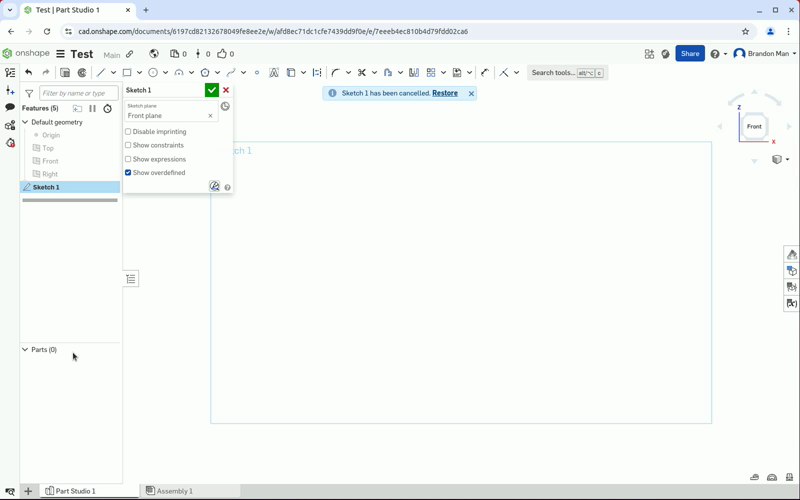
key(l)
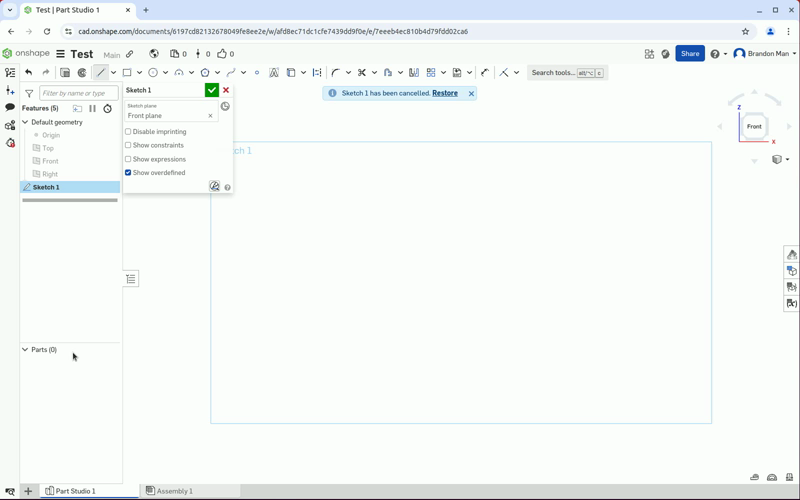
key_down(shift)
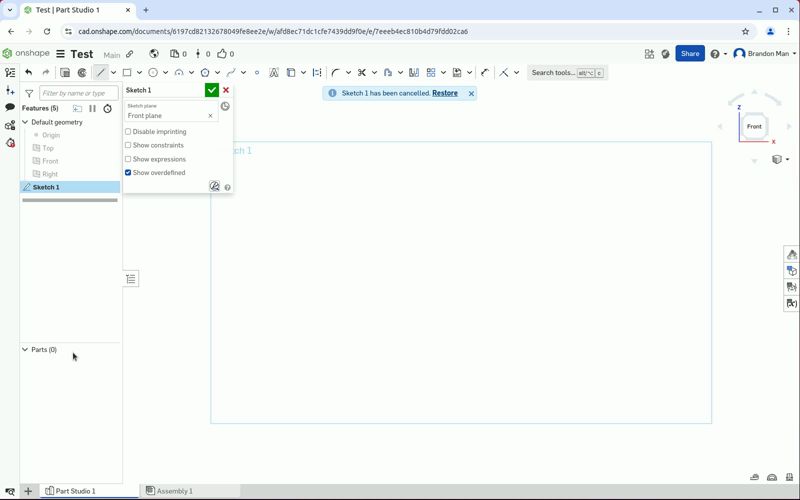
mouse_move(348, 395)
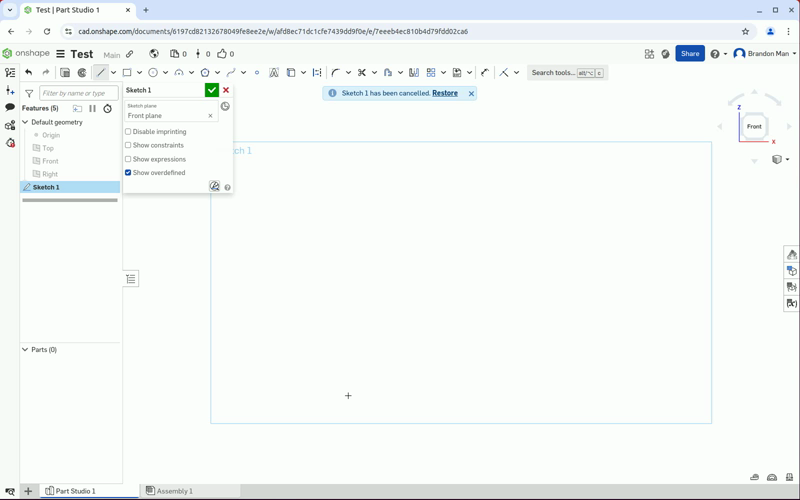
click(348, 395)
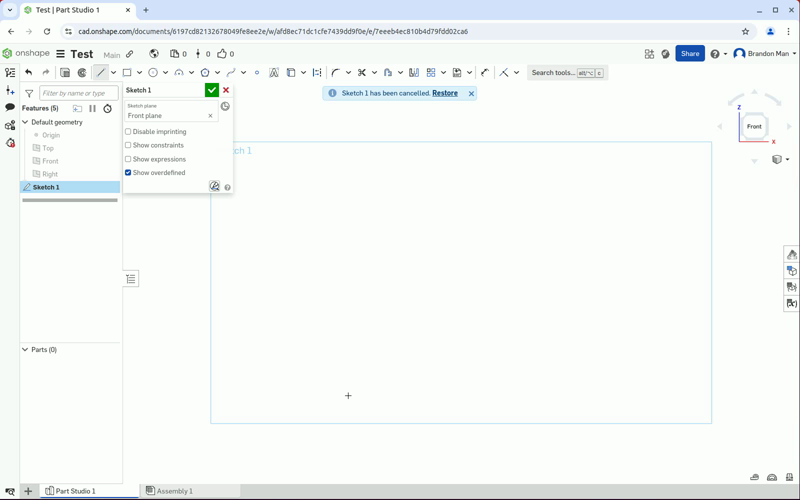
key_up(shift)
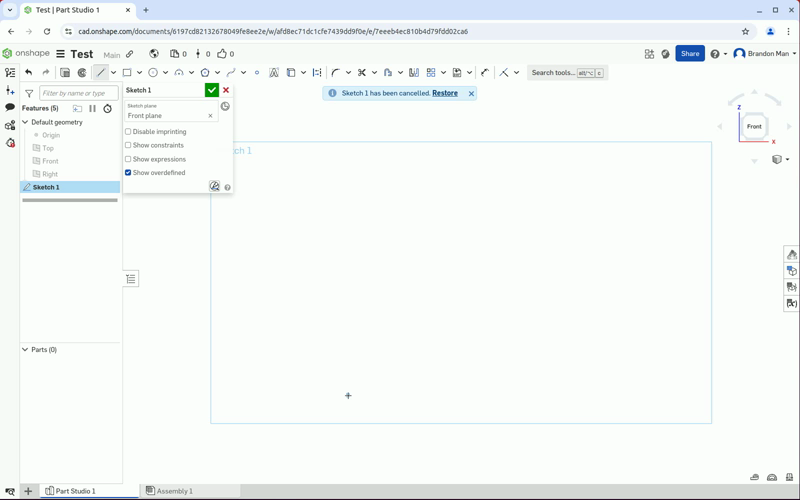
key_down(shift)
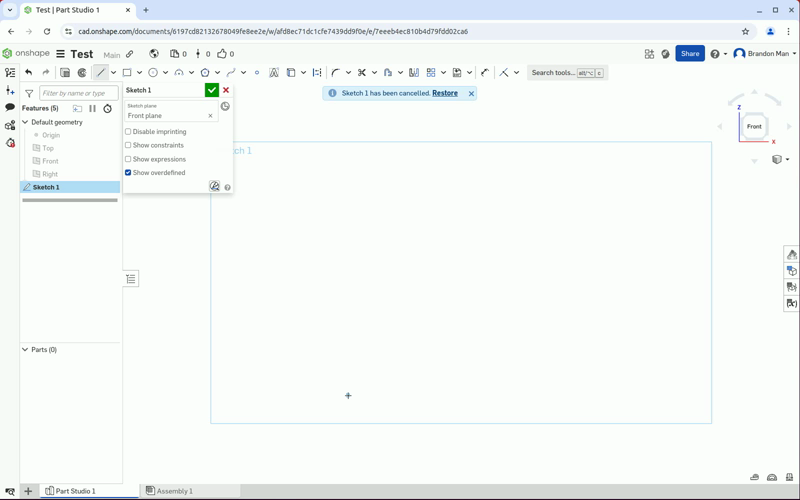
mouse_move(572, 395)
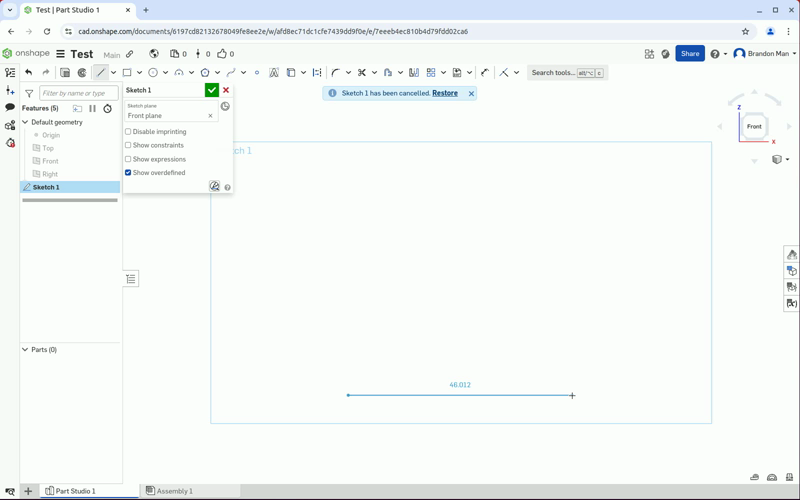
click(572, 395)
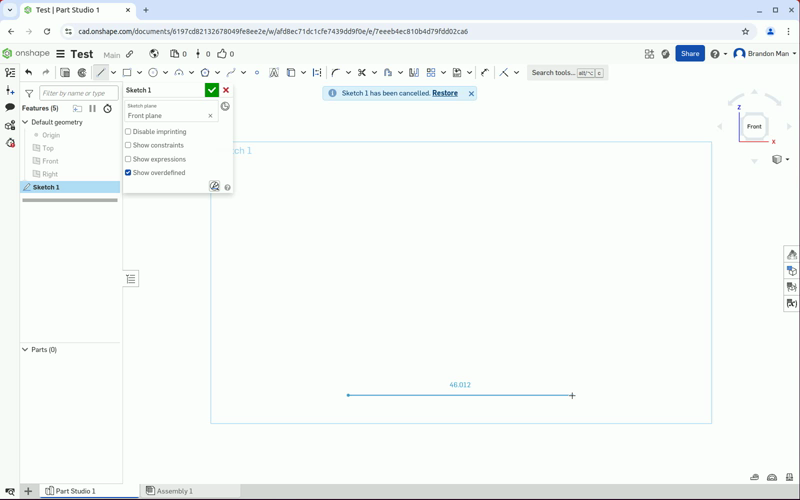
key_up(shift)
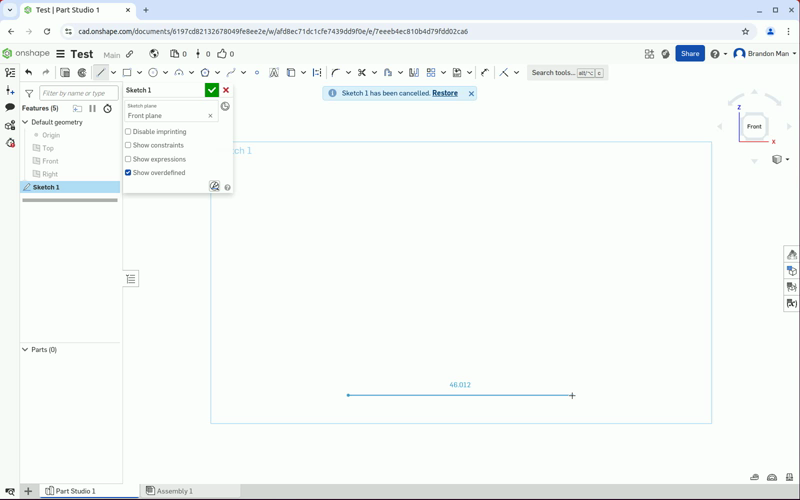
key_down(shift)
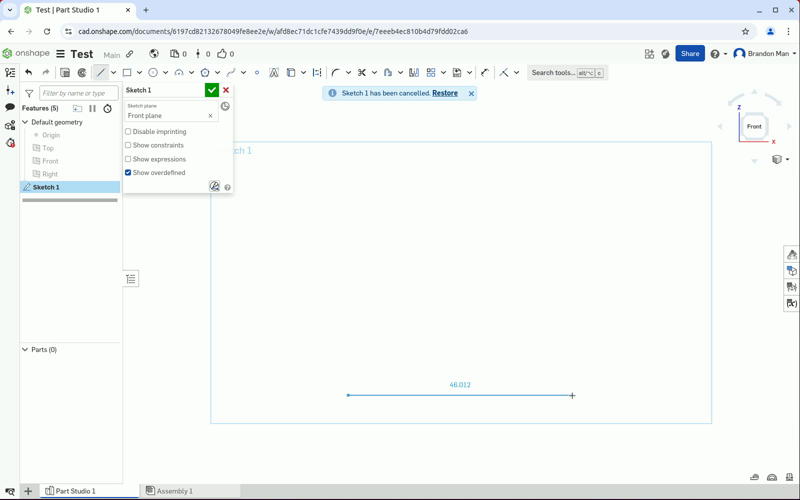
mouse_move(572, 171)
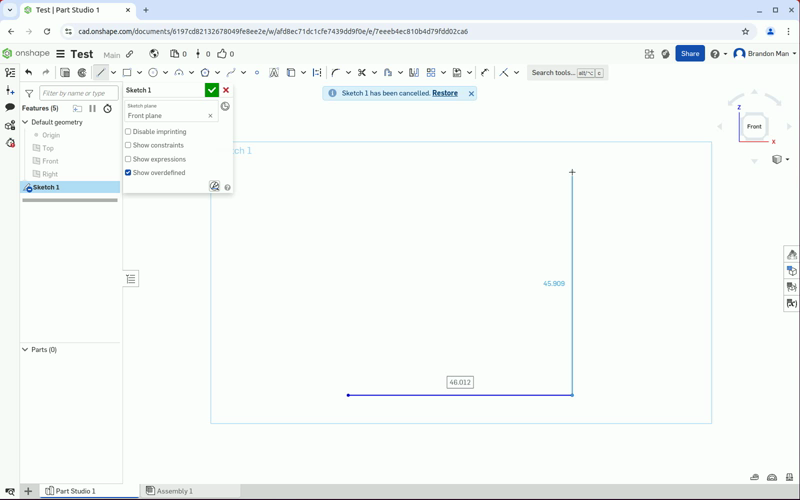
click(572, 171)
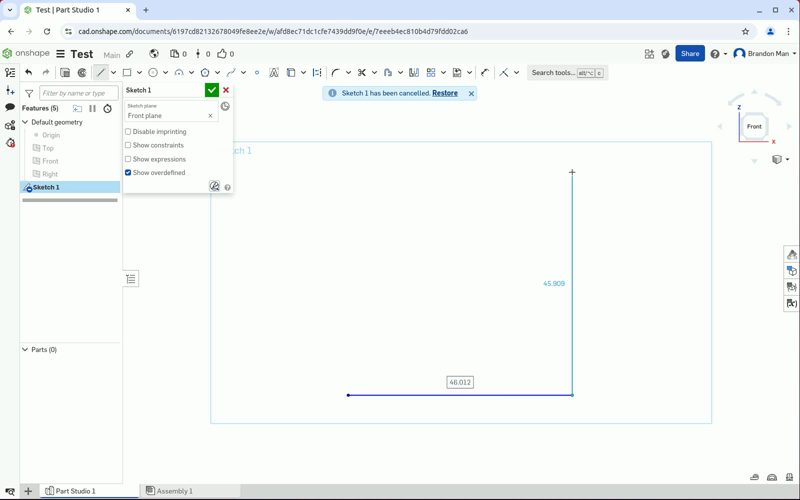
key_up(shift)
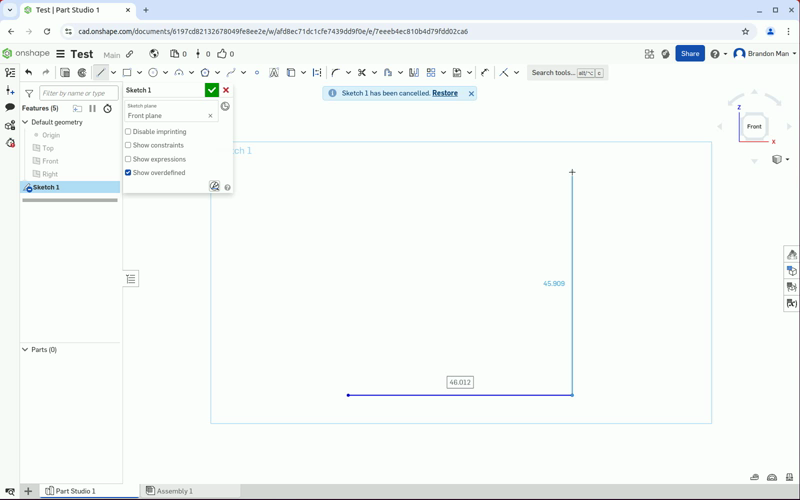
key_down(shift)
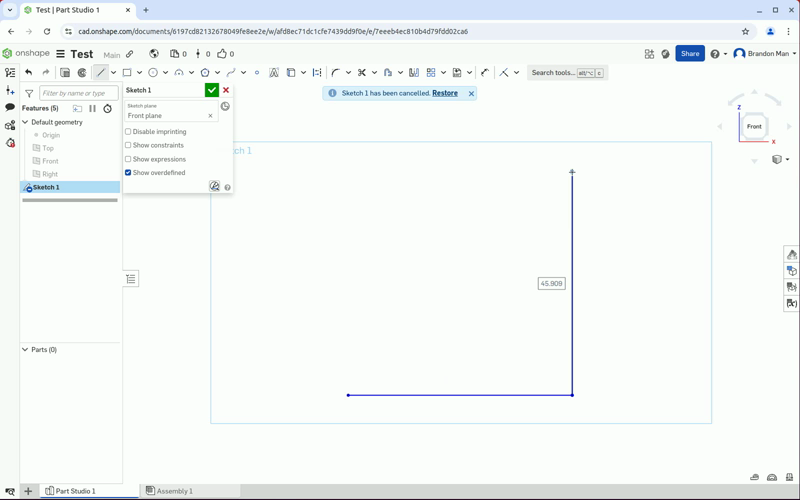
mouse_move(348, 171)
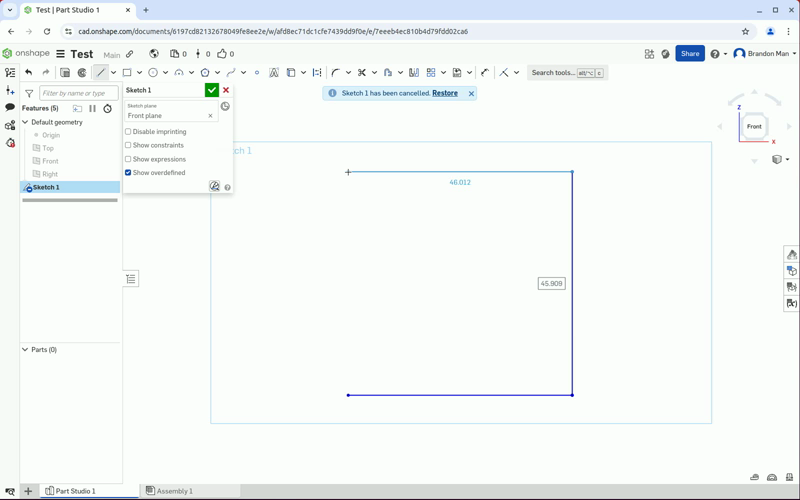
click(348, 171)
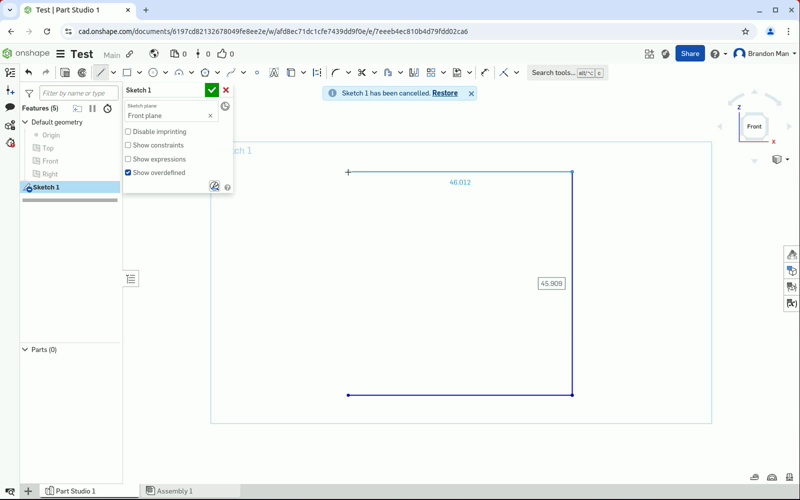
key_up(shift)
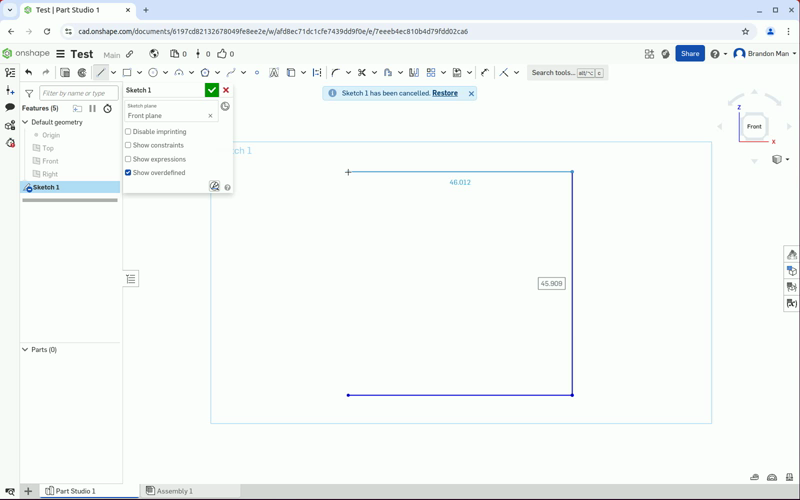
key_down(shift)
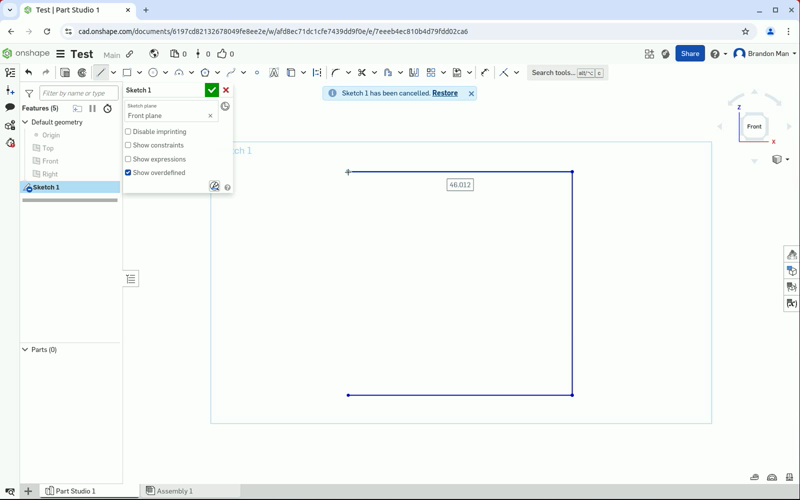
mouse_move(348, 395)
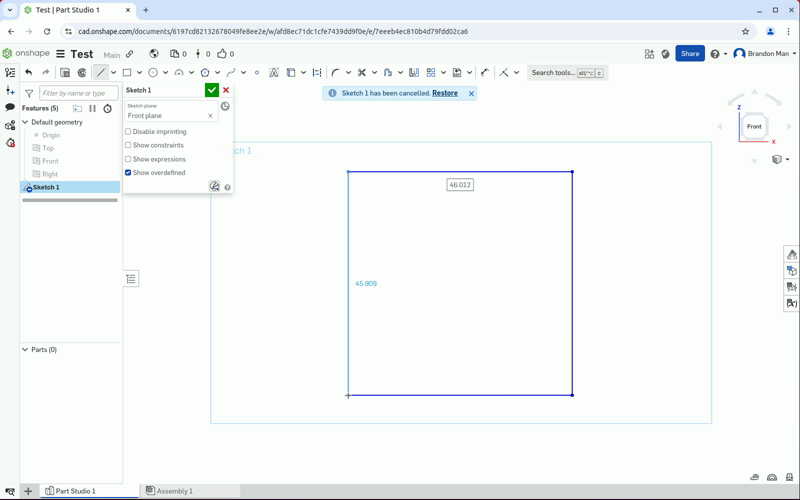
key_up(shift)
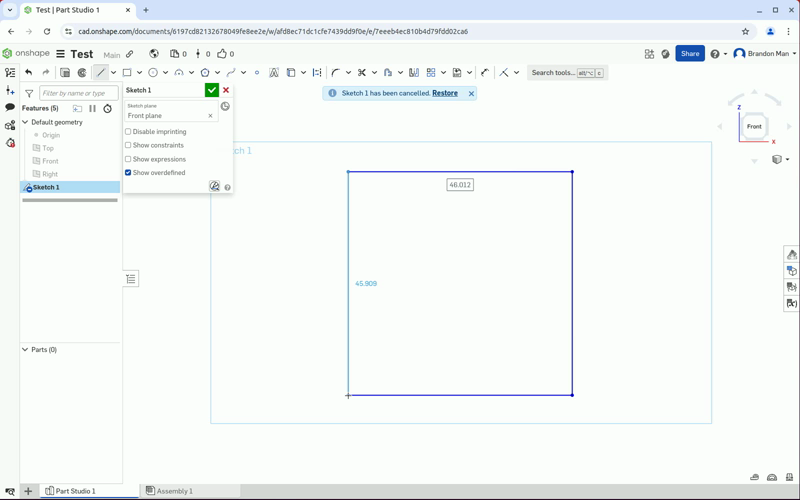
click(348, 395)
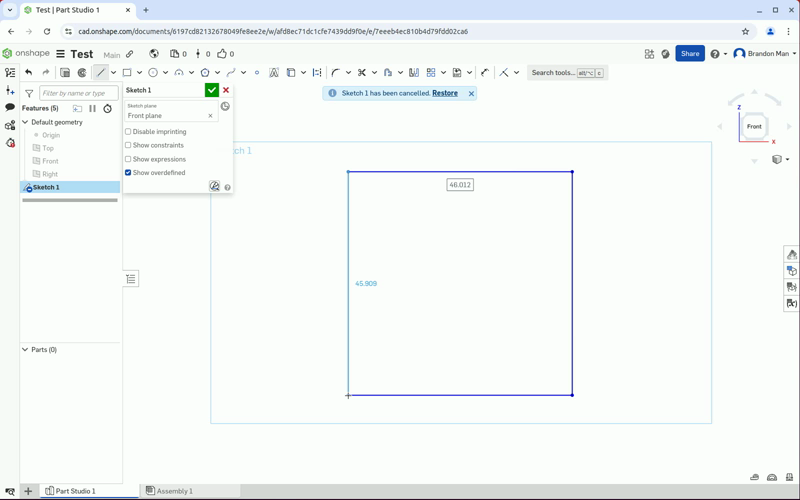
key(esc)
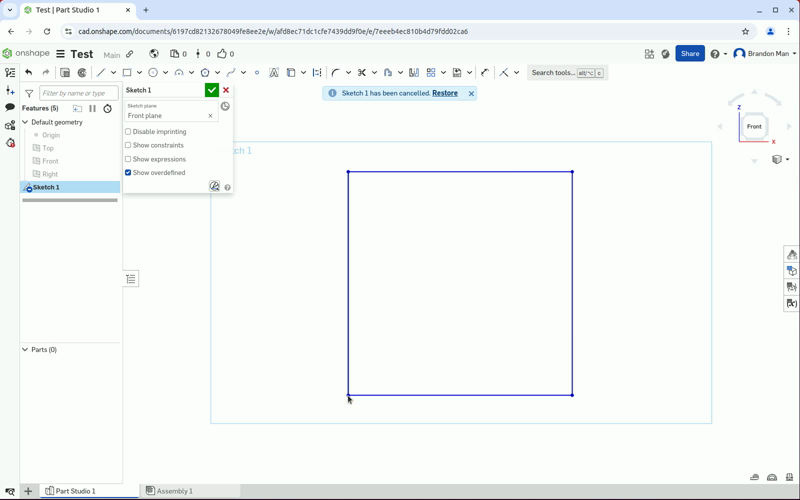
key(l)
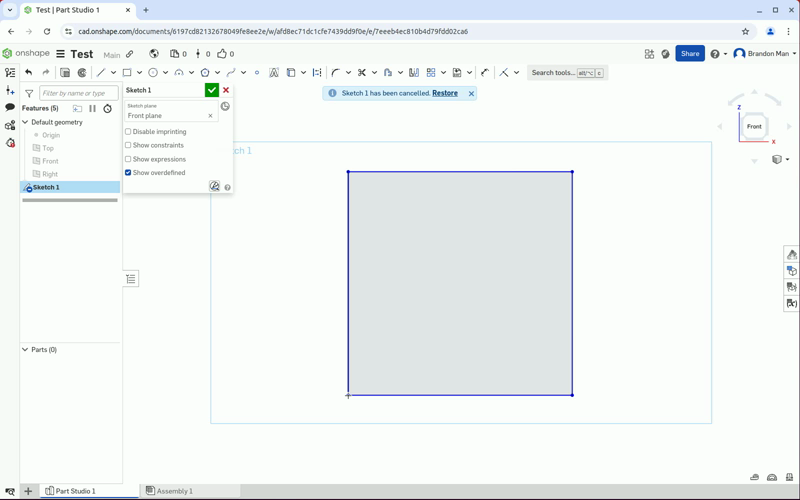
key_down(shift)
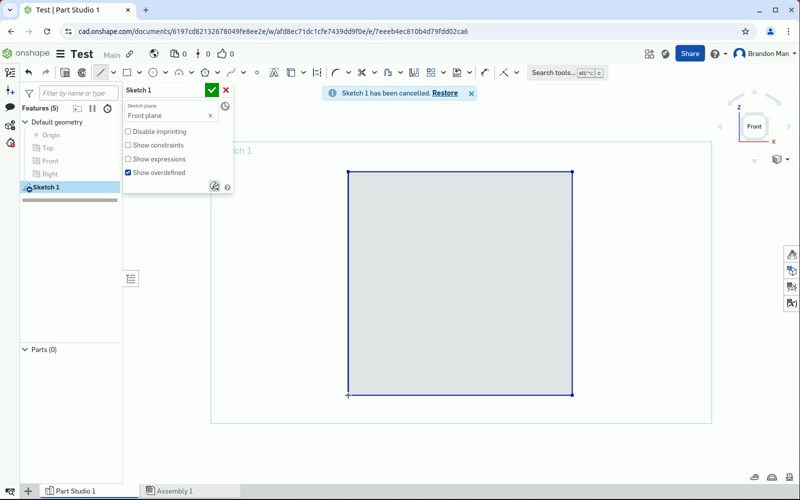
mouse_move(350, 393)
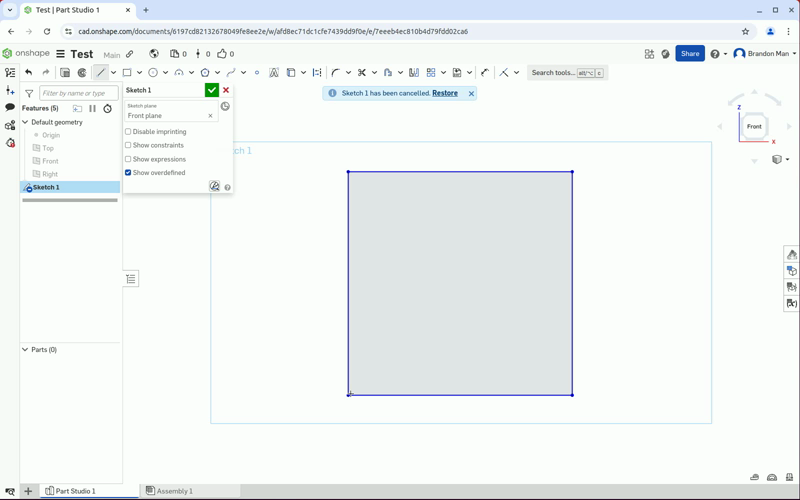
scroll(6)
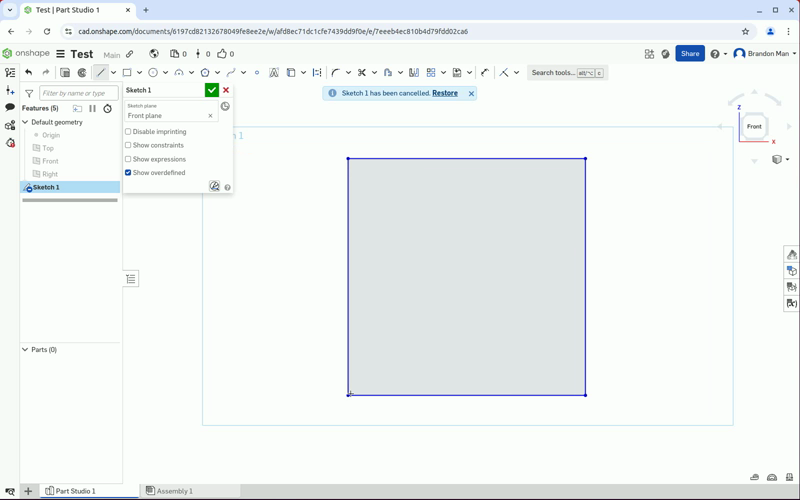
scroll(6)
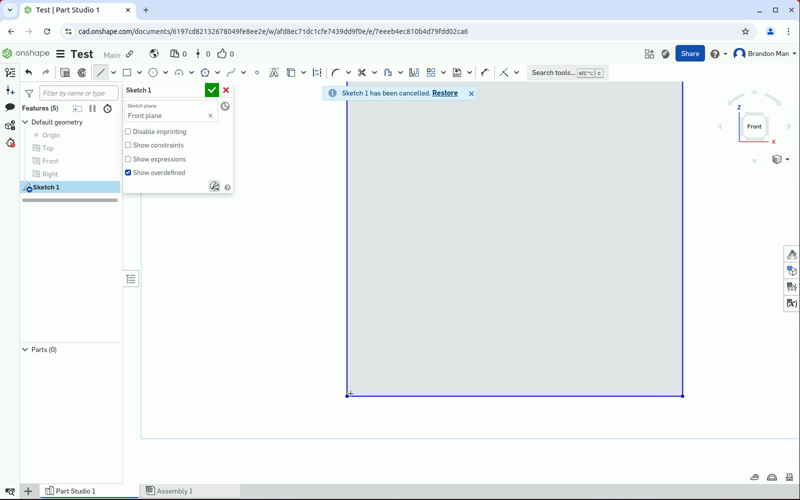
scroll(6)
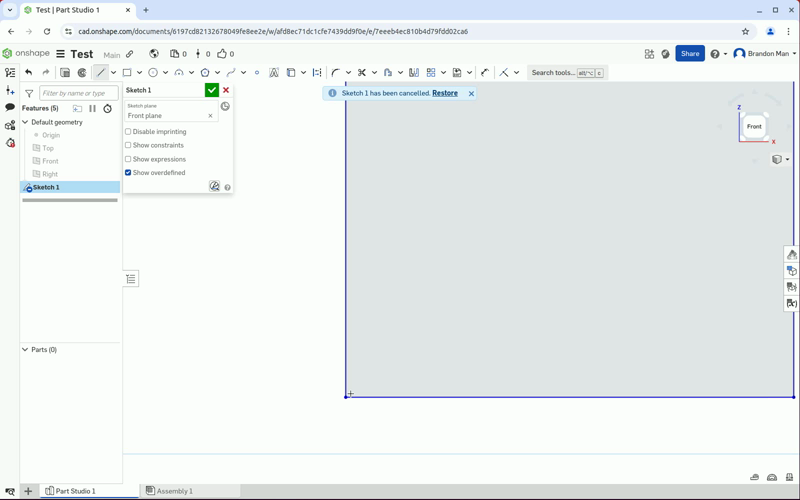
scroll(6)
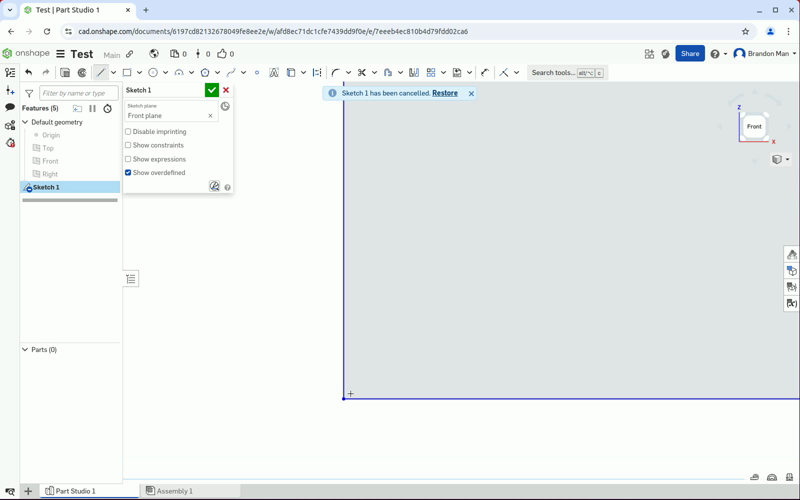
scroll(6)
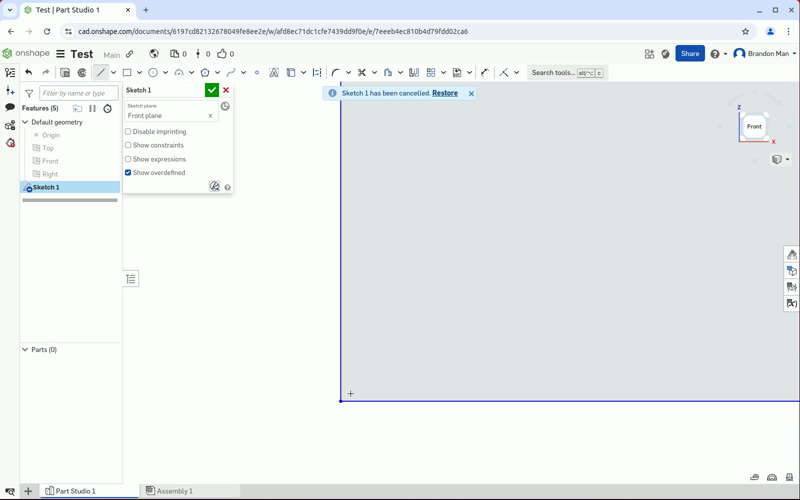
scroll(6)
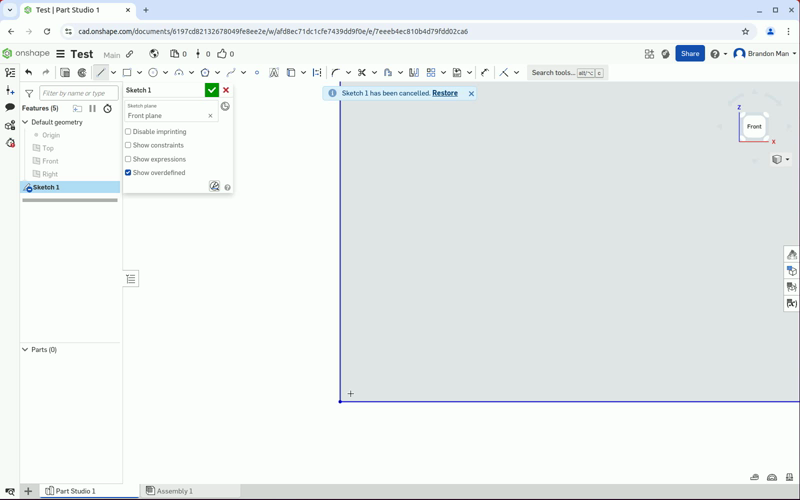
scroll(6)
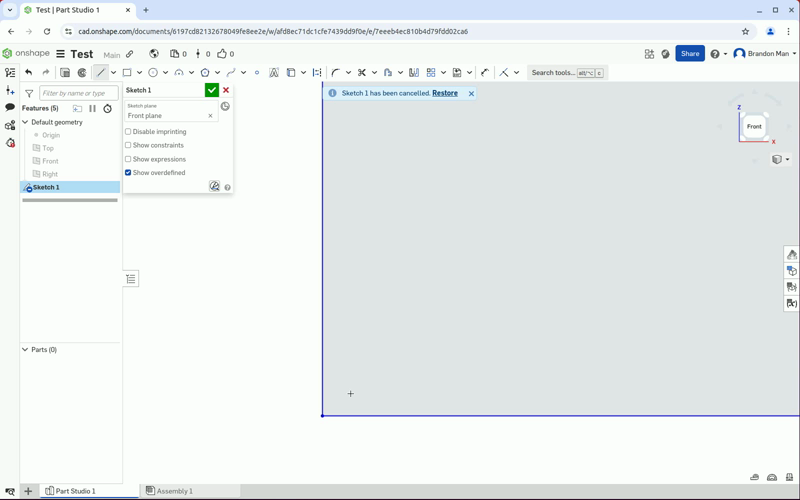
click(350, 393)
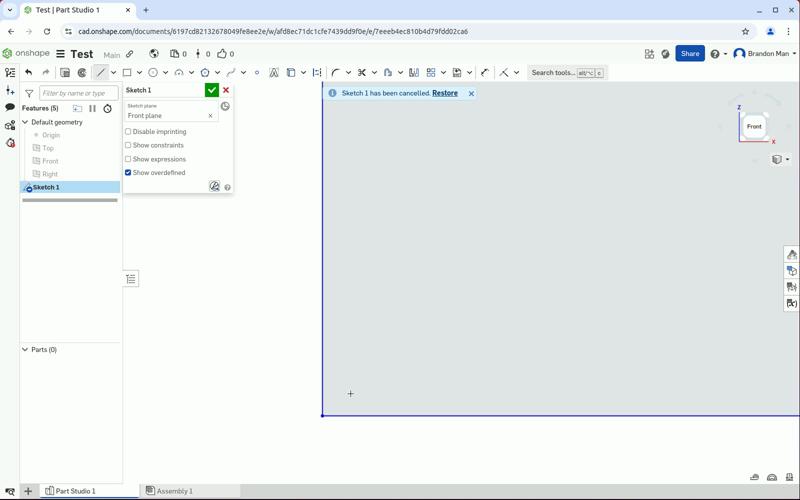
scroll(-6)
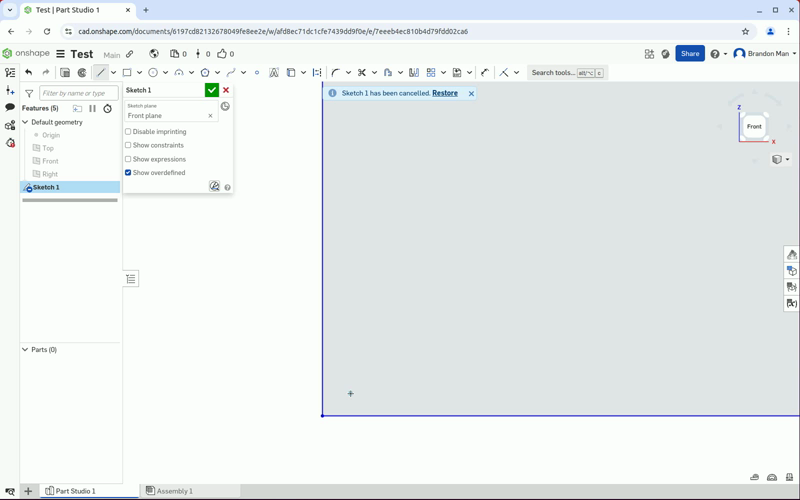
scroll(-6)
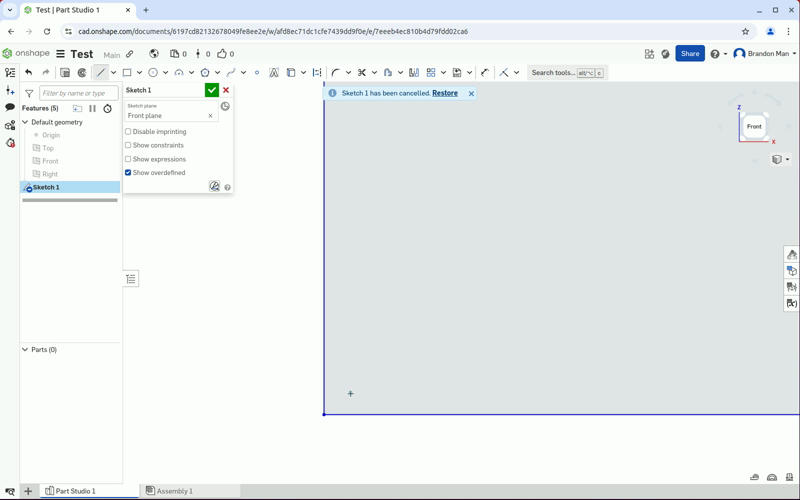
scroll(-6)
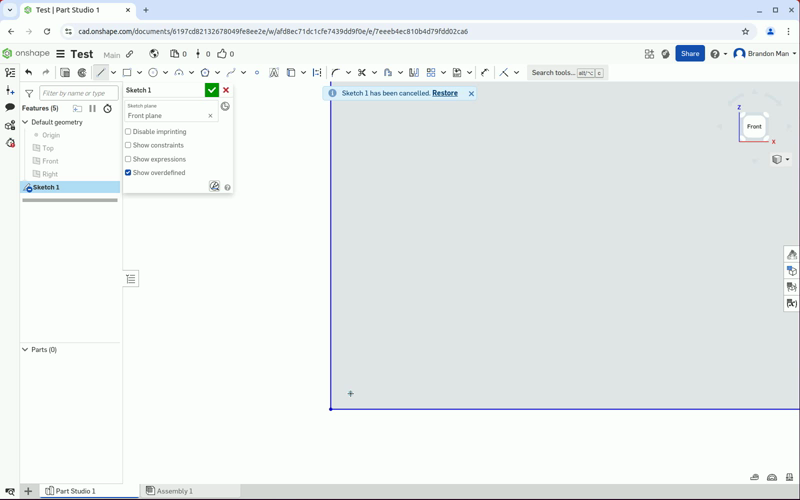
scroll(-6)
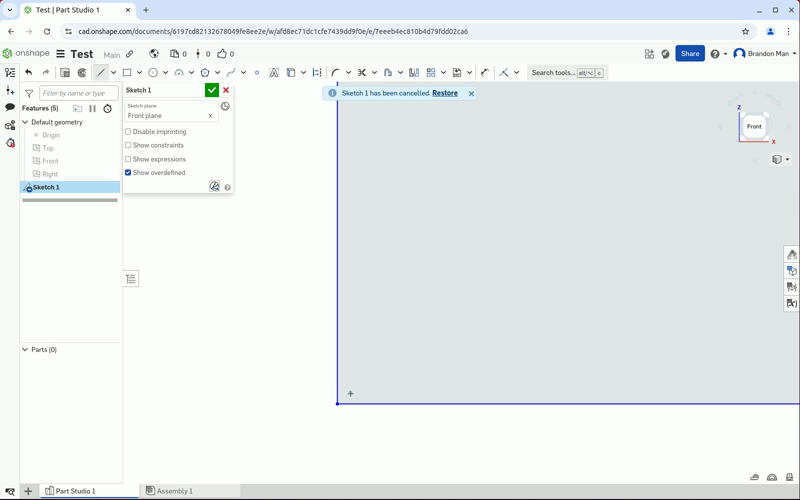
scroll(-6)
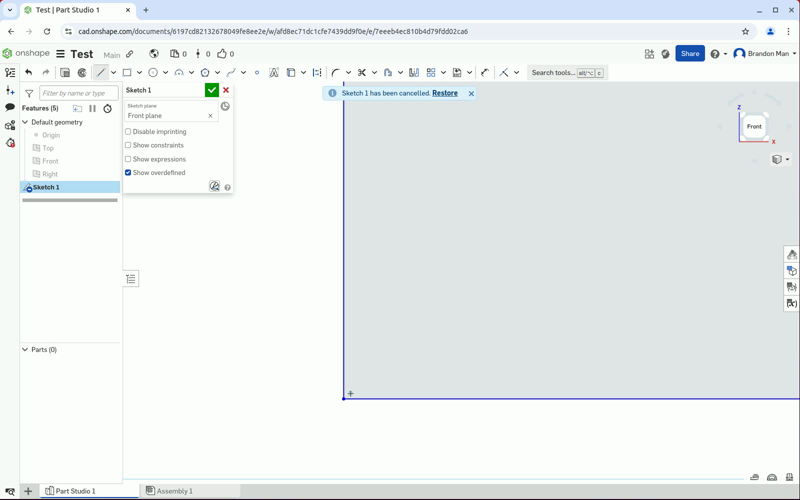
scroll(-6)
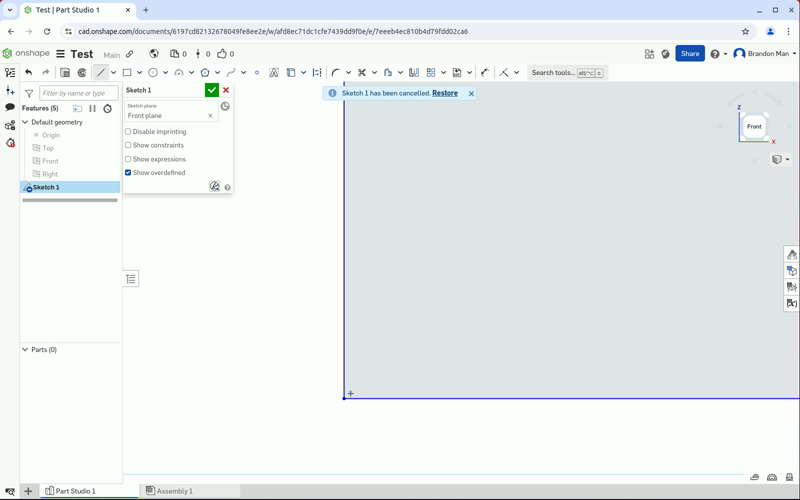
scroll(-6)
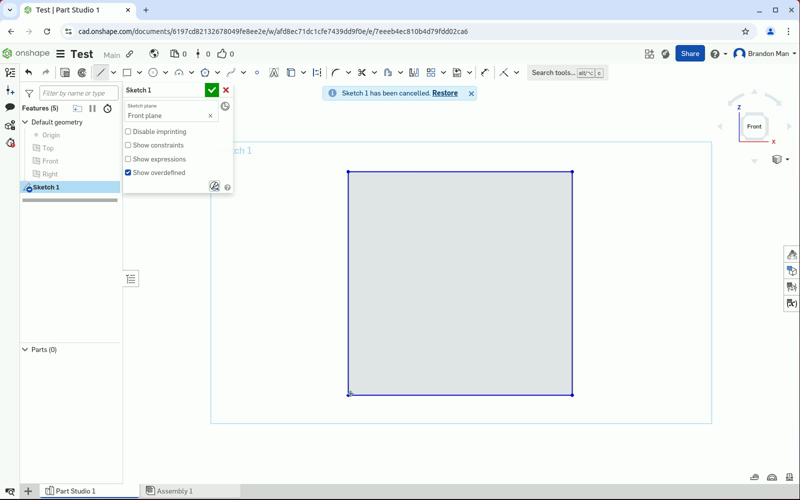
key_up(shift)
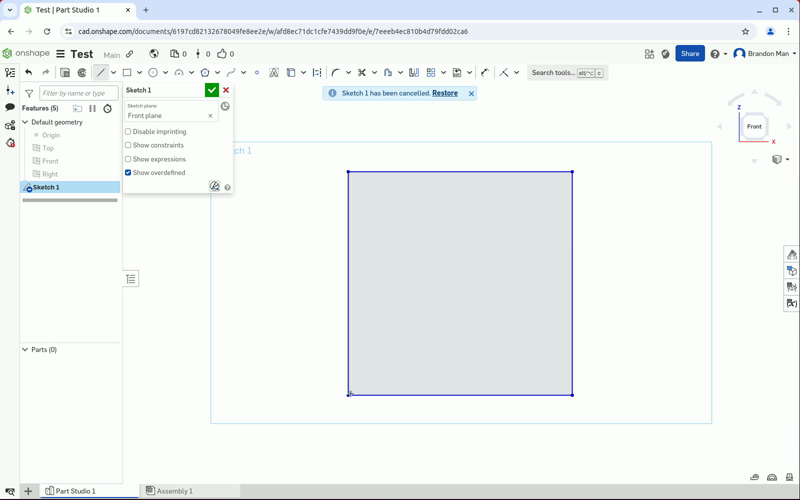
key_down(shift)
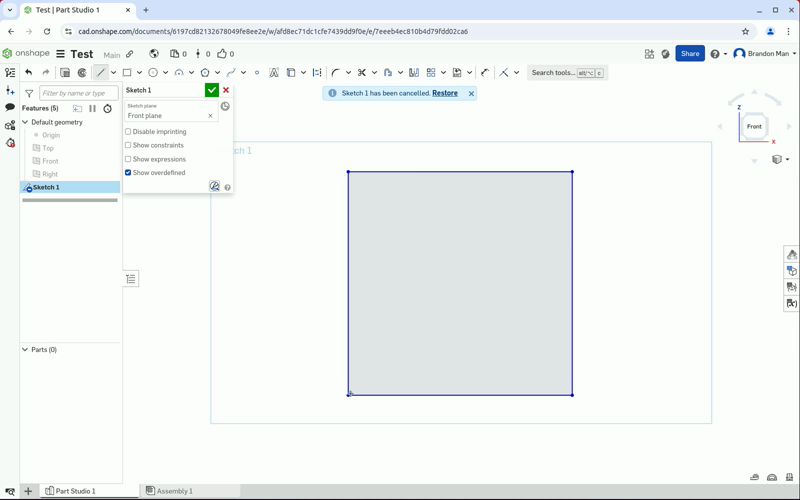
mouse_move(380, 393)
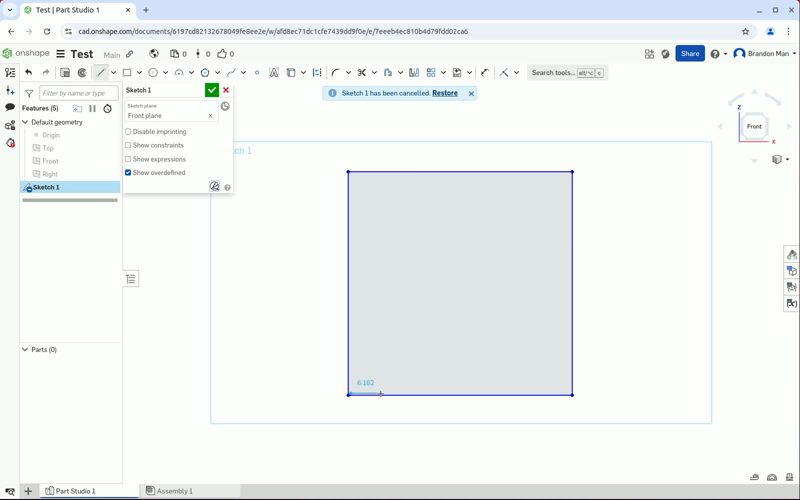
mouse_move(381, 393)
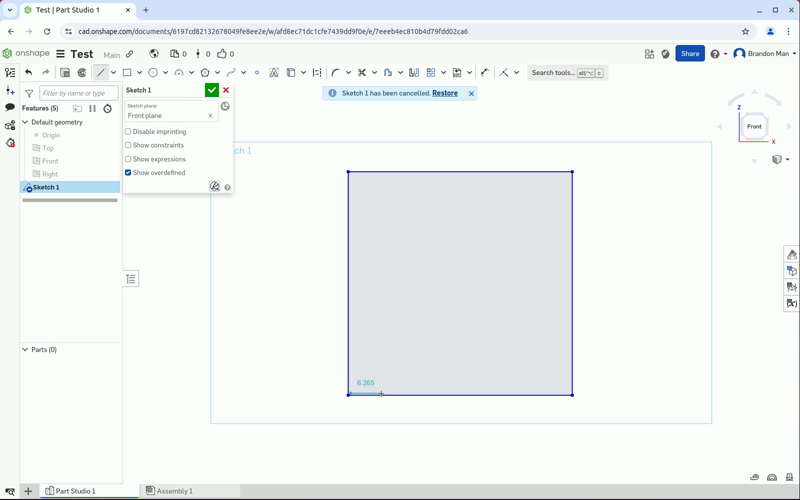
click(381, 393)
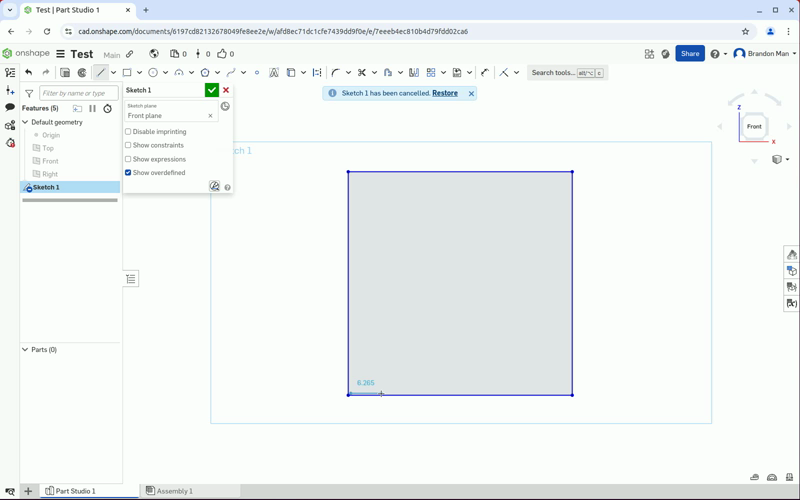
key_up(shift)
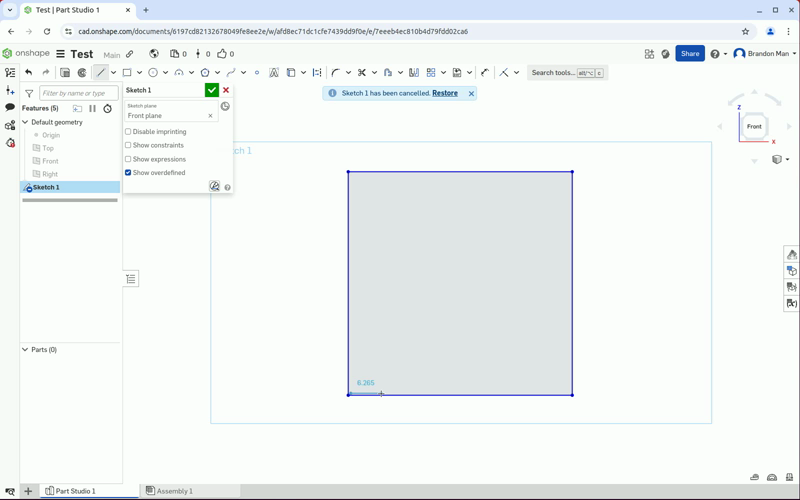
key_down(shift)
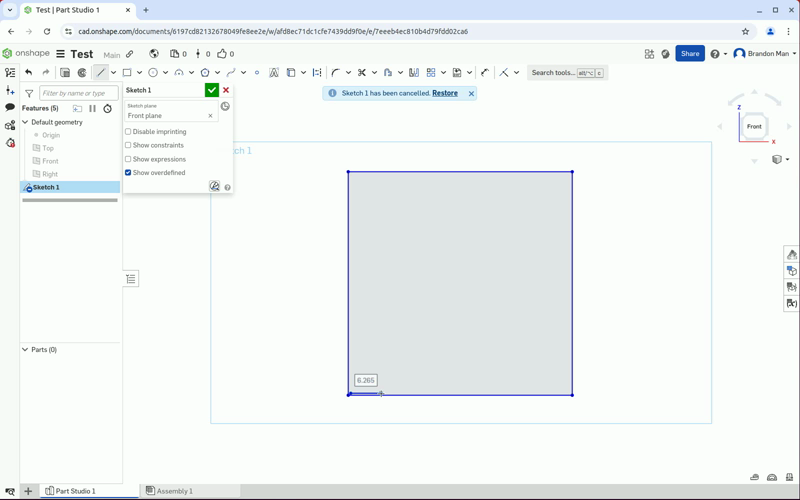
mouse_move(508, 393)
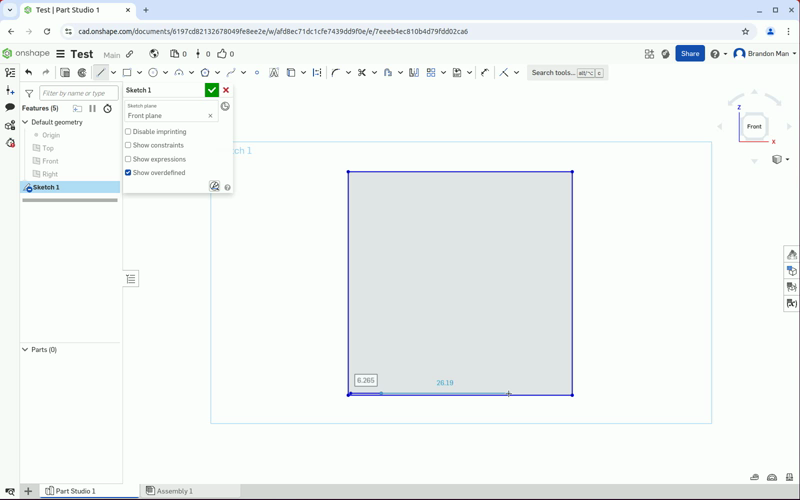
click(508, 393)
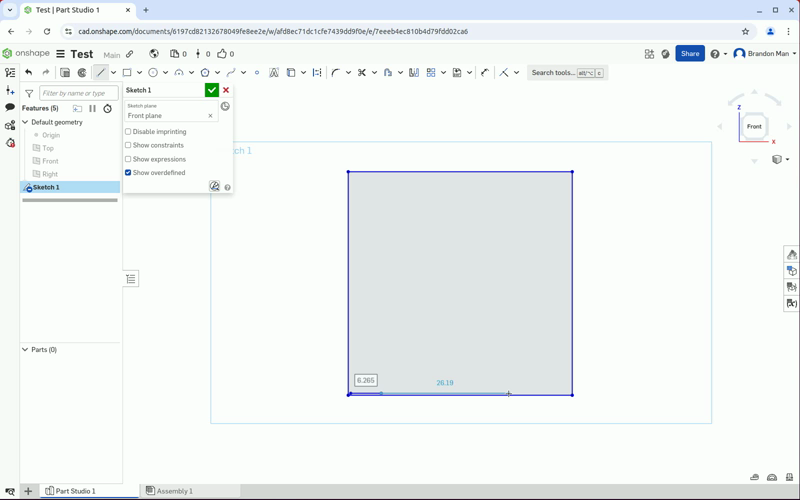
key_up(shift)
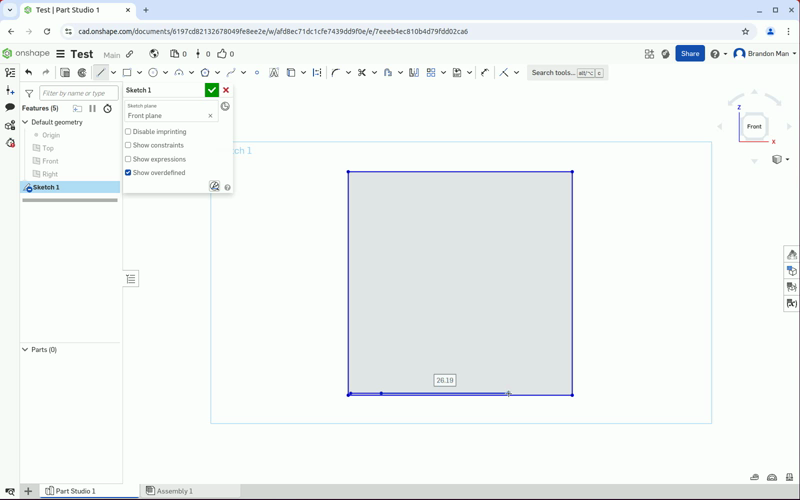
key_down(shift)
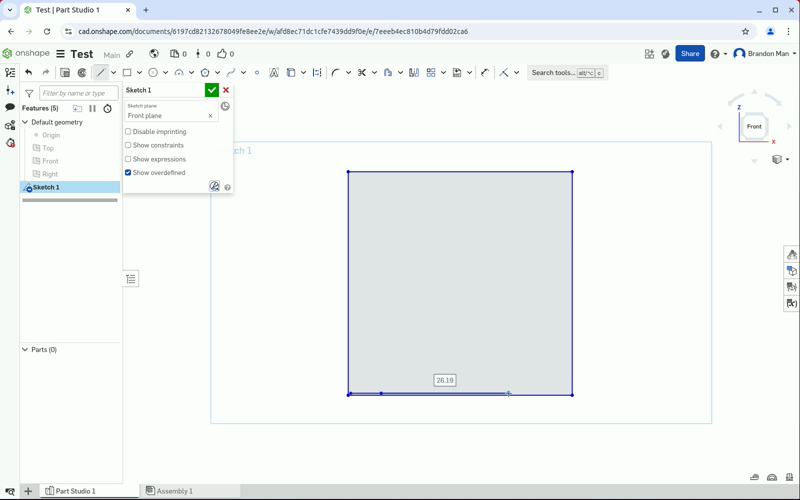
mouse_move(569, 393)
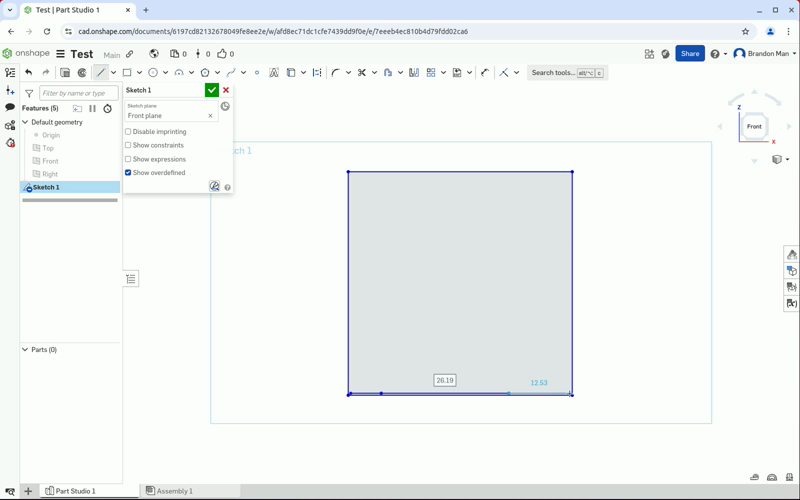
scroll(6)
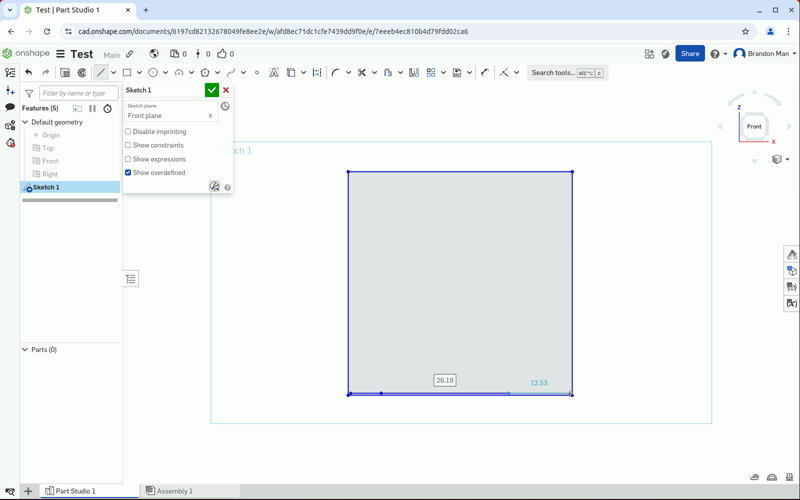
scroll(6)
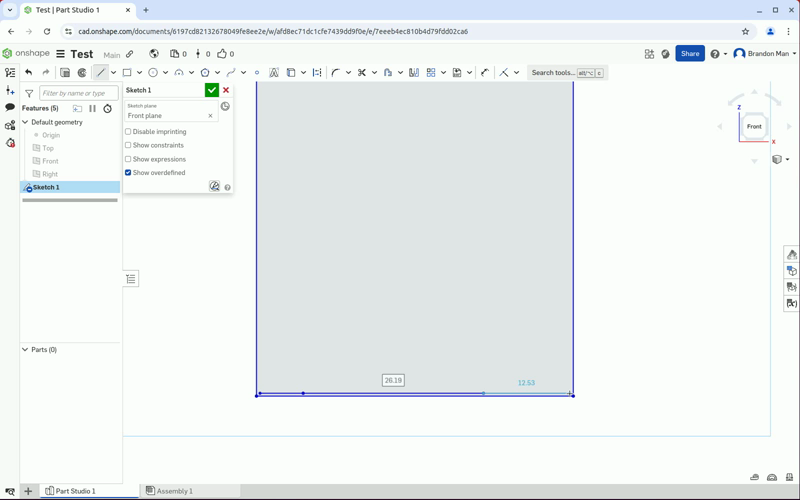
scroll(6)
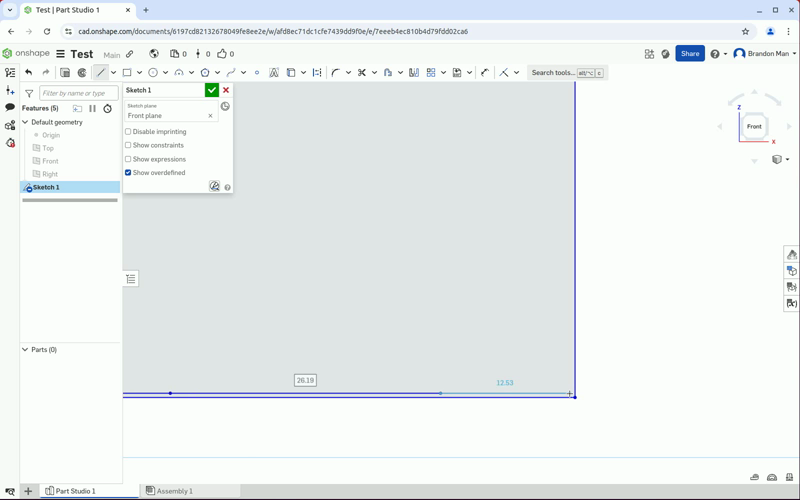
scroll(6)
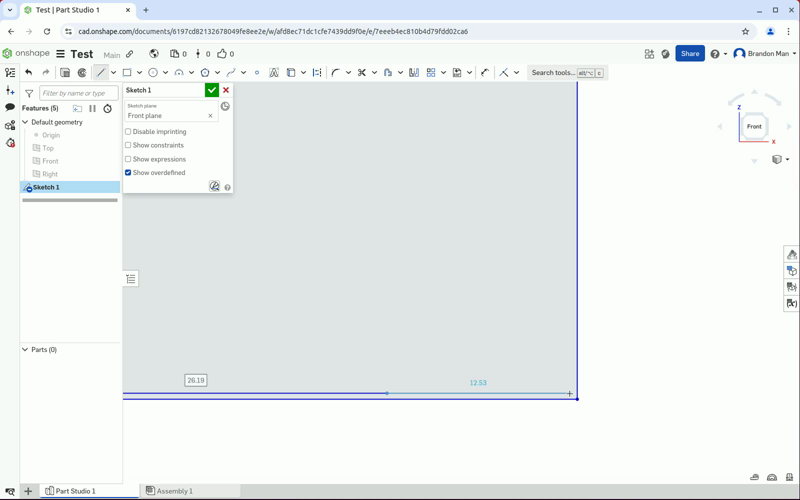
scroll(6)
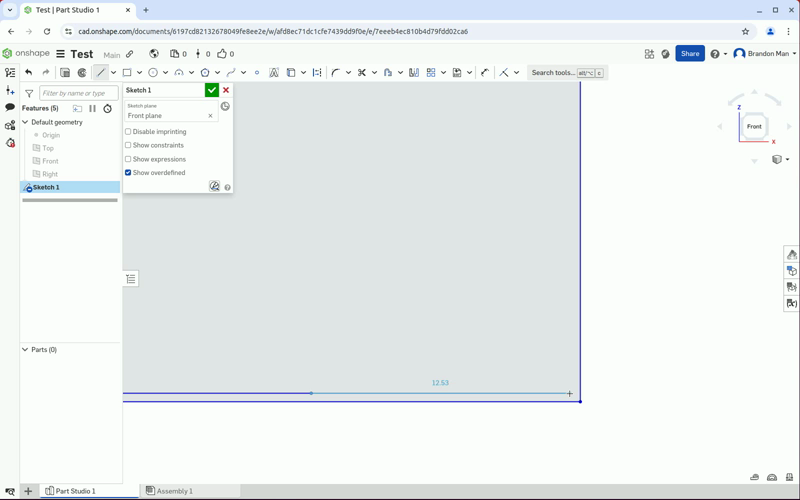
scroll(6)
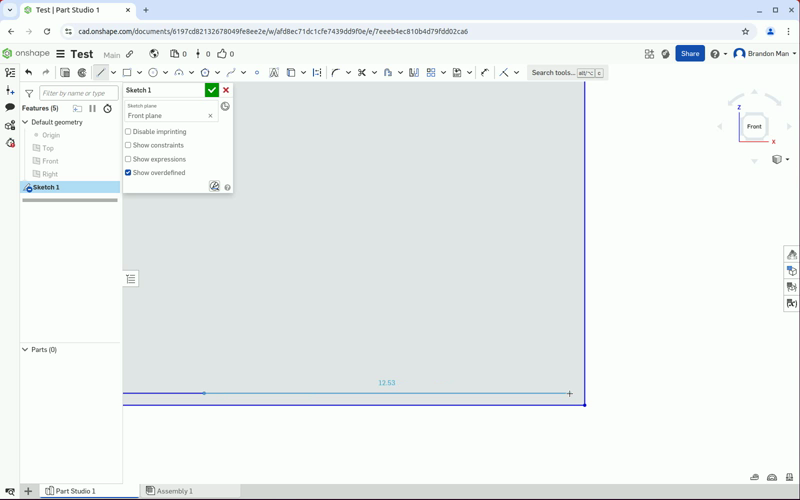
scroll(6)
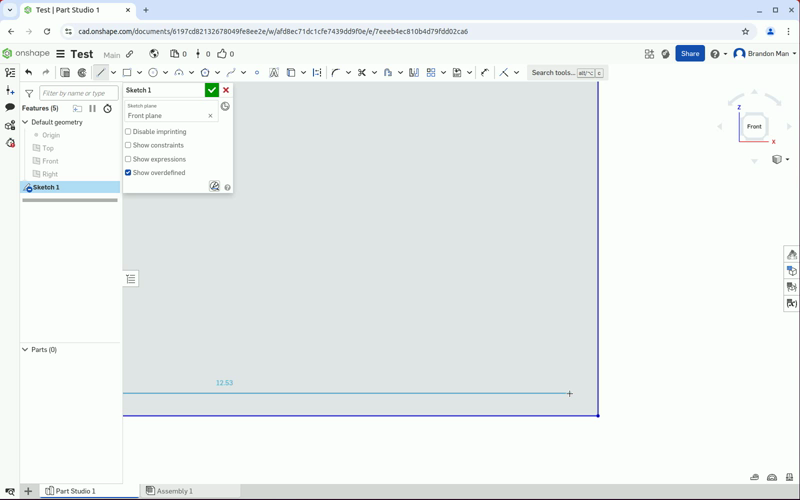
click(569, 393)
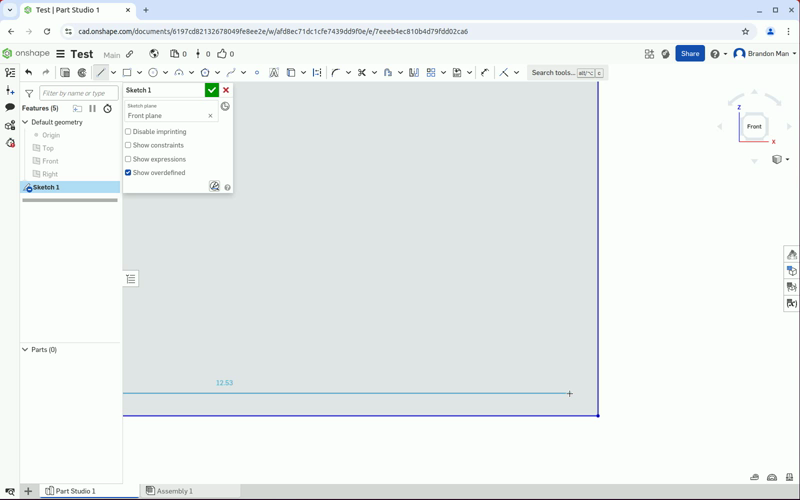
scroll(-6)
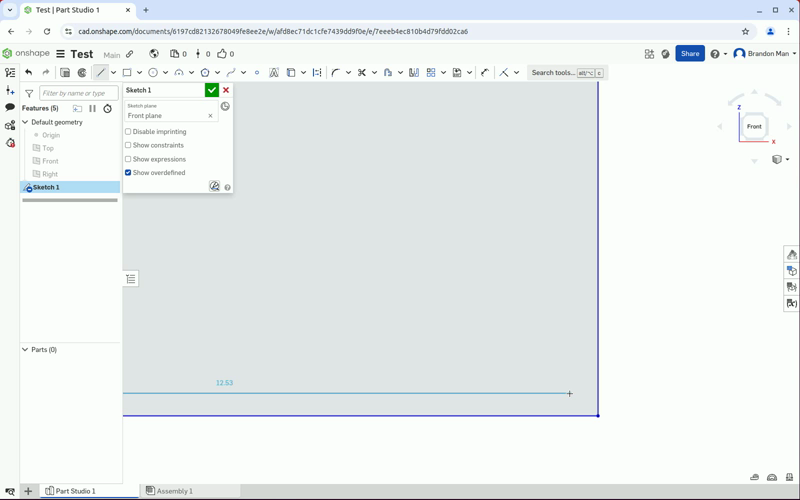
scroll(-6)
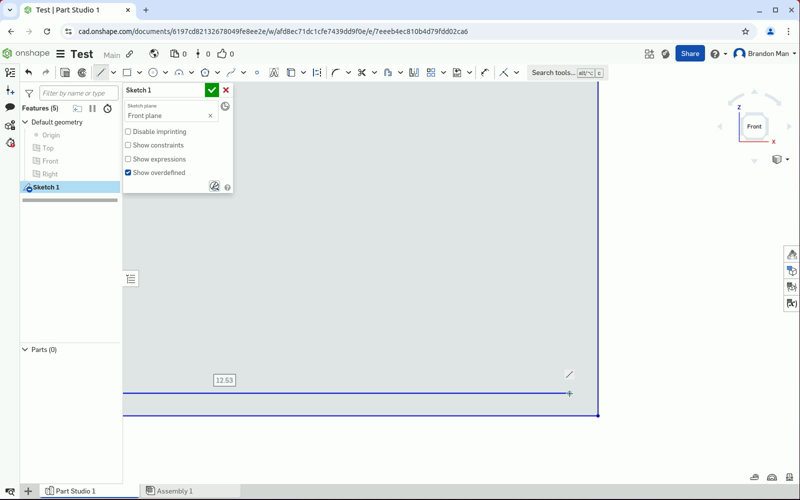
scroll(-6)
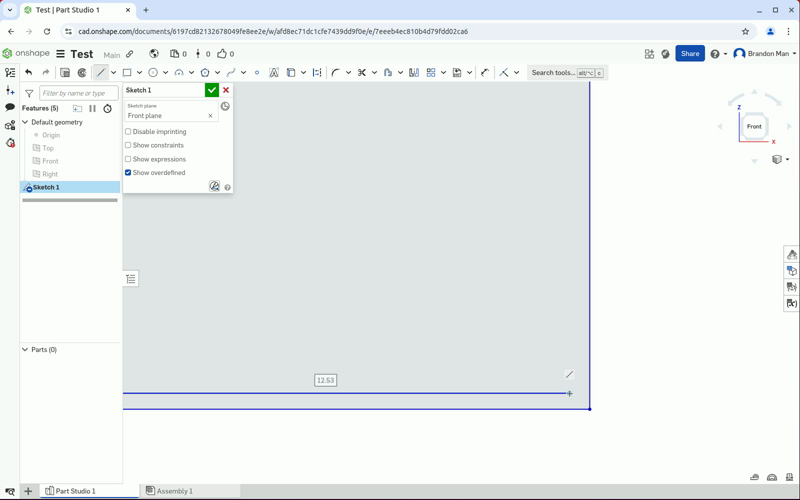
scroll(-6)
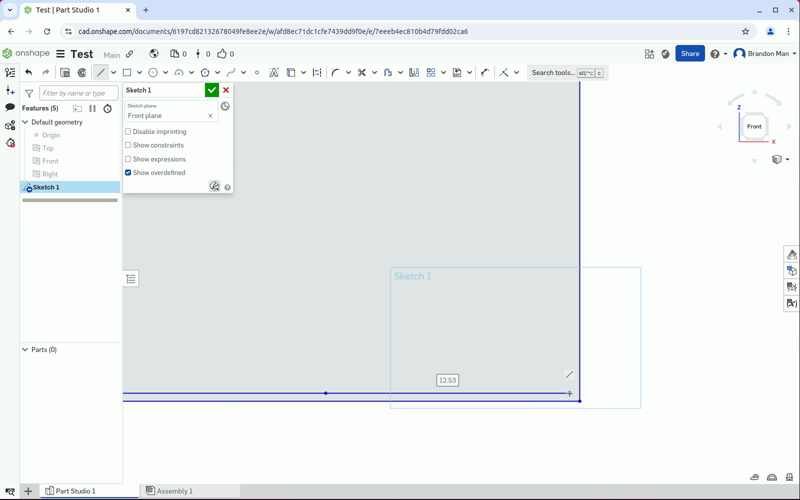
scroll(-6)
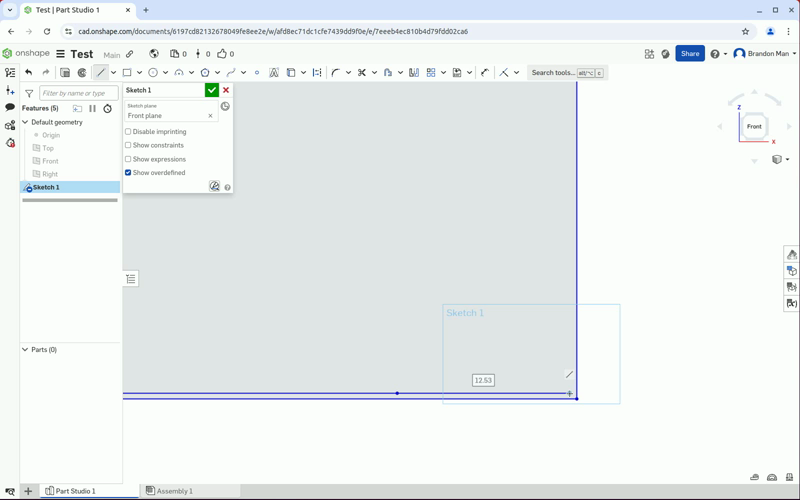
scroll(-6)
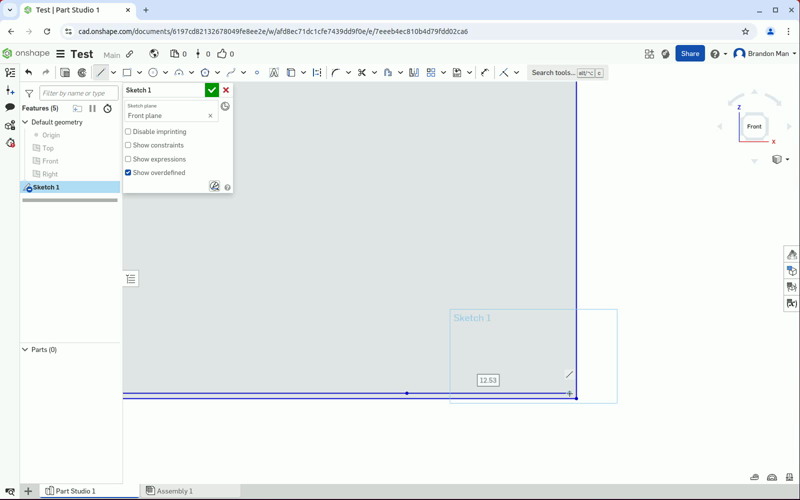
scroll(-6)
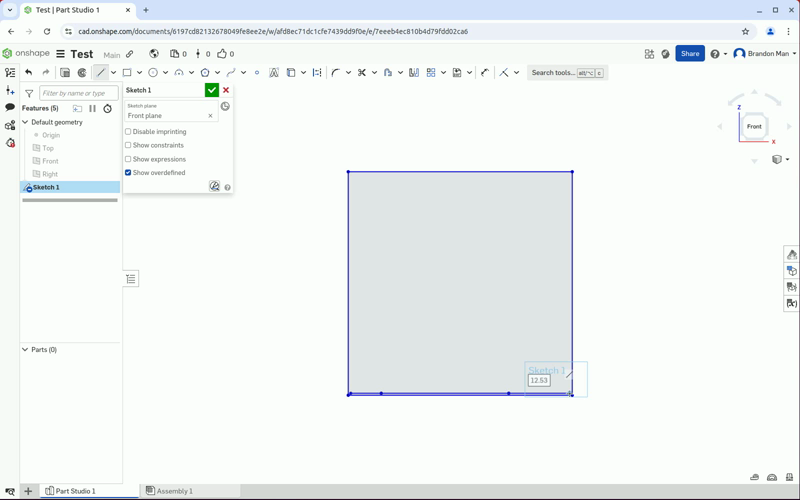
key_up(shift)
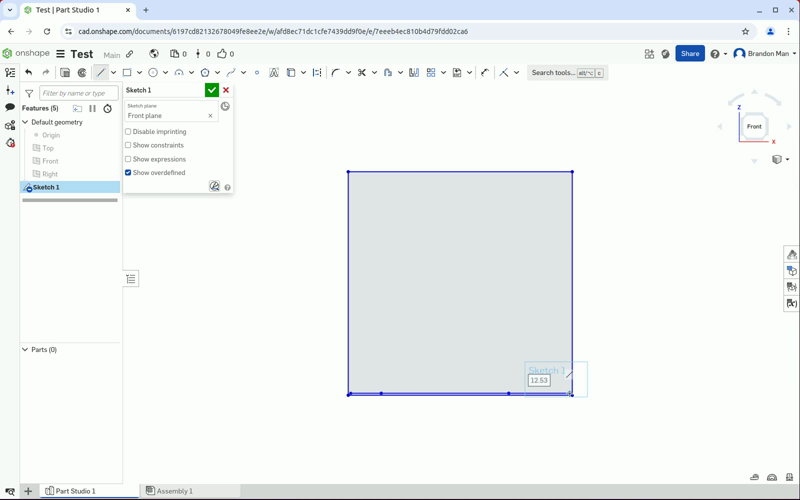
key_down(shift)
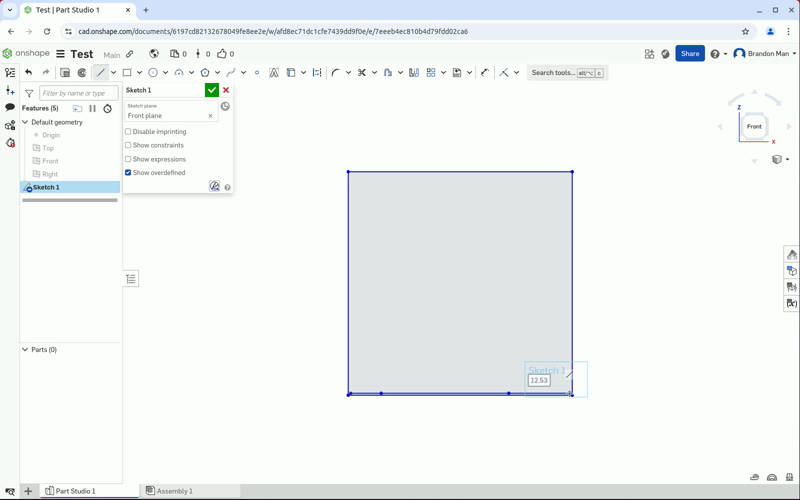
mouse_move(589, 393)
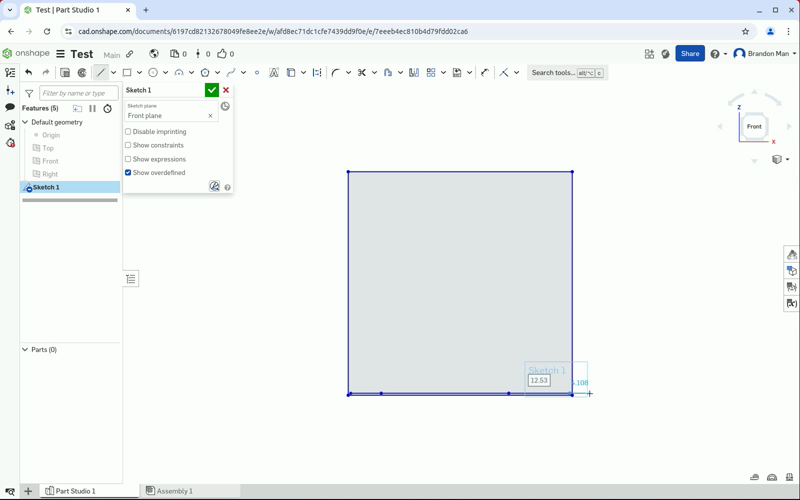
mouse_move(569, 345)
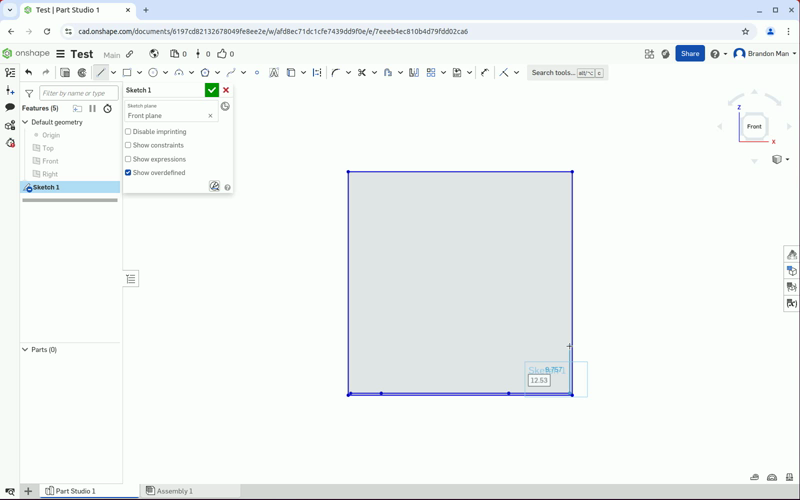
click(569, 345)
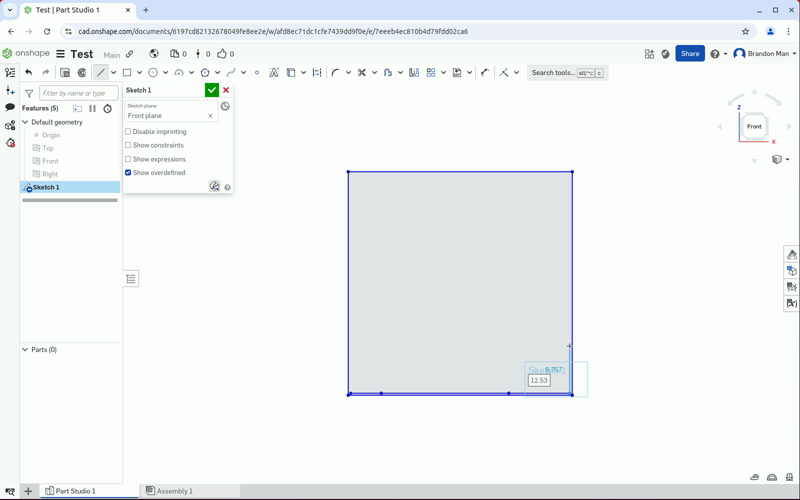
key_up(shift)
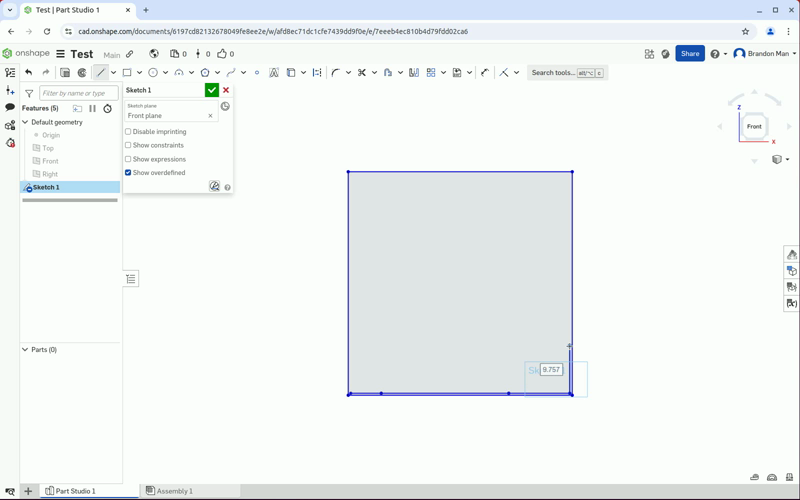
key_down(shift)
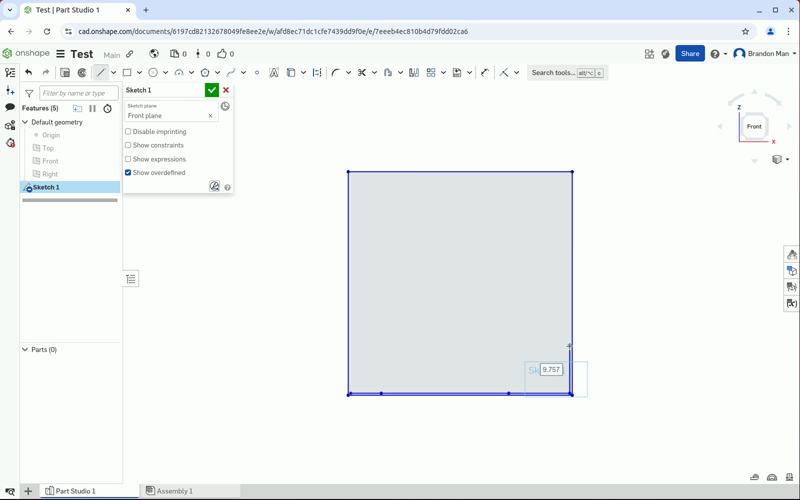
mouse_move(569, 174)
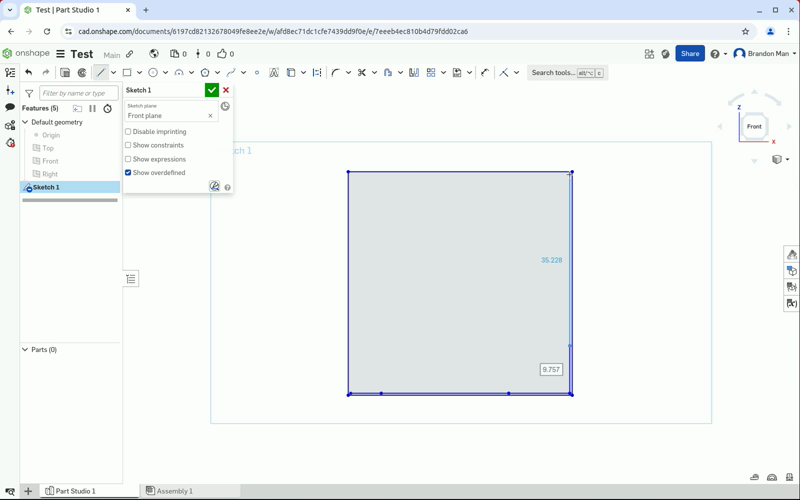
scroll(6)
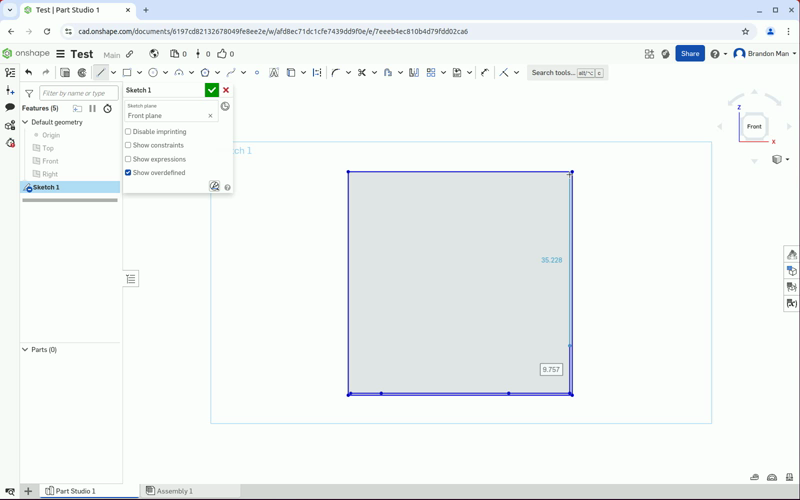
scroll(6)
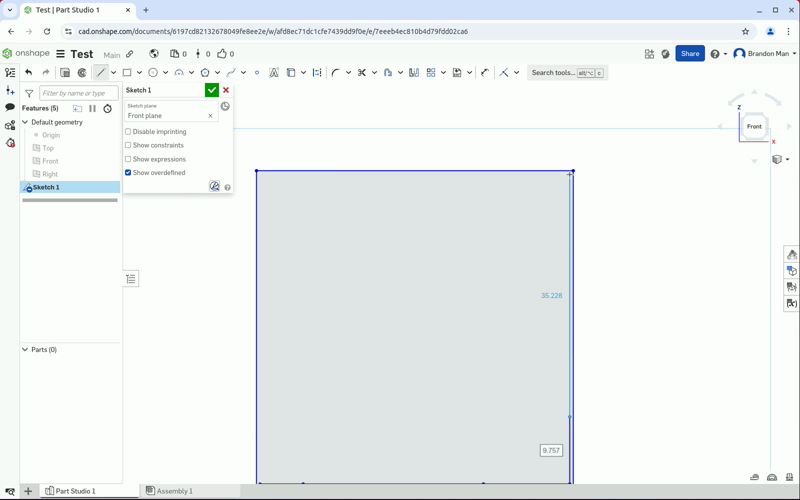
scroll(6)
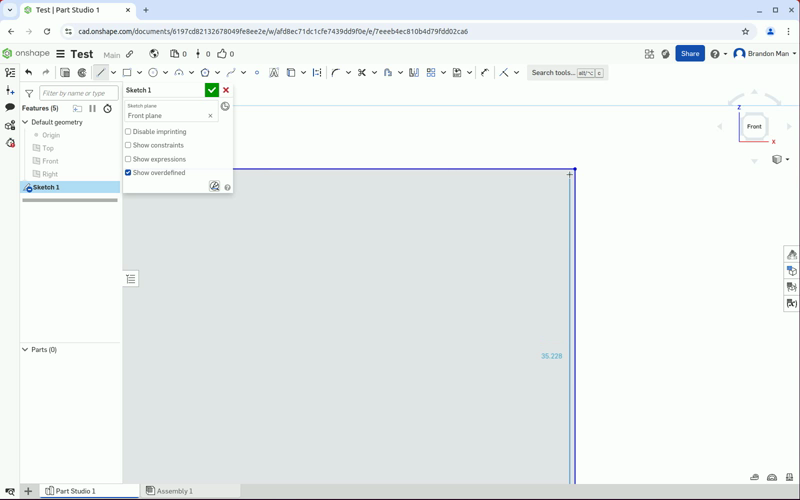
scroll(6)
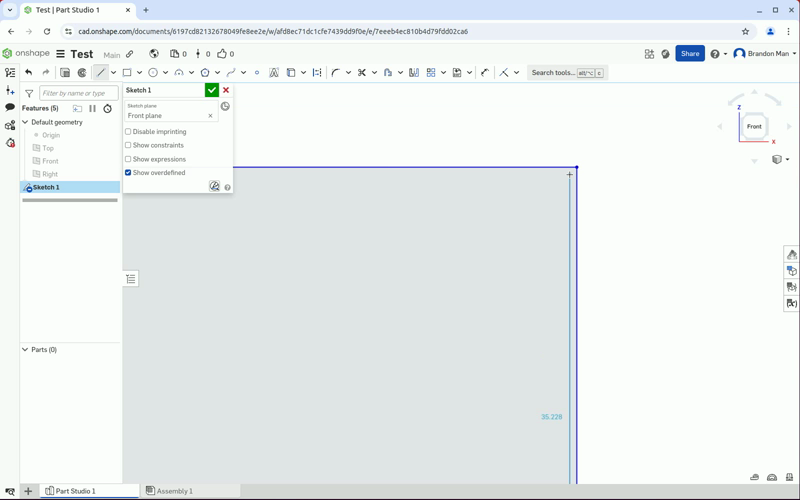
scroll(6)
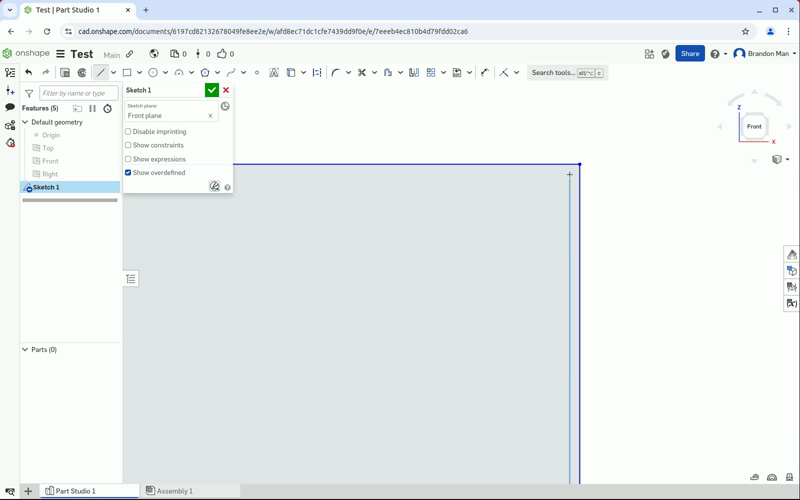
scroll(6)
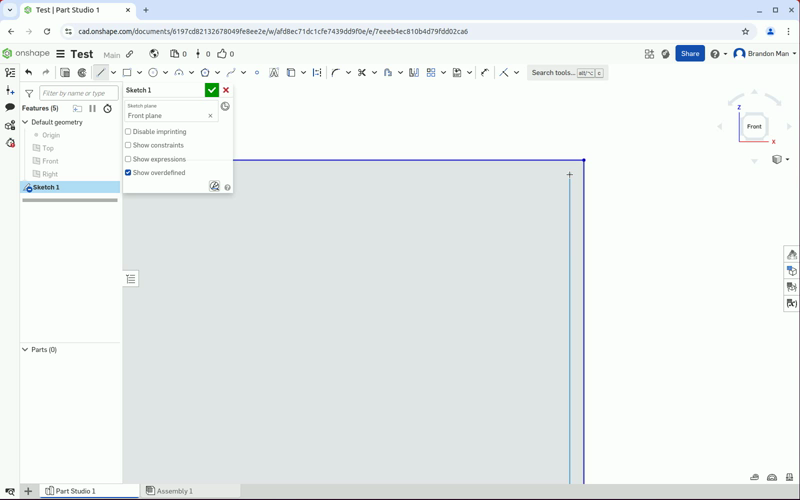
scroll(6)
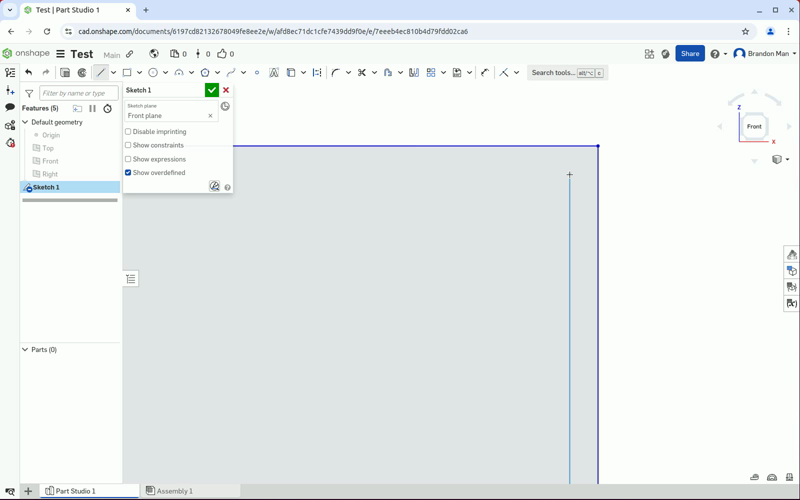
click(569, 174)
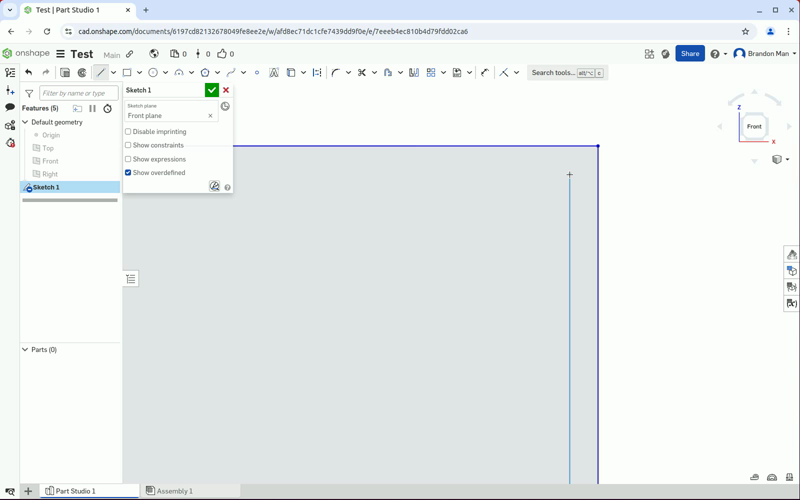
scroll(-6)
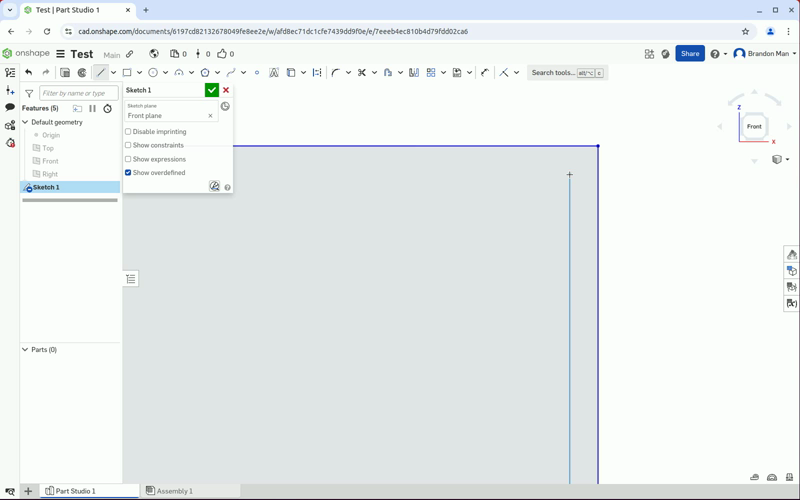
scroll(-6)
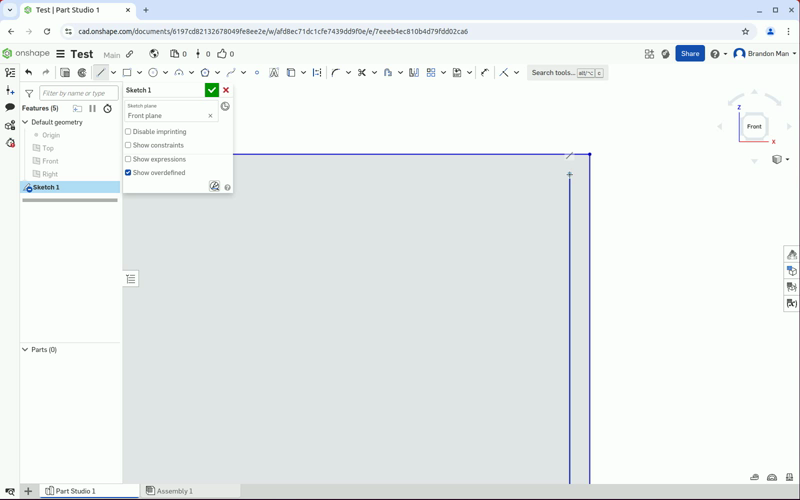
scroll(-6)
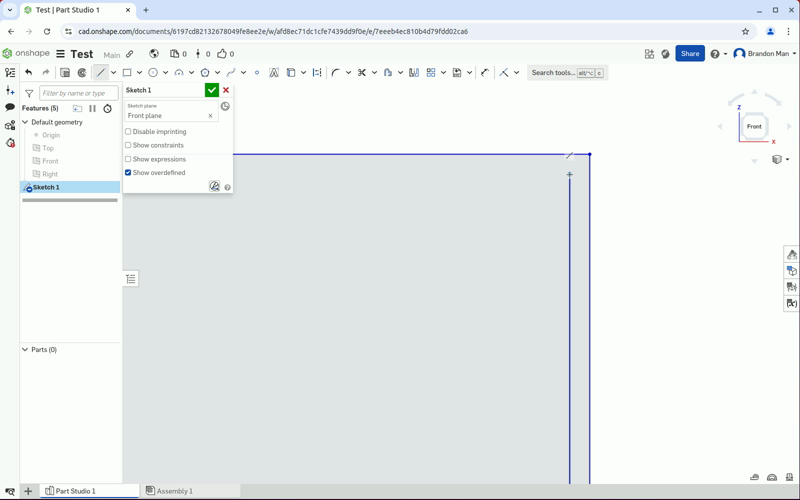
scroll(-6)
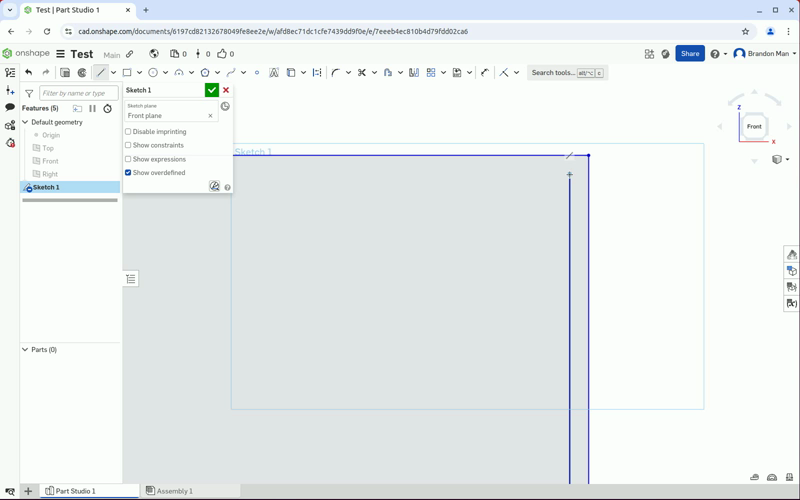
scroll(-6)
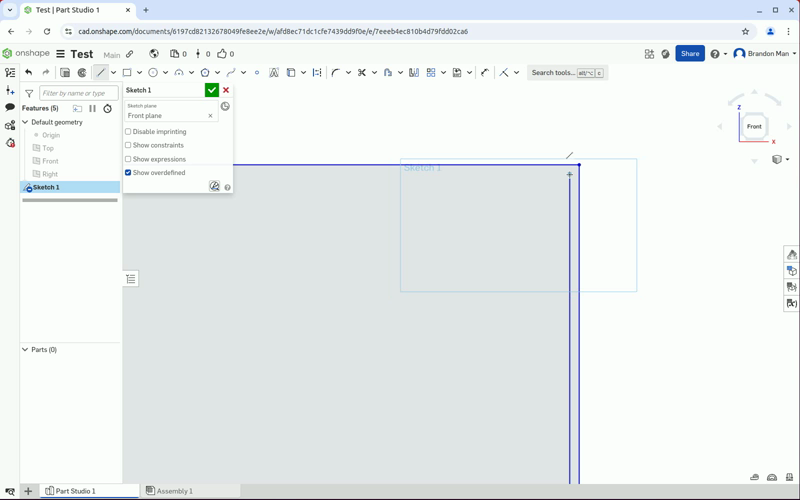
scroll(-6)
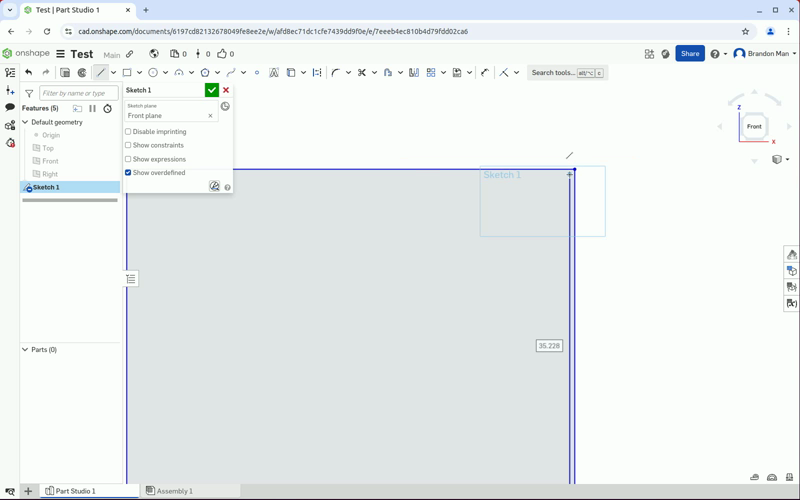
scroll(-6)
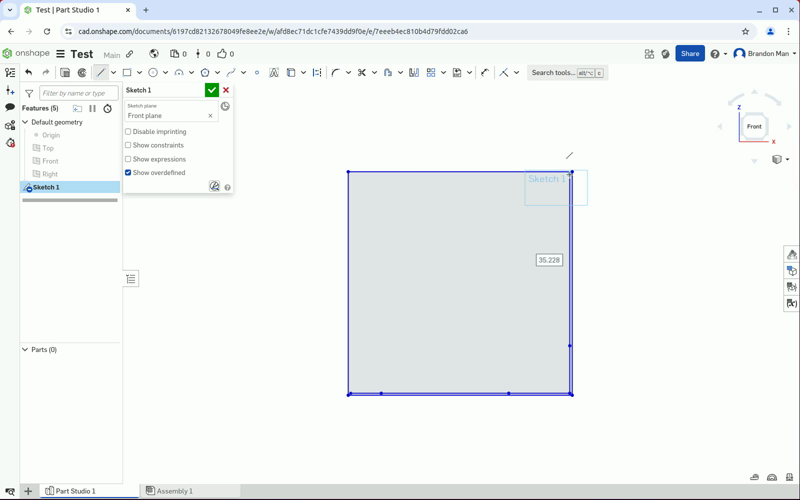
key_up(shift)
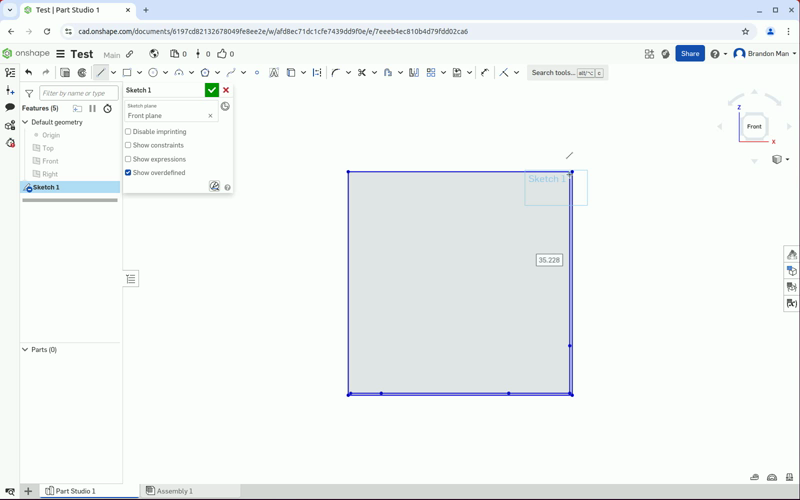
key_down(shift)
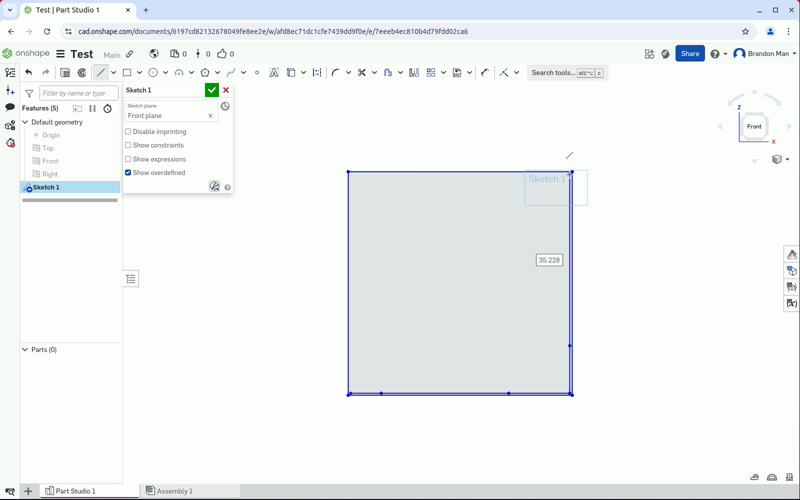
mouse_move(350, 174)
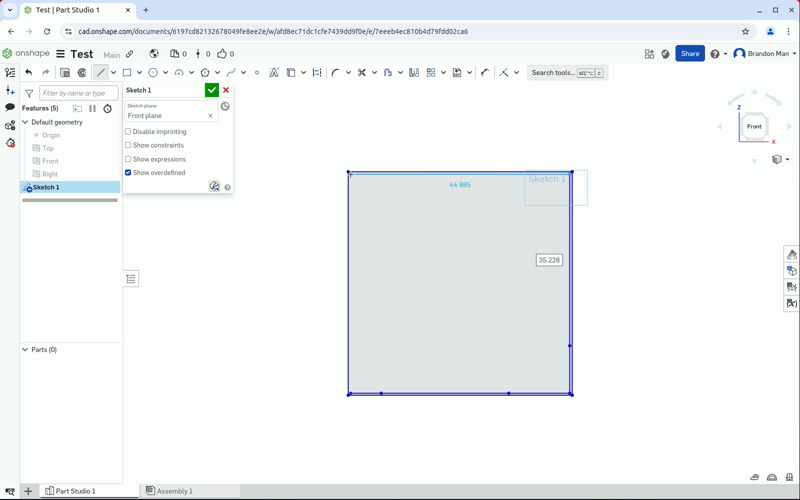
scroll(6)
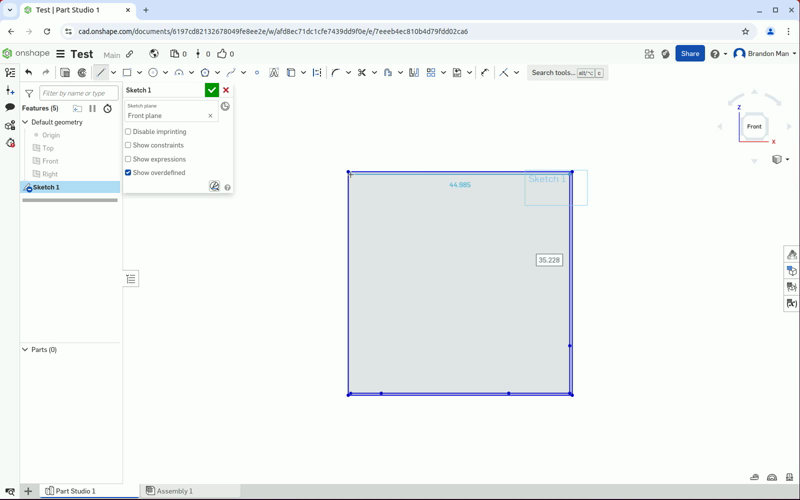
scroll(6)
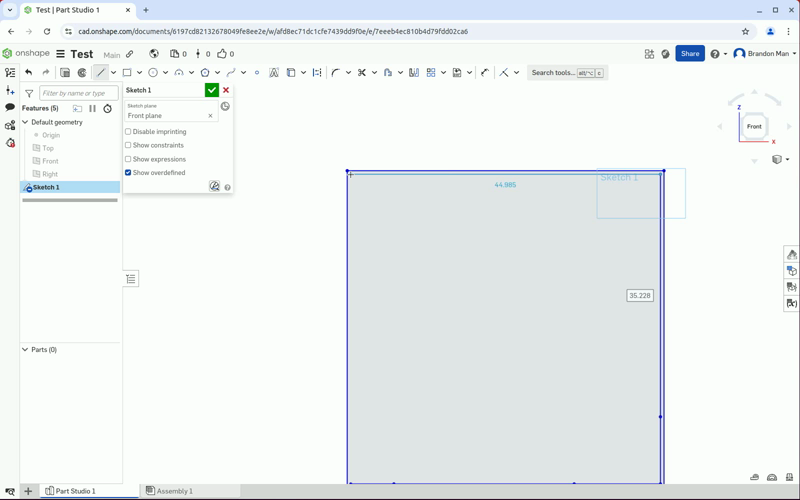
scroll(6)
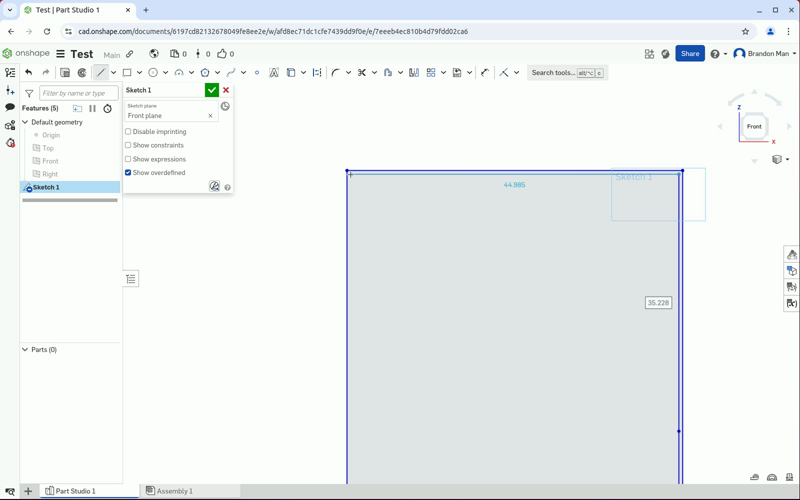
scroll(6)
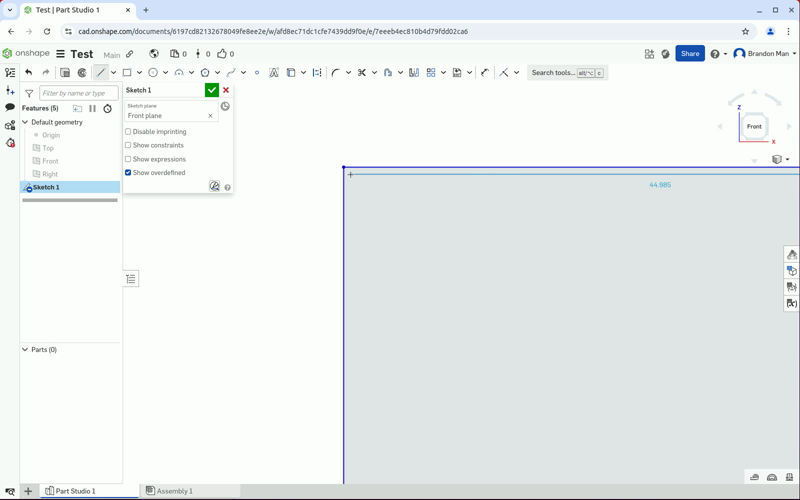
scroll(6)
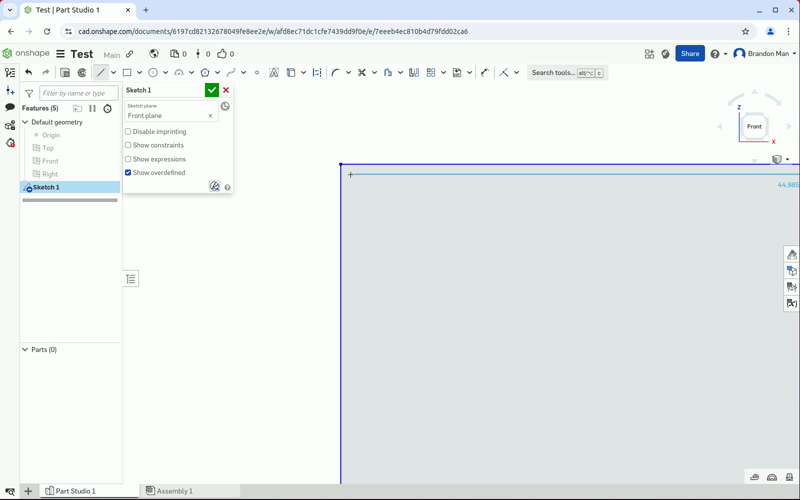
scroll(6)
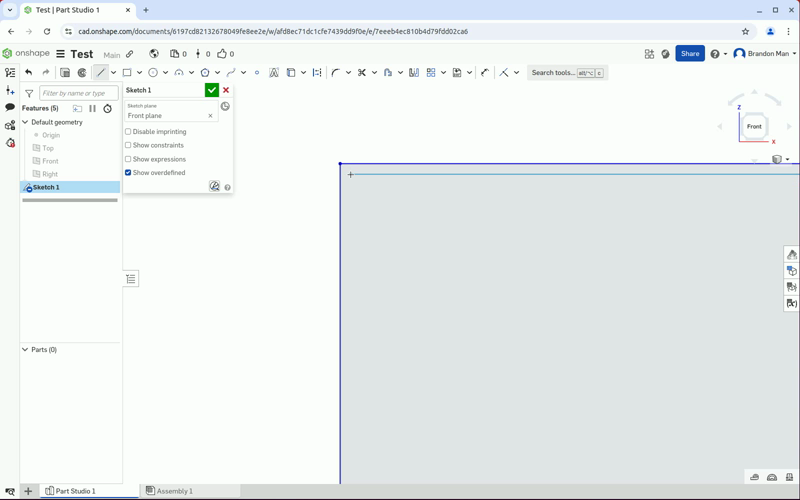
scroll(6)
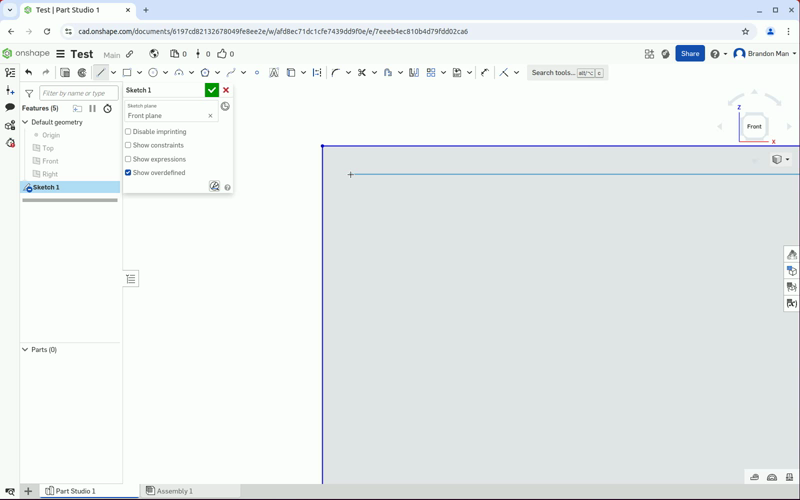
click(350, 174)
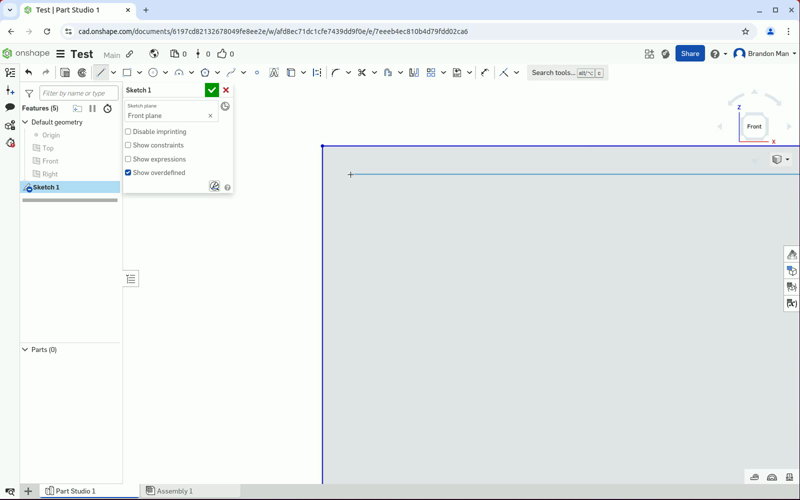
scroll(-6)
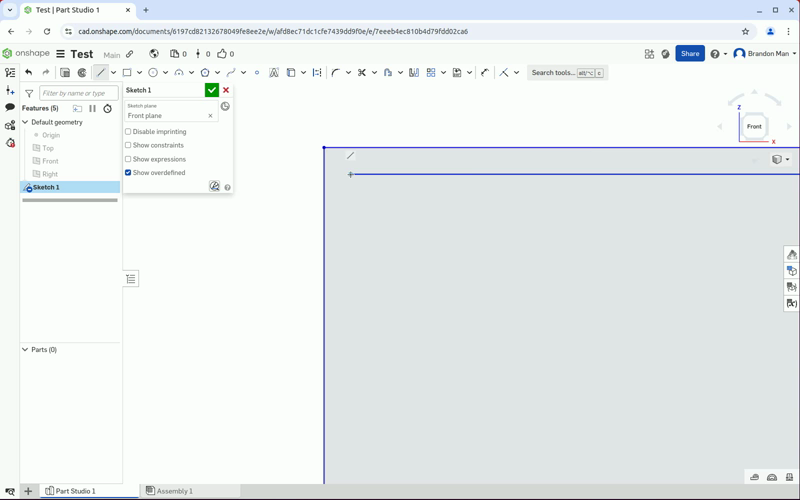
scroll(-6)
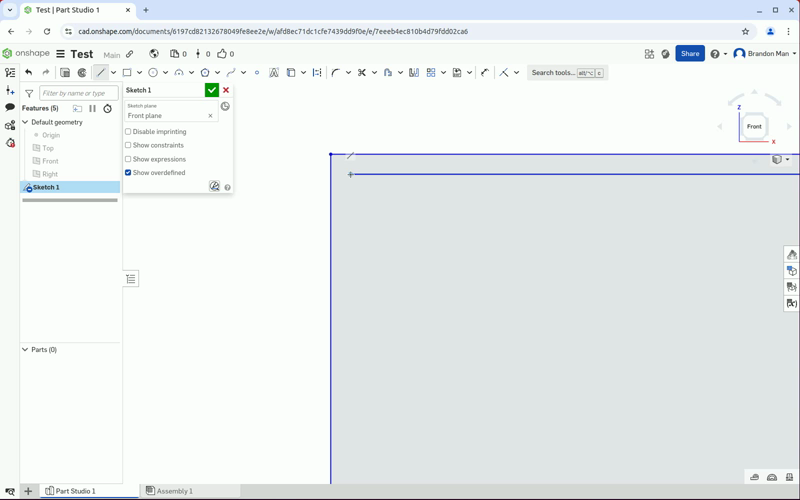
scroll(-6)
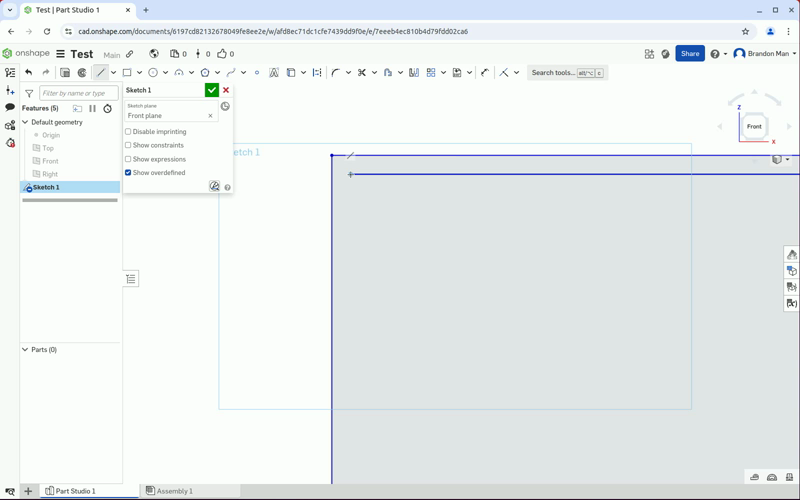
scroll(-6)
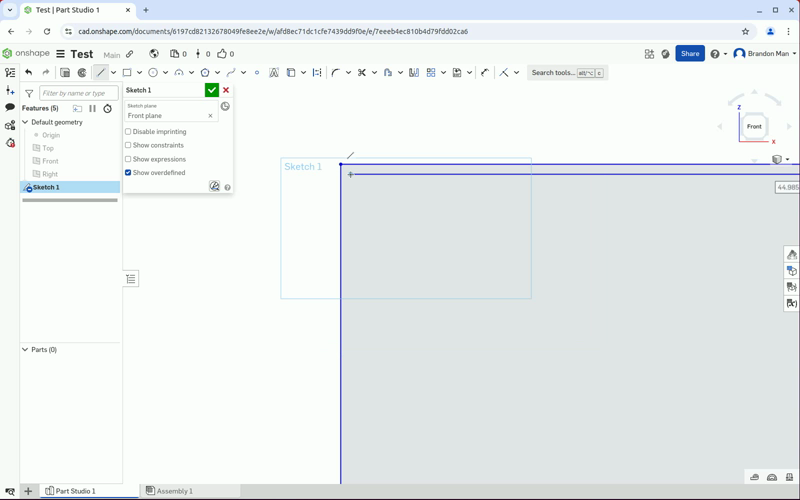
scroll(-6)
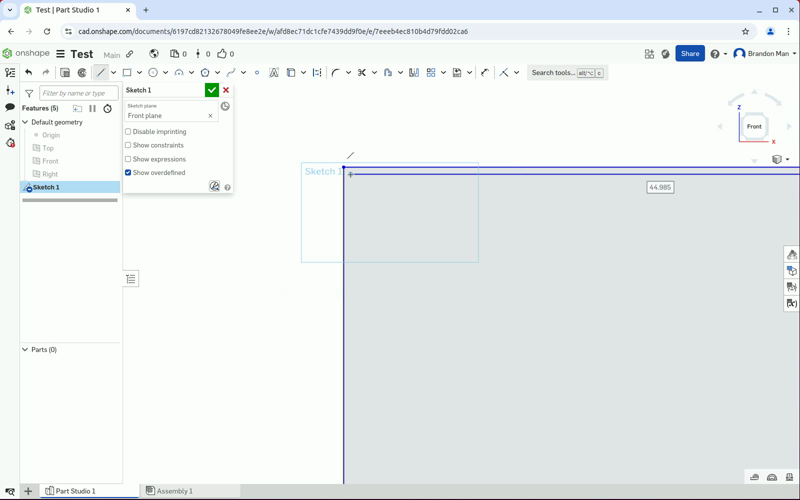
scroll(-6)
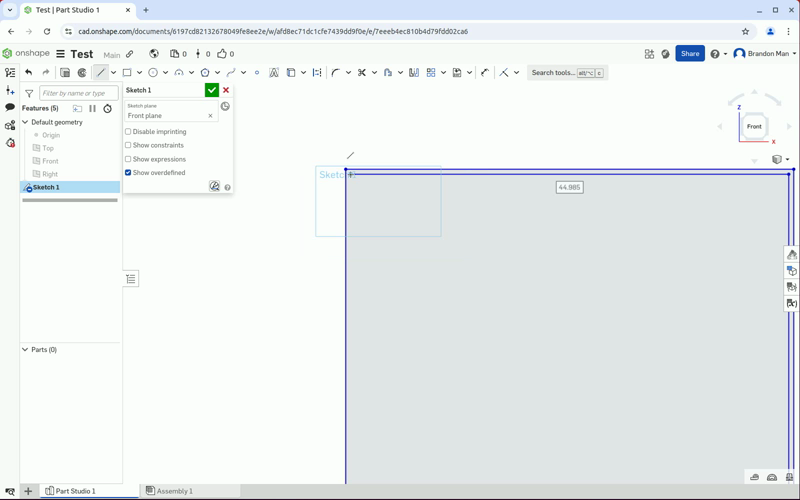
scroll(-6)
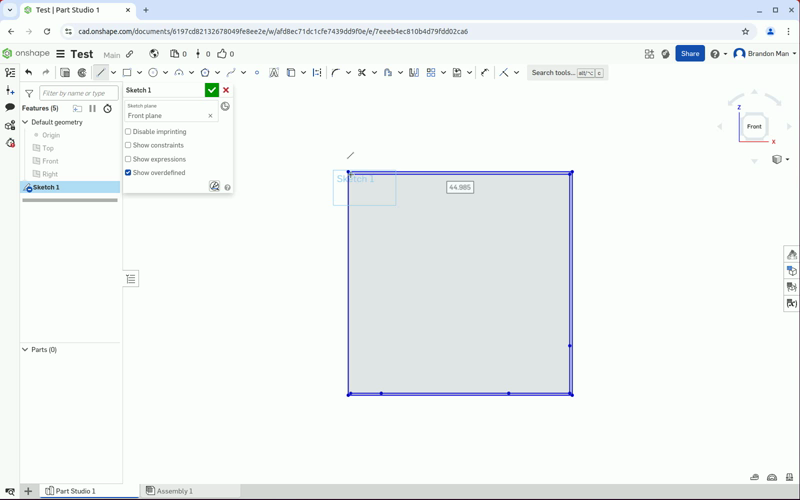
key_up(shift)
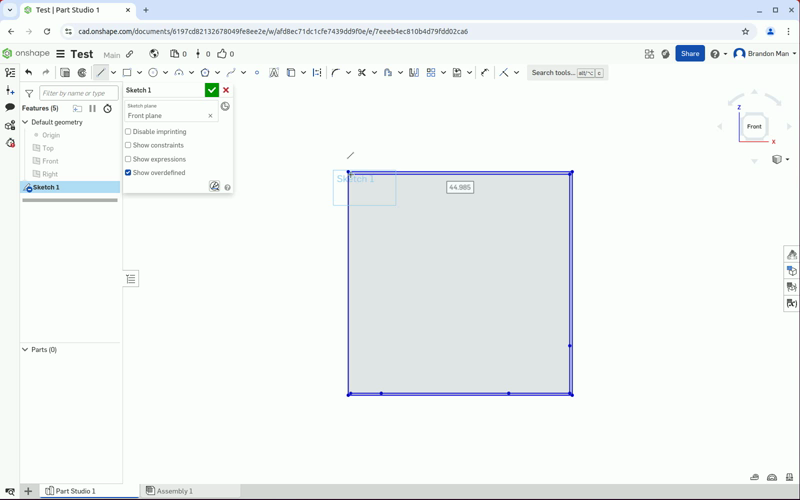
key_down(shift)
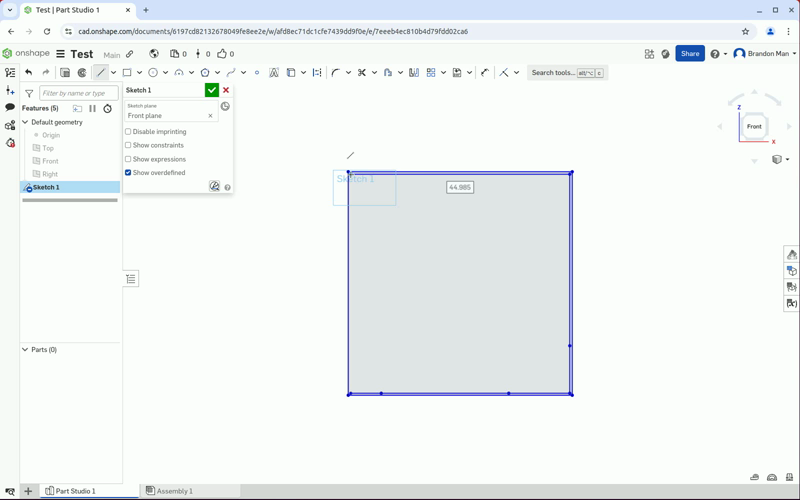
mouse_move(350, 345)
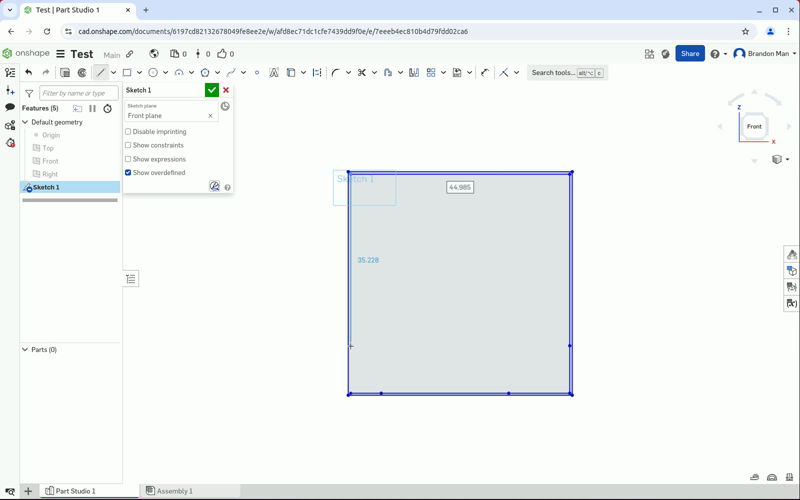
click(350, 345)
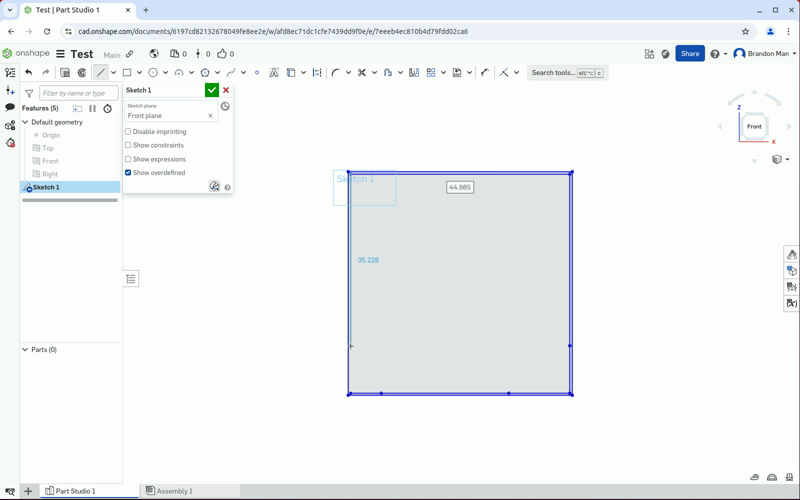
key_up(shift)
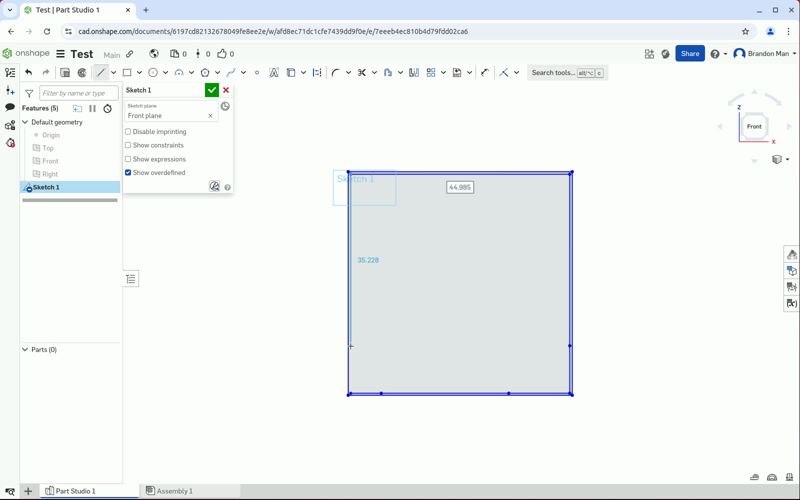
mouse_move(380, 345)
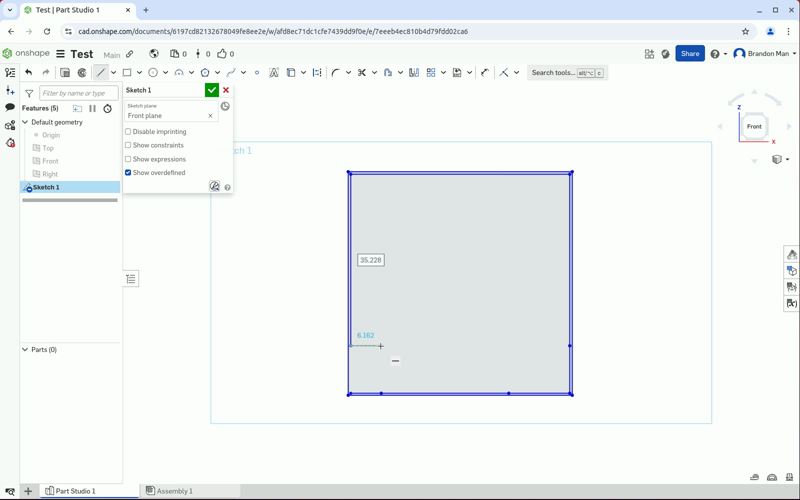
key_down(shift)
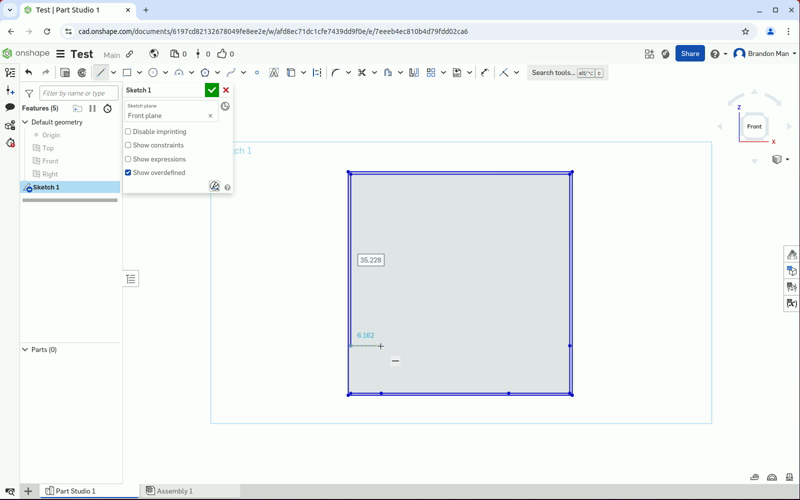
mouse_move(350, 393)
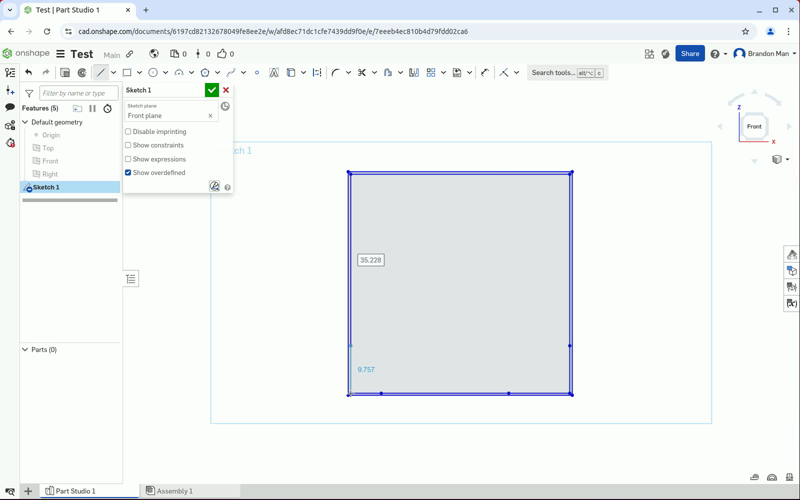
scroll(6)
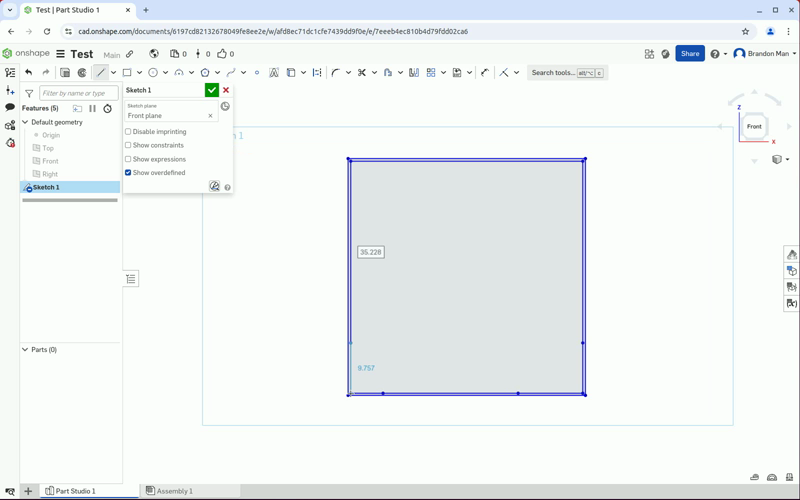
scroll(6)
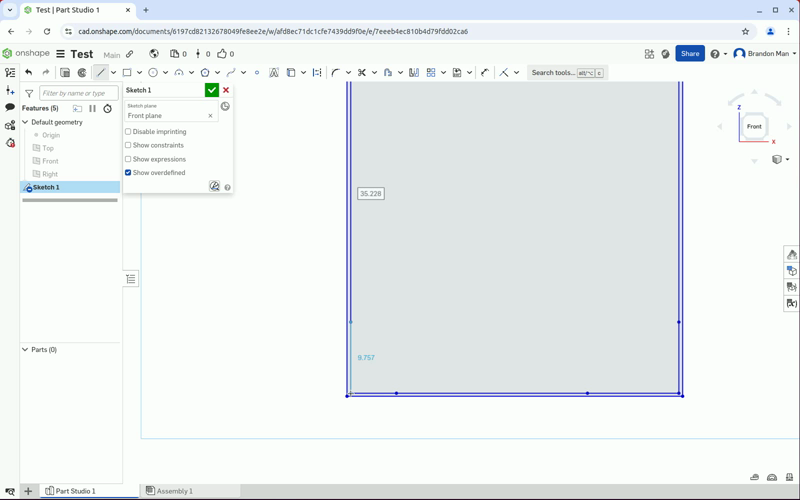
scroll(6)
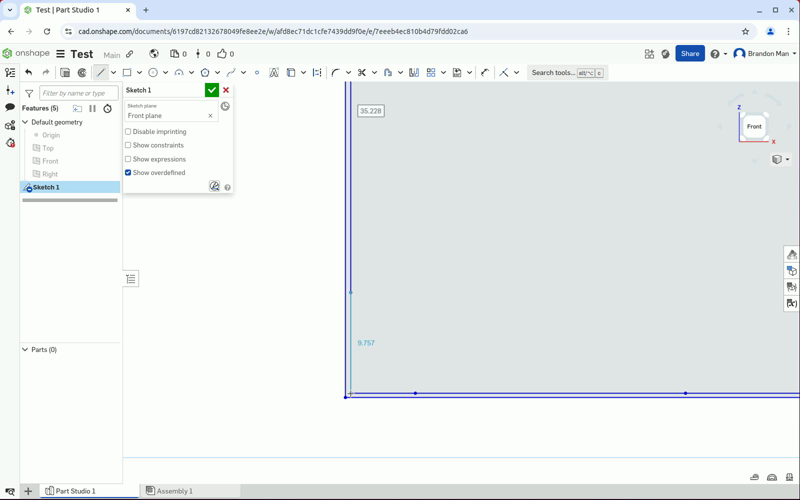
scroll(6)
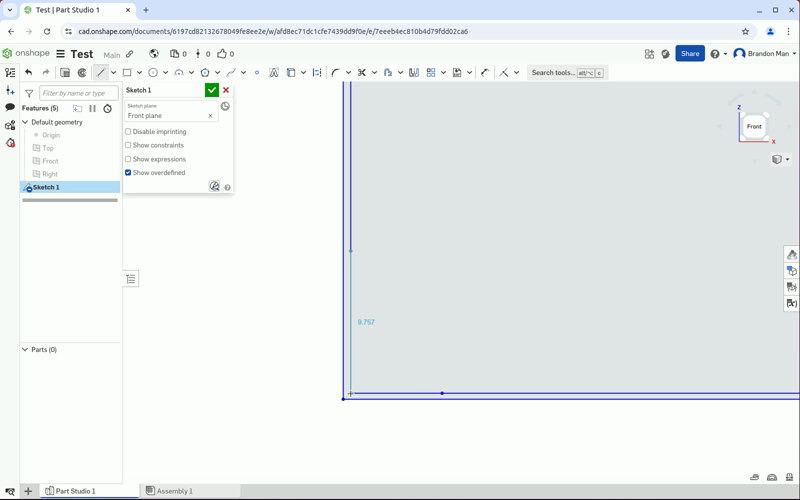
scroll(6)
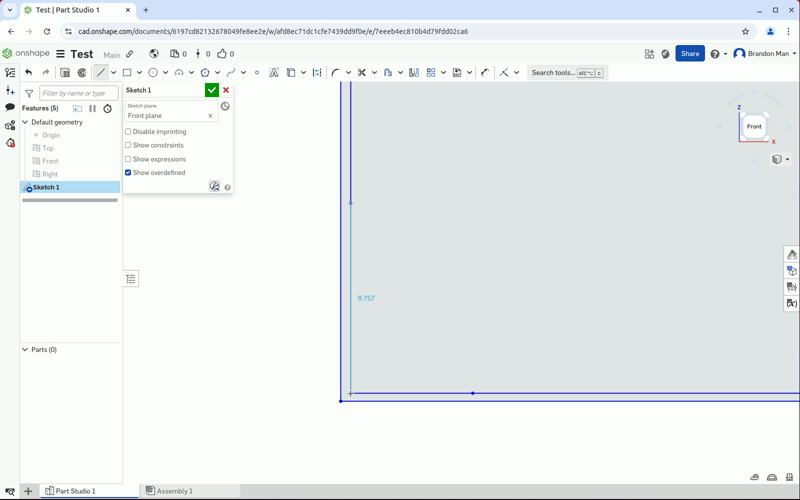
scroll(6)
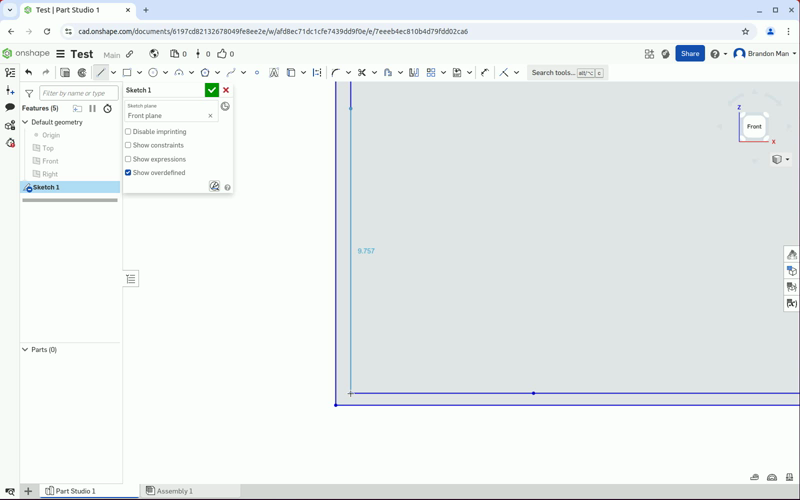
scroll(6)
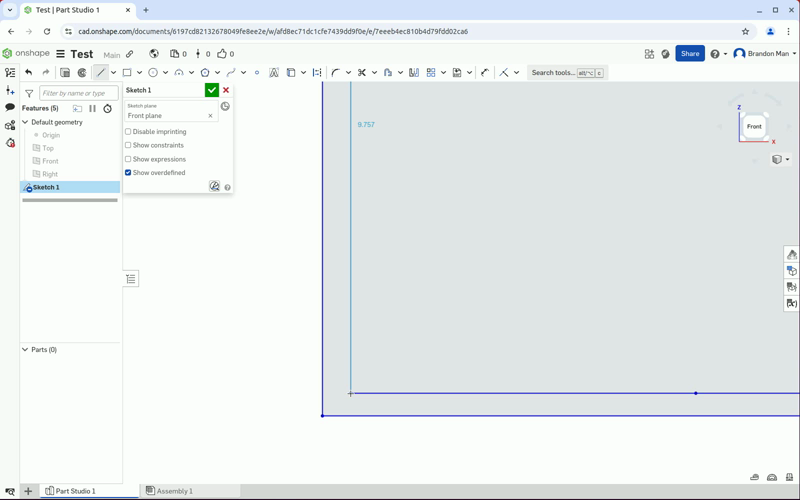
key_up(shift)
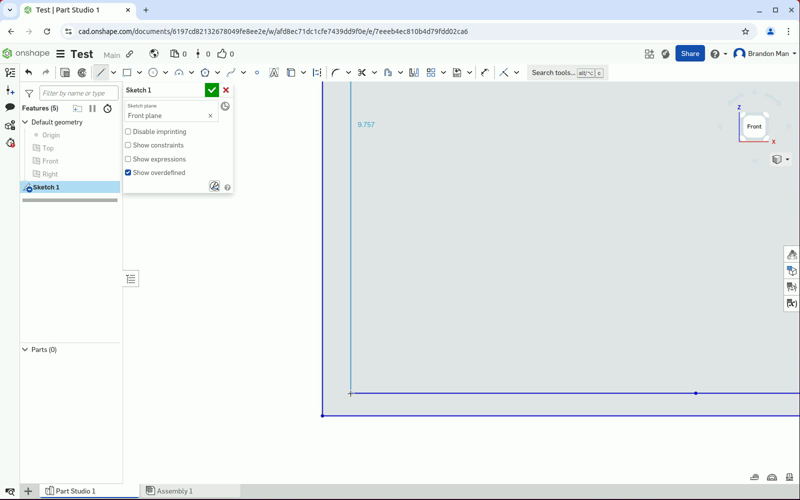
click(350, 393)
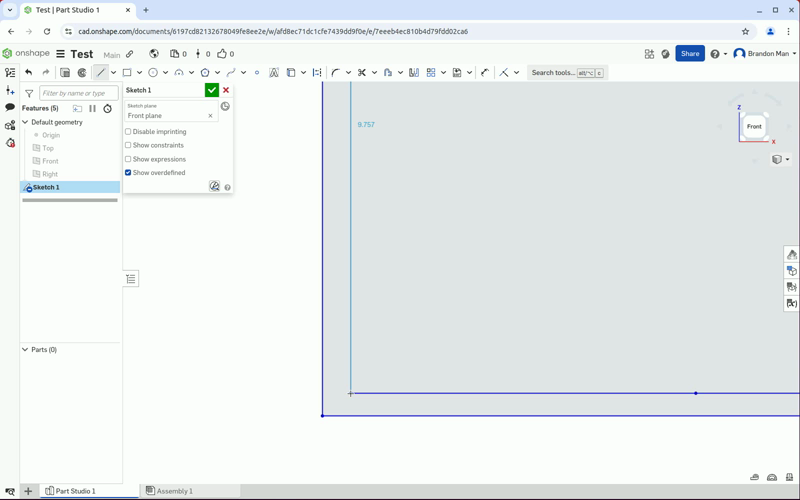
scroll(-6)
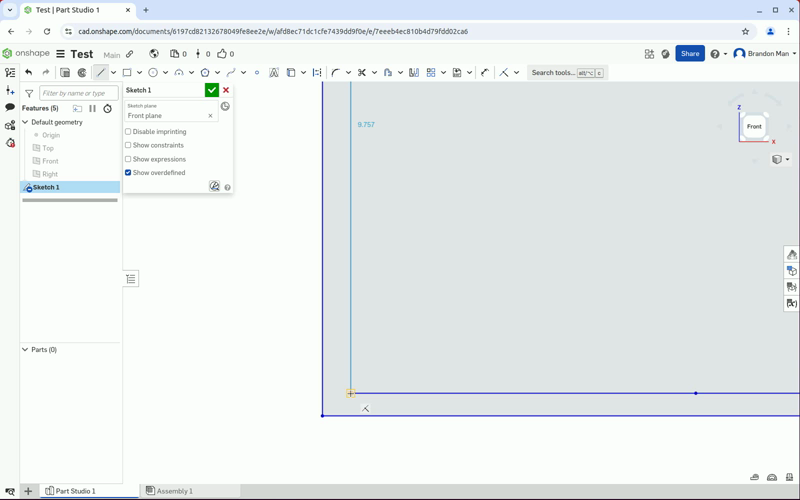
scroll(-6)
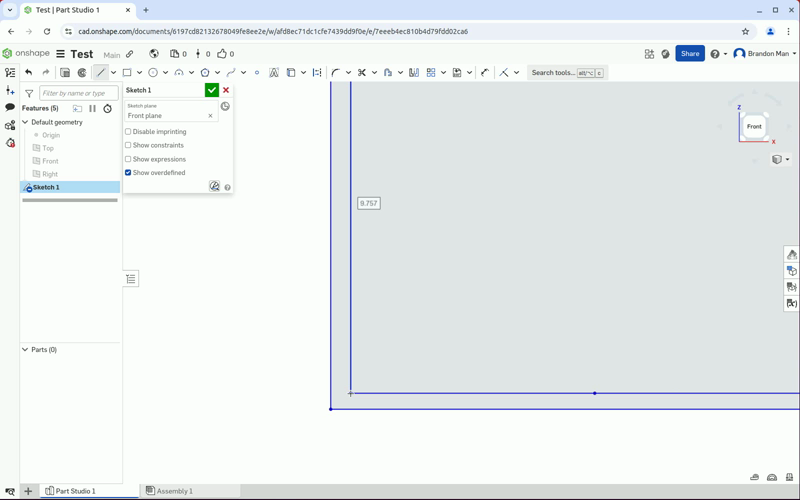
scroll(-6)
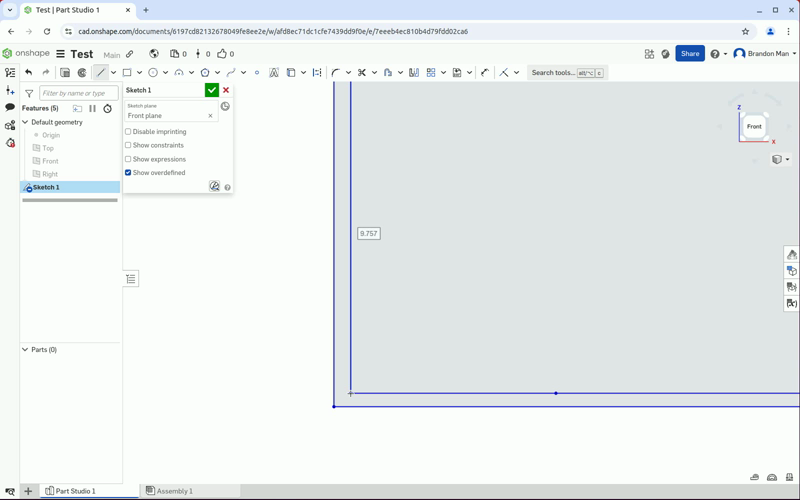
scroll(-6)
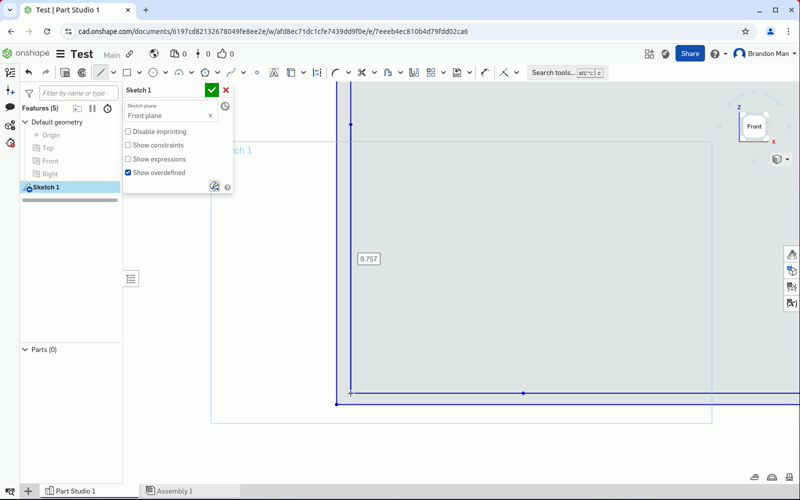
scroll(-6)
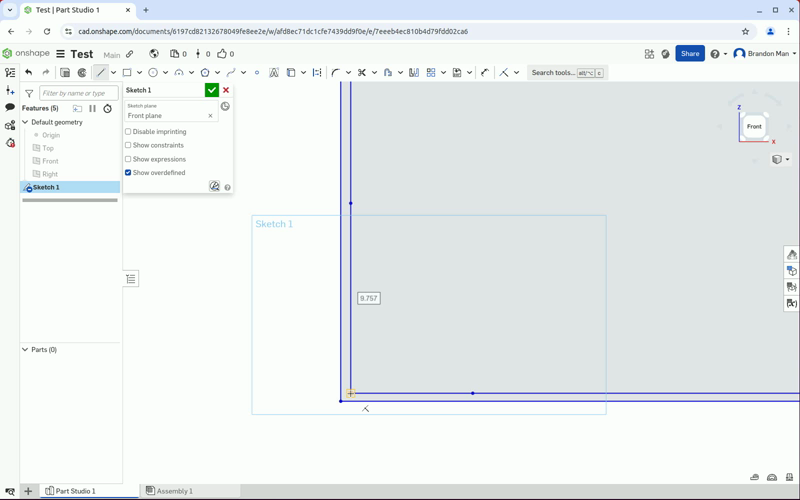
scroll(-6)
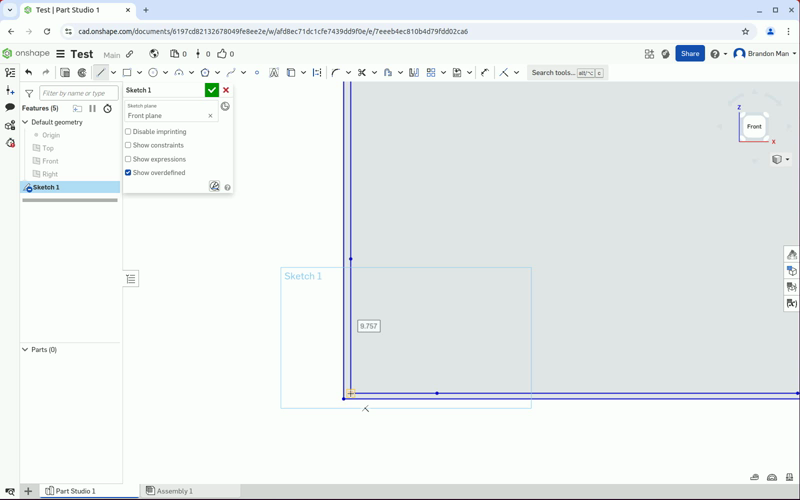
scroll(-6)
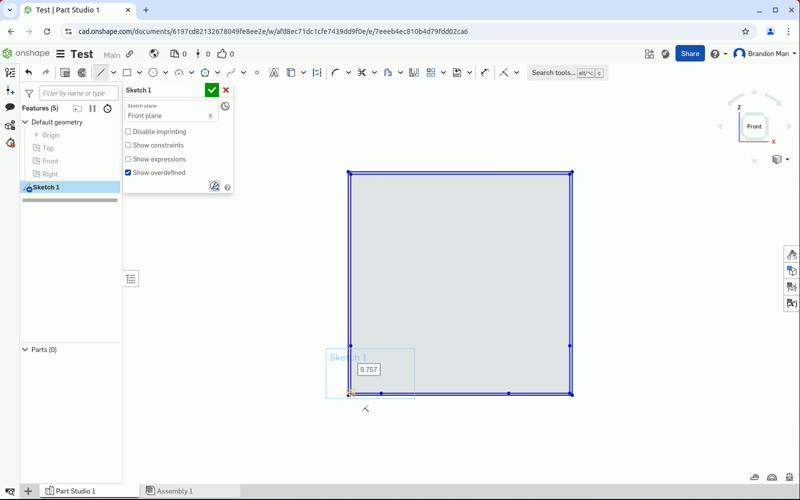
key(esc)
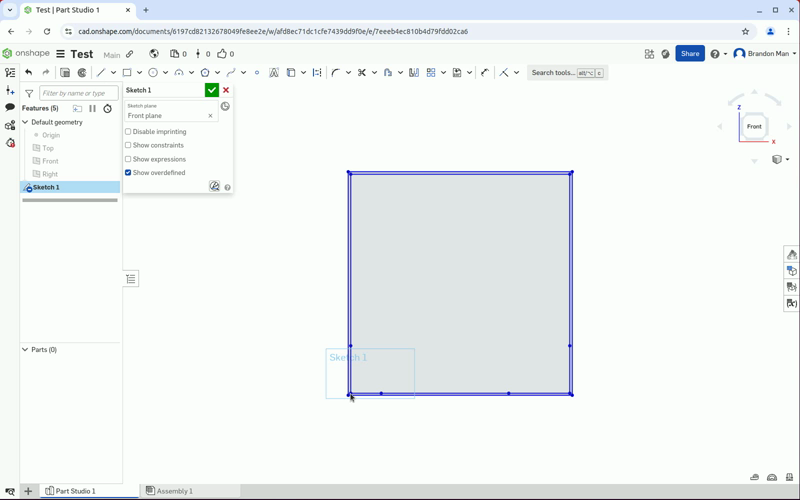
mouse_move(451, 395)
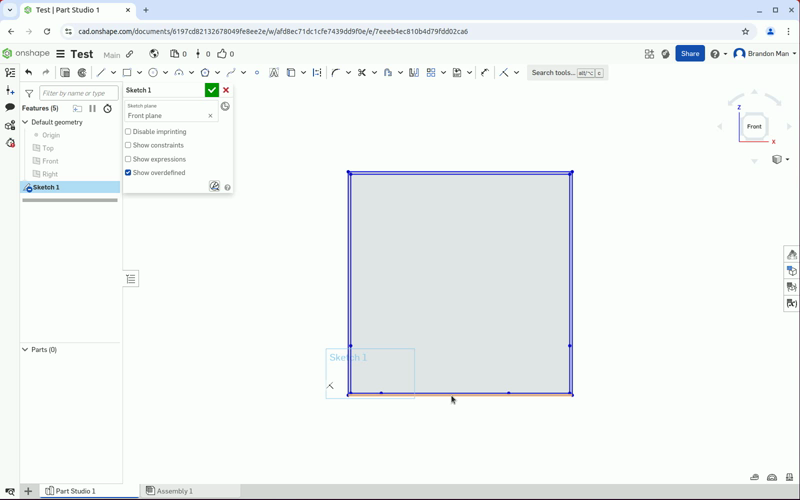
scroll(6)
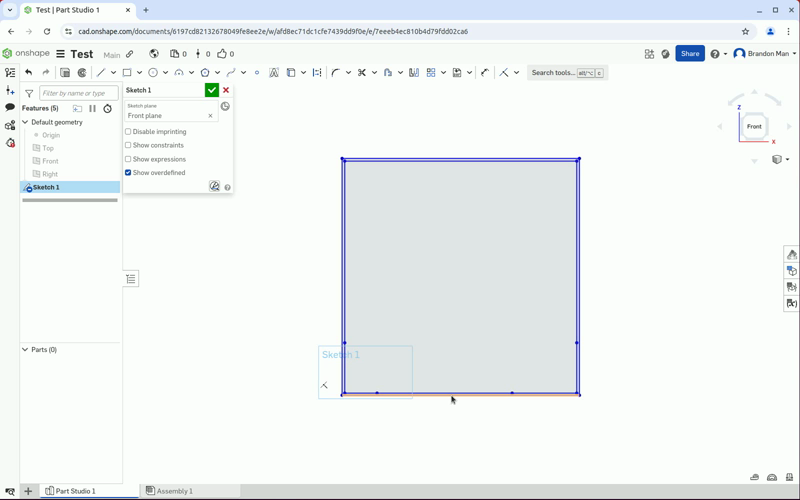
scroll(6)
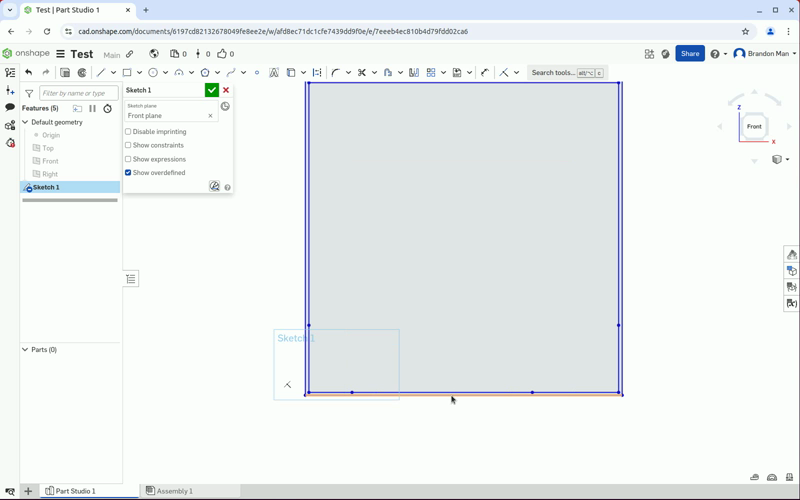
scroll(6)
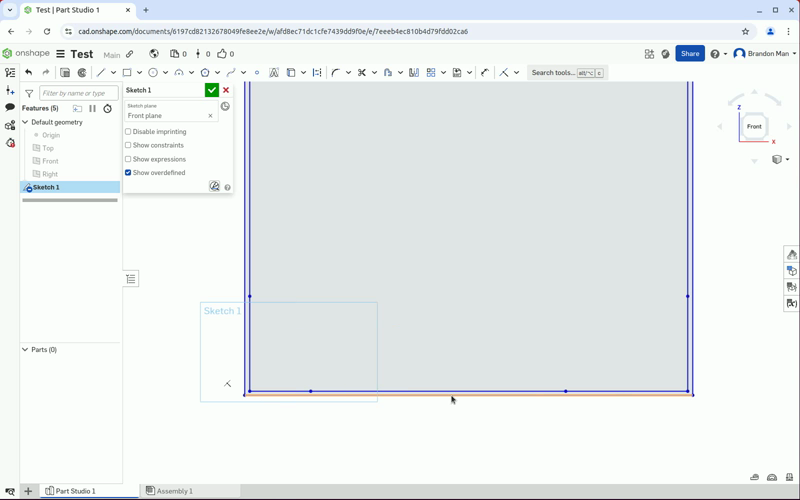
scroll(6)
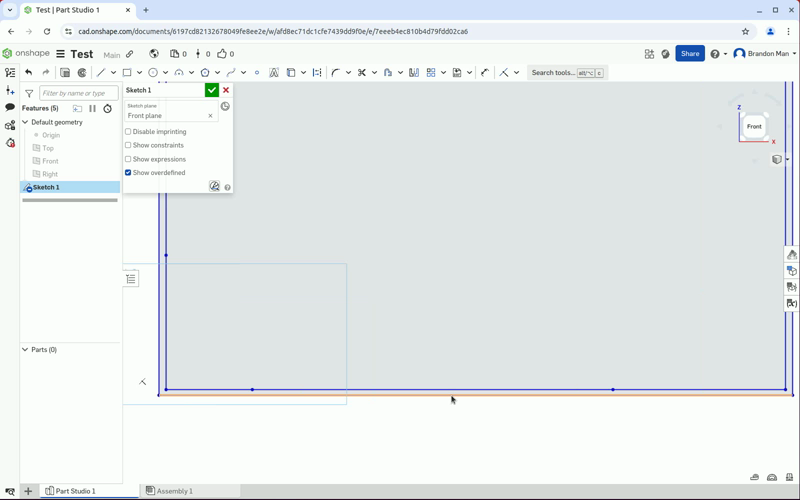
scroll(6)
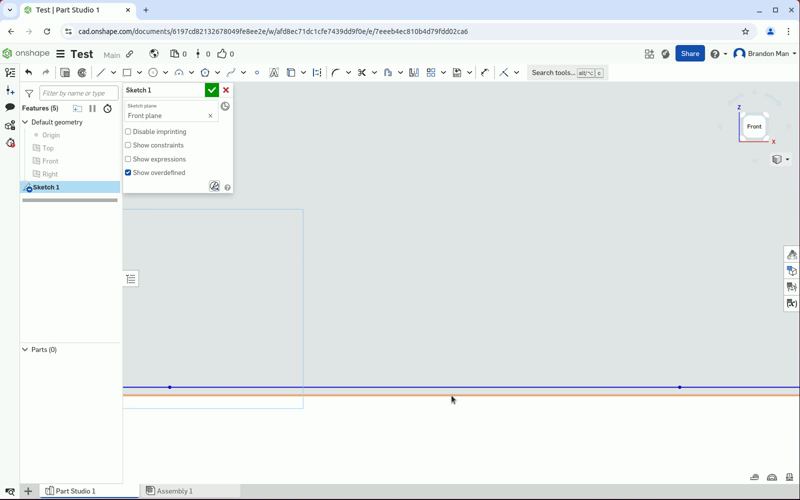
scroll(6)
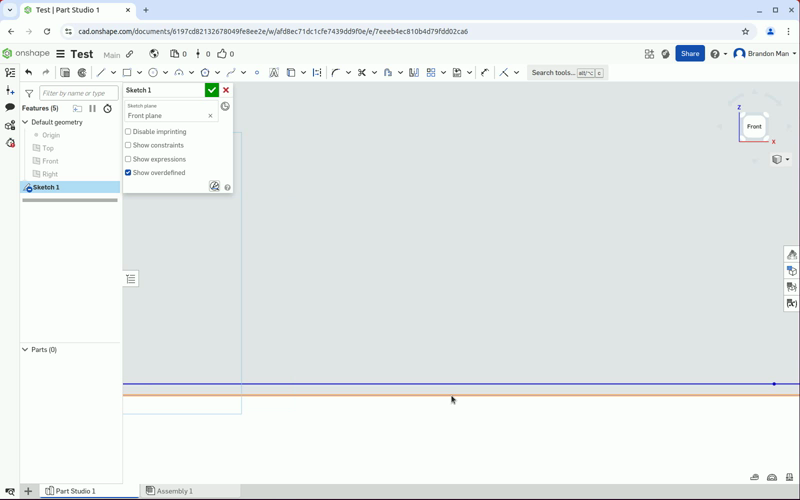
scroll(6)
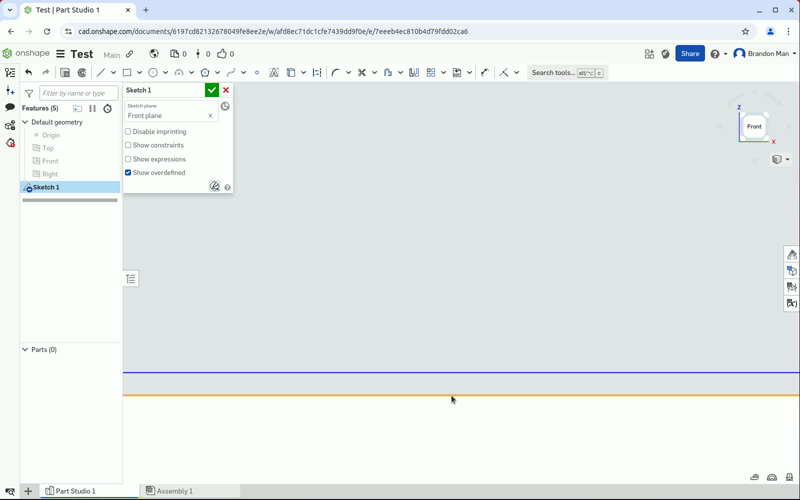
click(451, 395)
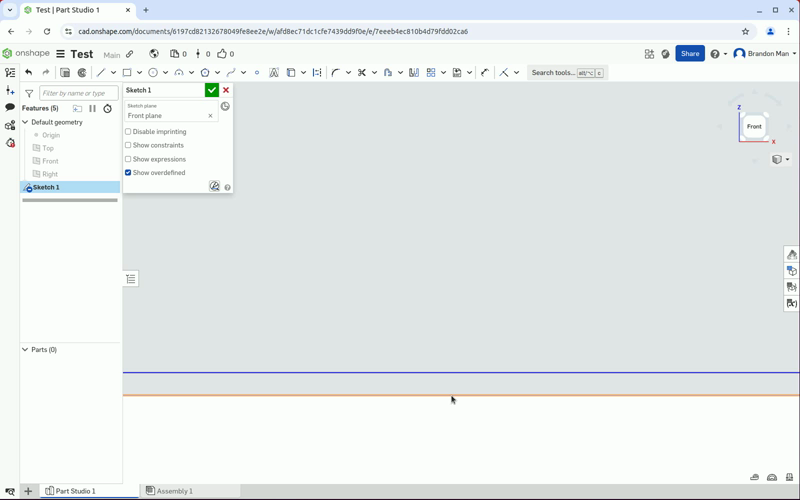
scroll(-6)
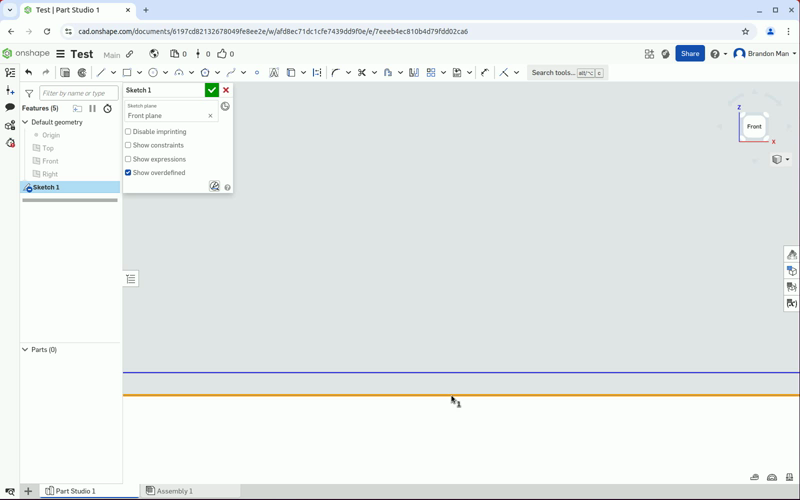
scroll(-6)
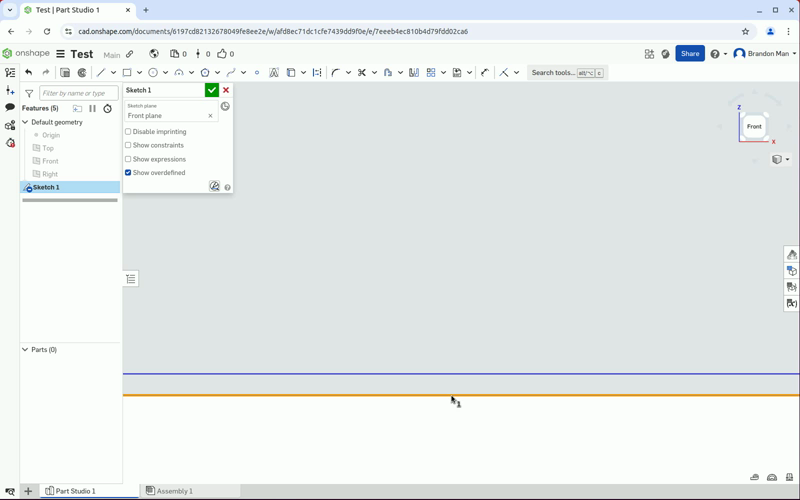
scroll(-6)
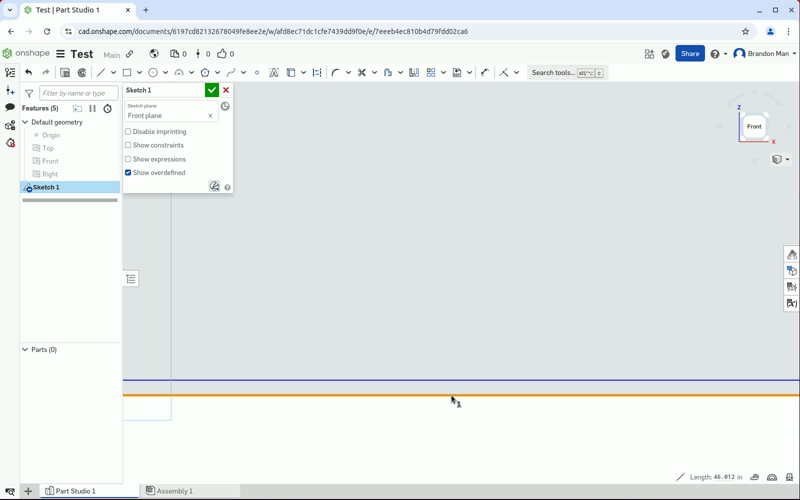
scroll(-6)
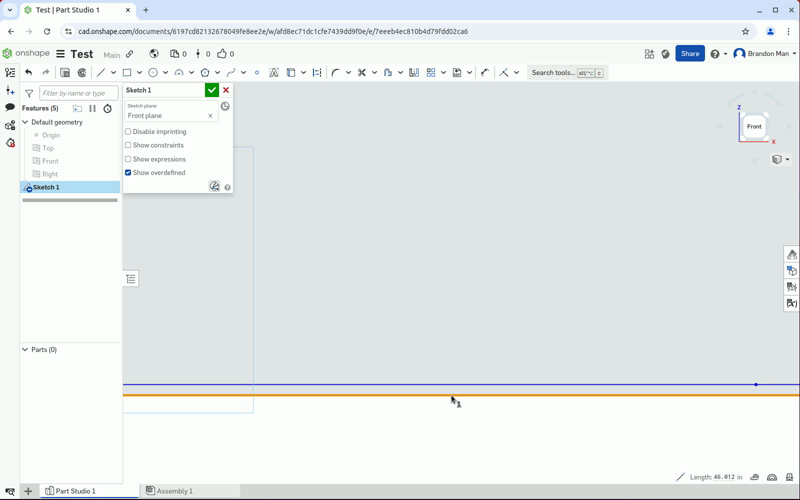
scroll(-6)
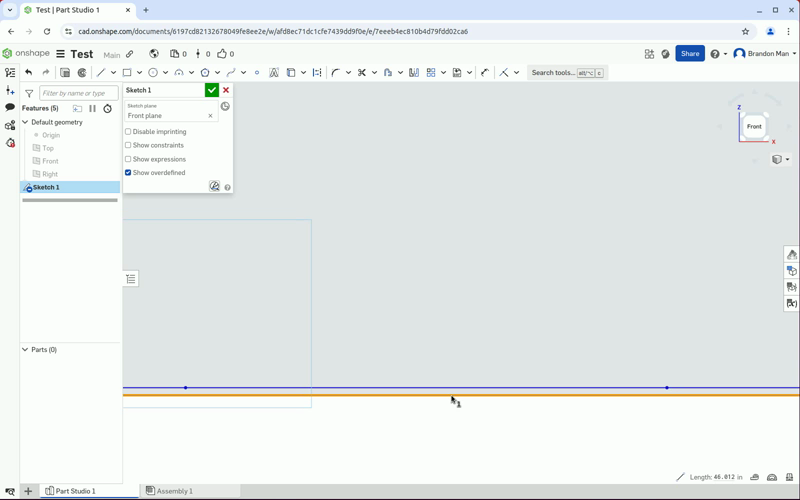
scroll(-6)
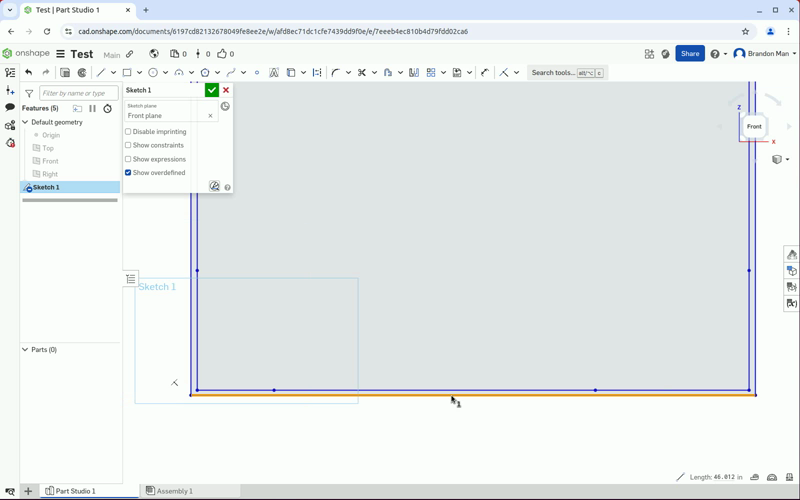
scroll(-6)
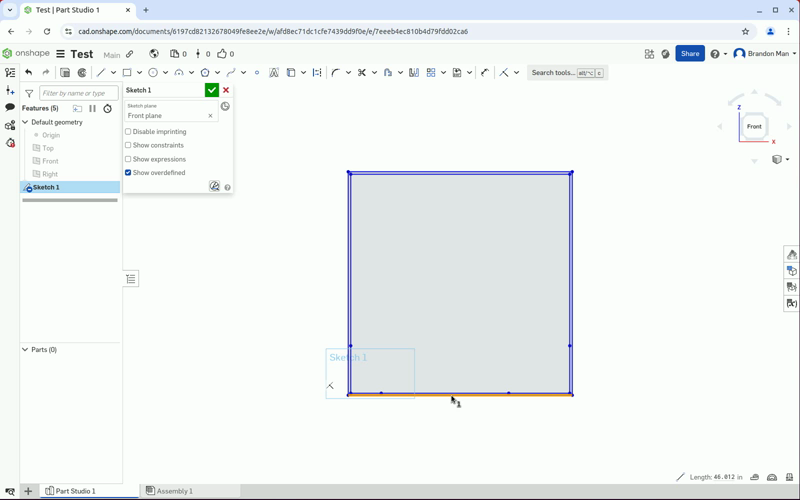
mouse_move(73, 352)
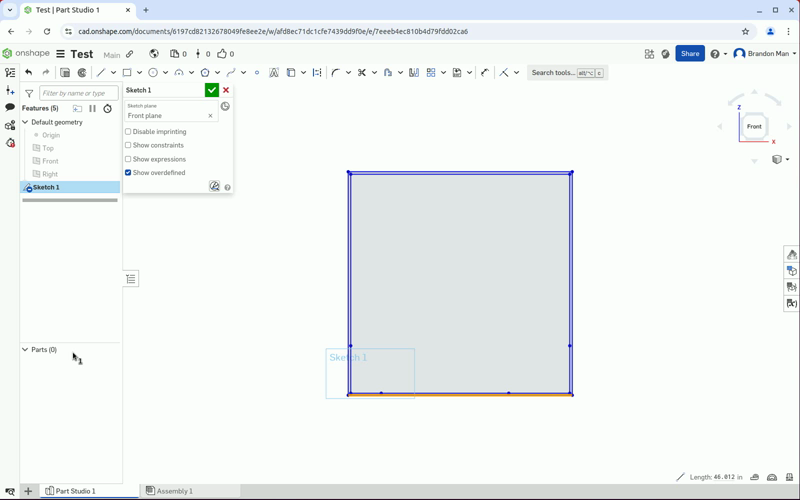
key(shift+y)
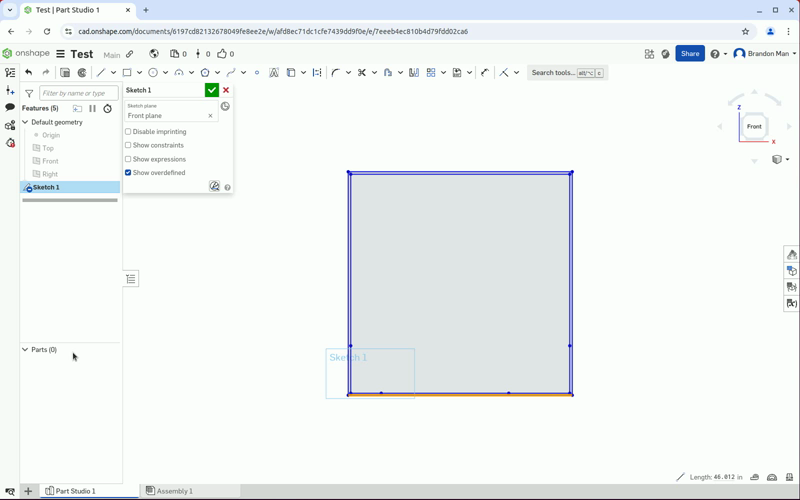
key(shift+e)
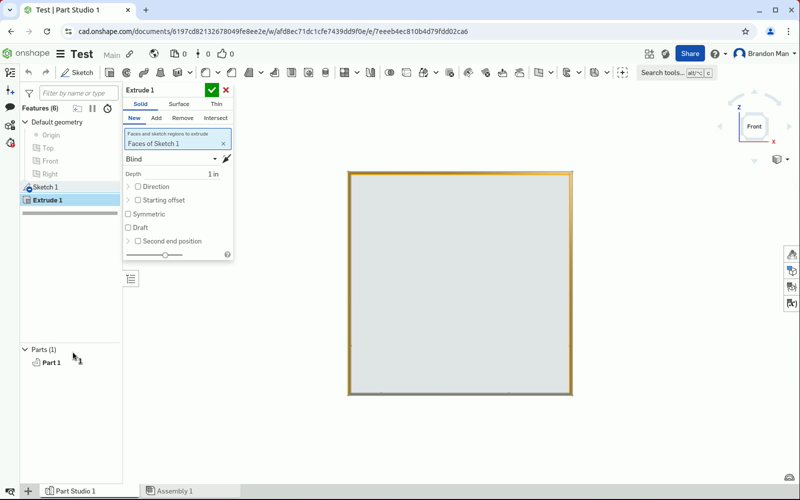
mouse_move(143, 106)
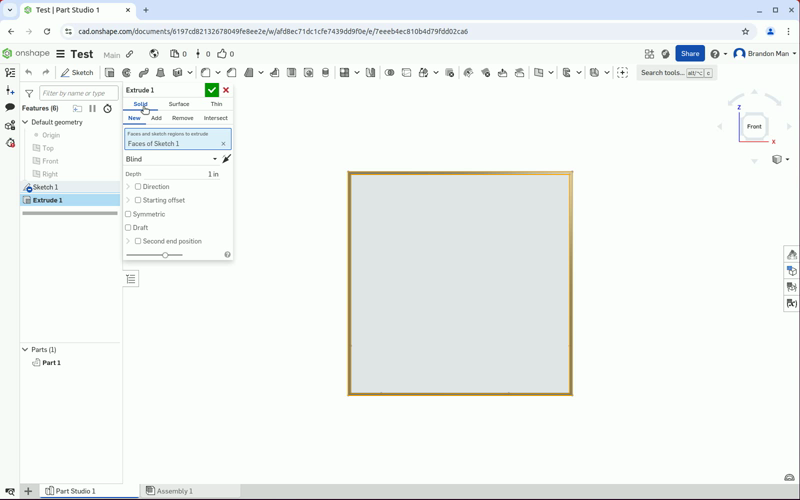
click(143, 106)
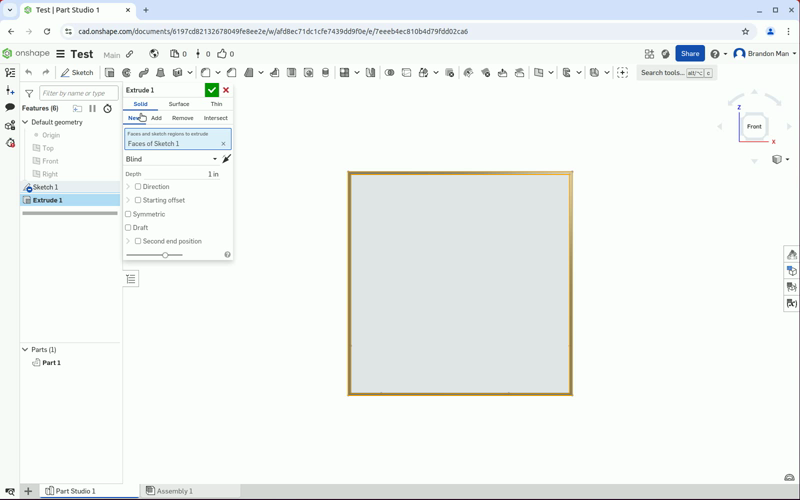
mouse_move(137, 120)
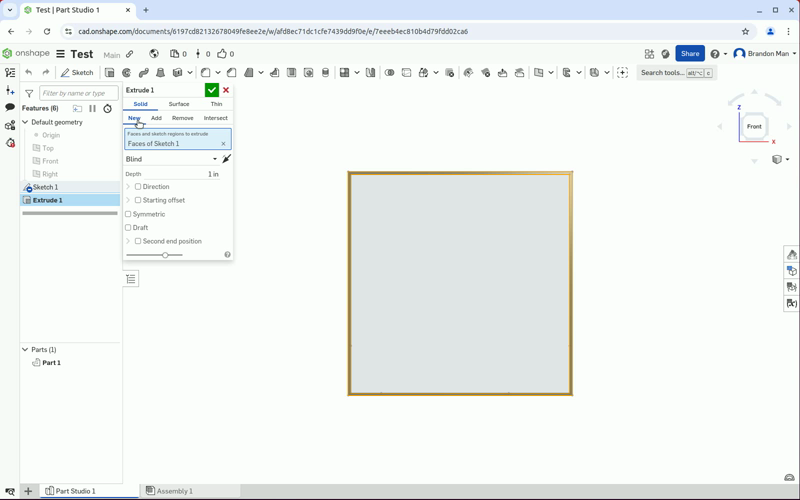
click(137, 120)
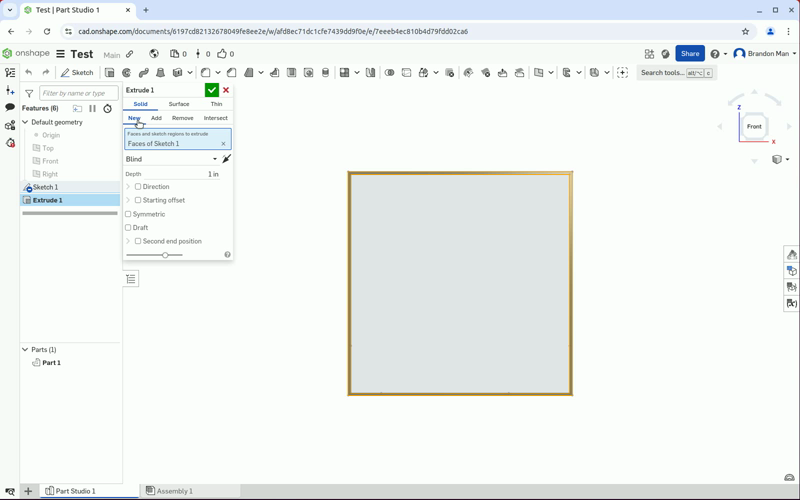
key(tab, 4)
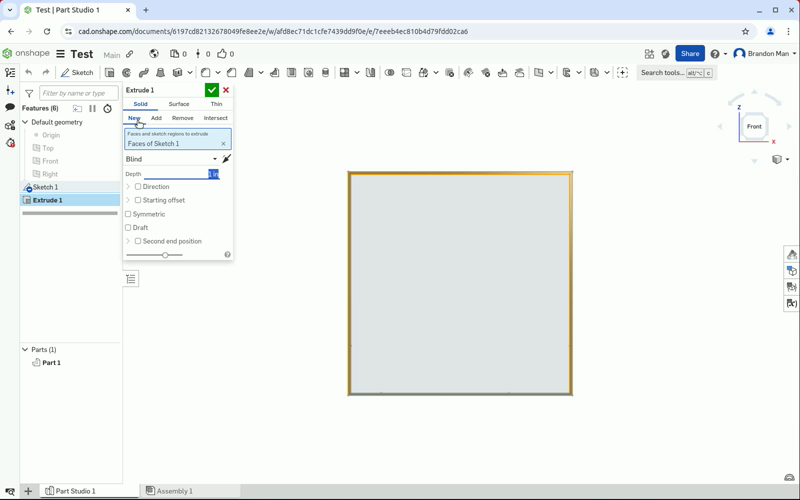
text(8.666)
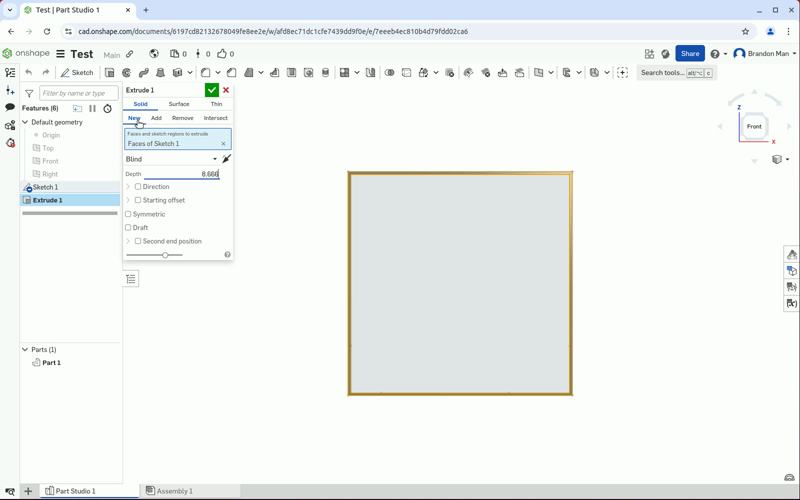
key(enter)
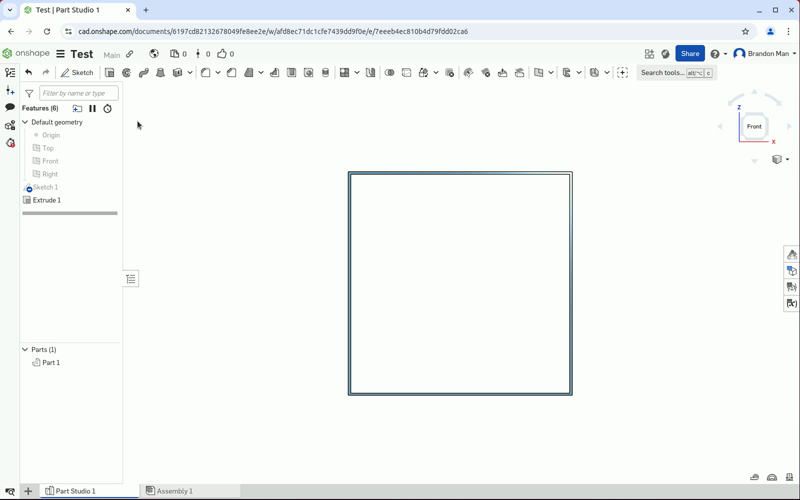
key(shift+h)
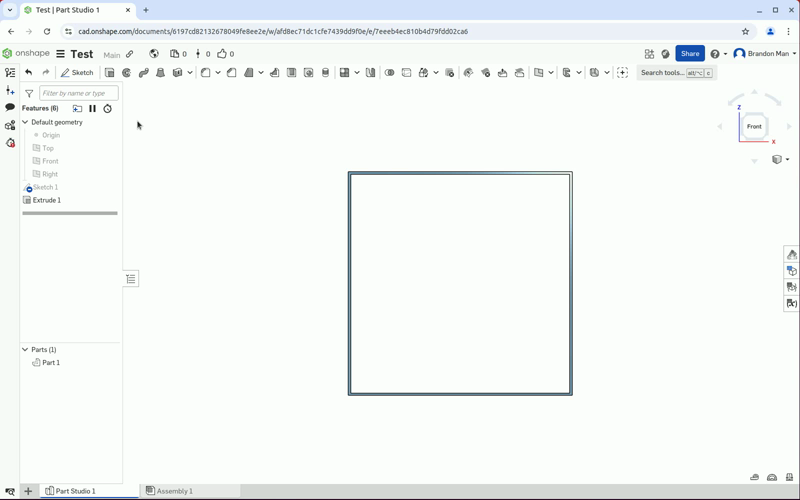
key(shift+h)
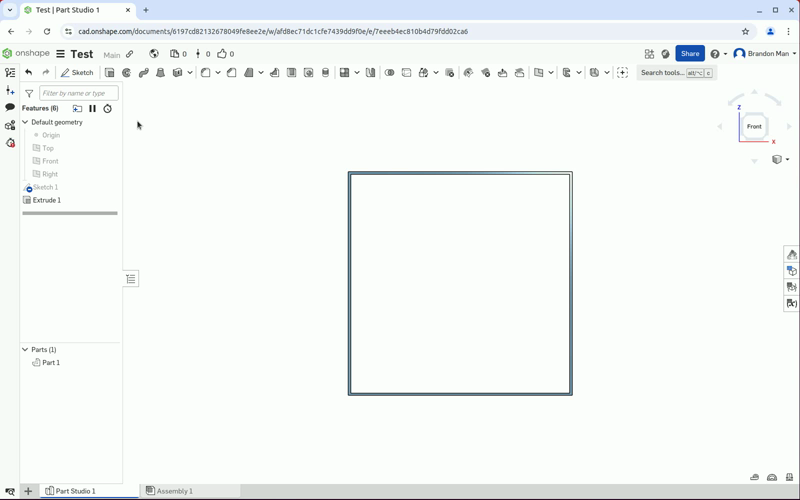
mouse_move(73, 189)
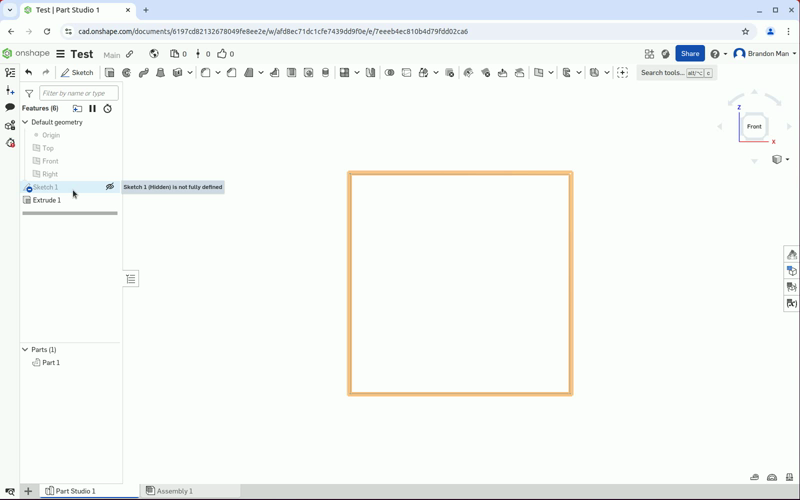
click(73, 189)
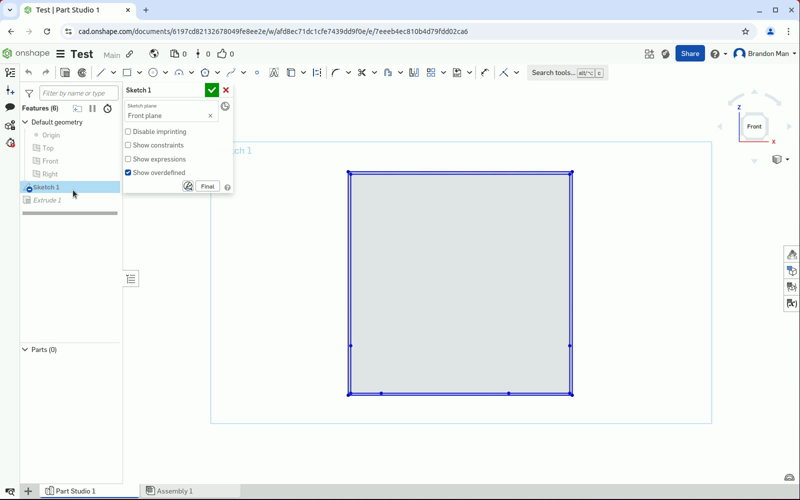
mouse_move(229, 92)
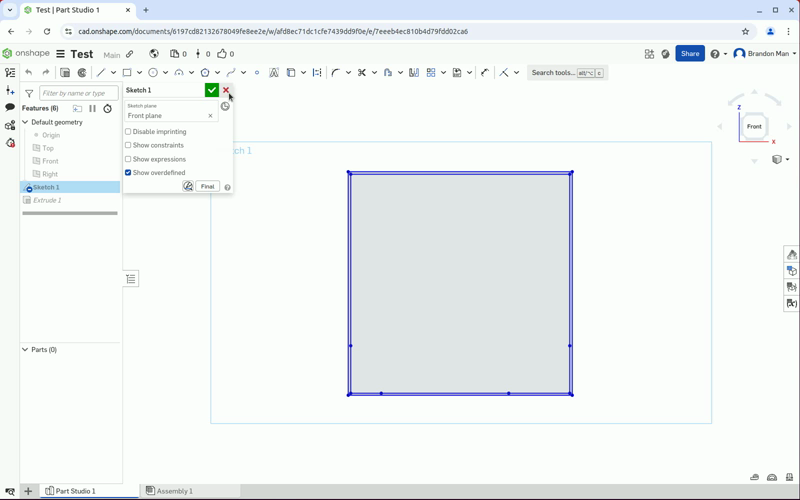
click(229, 92)
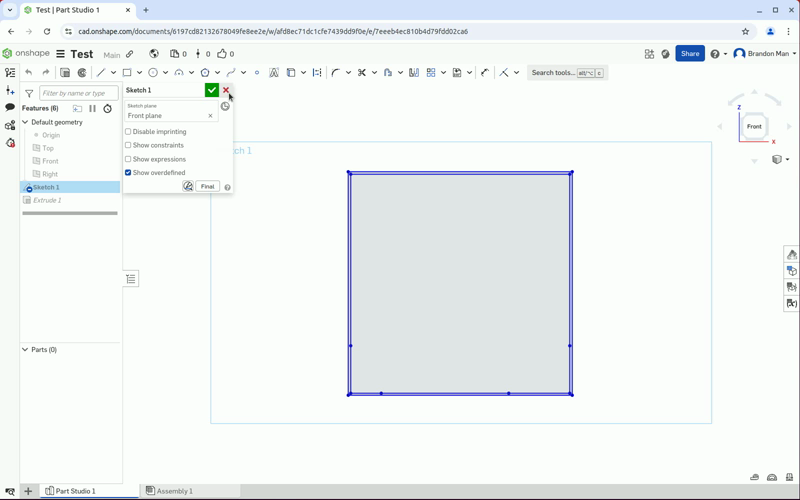
key(shift+s)
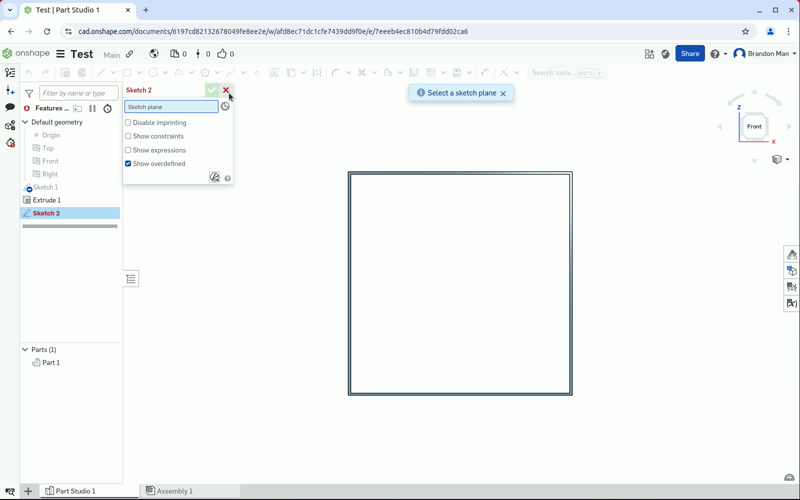
mouse_move(73, 163)
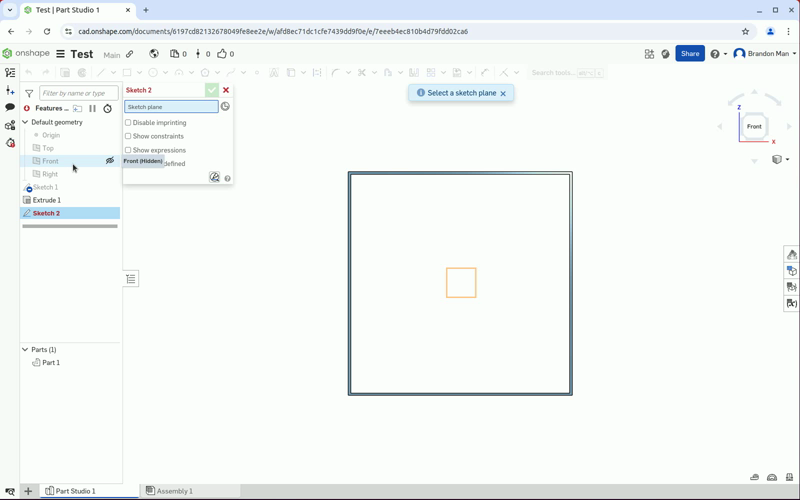
click(73, 163)
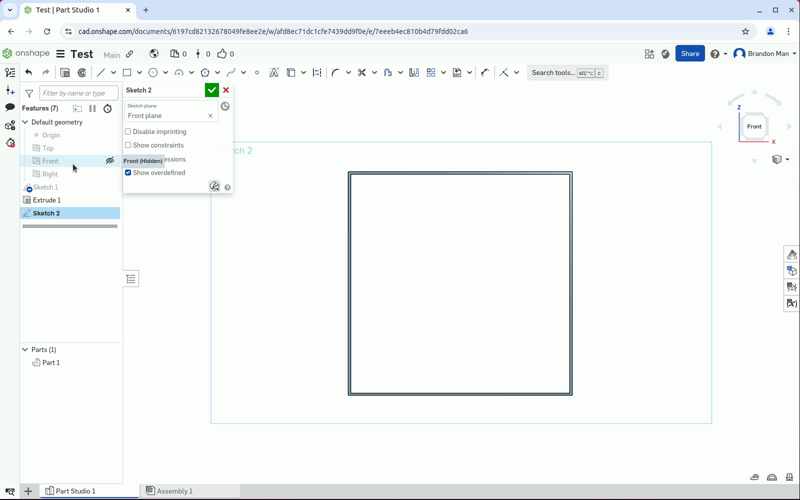
mouse_move(73, 352)
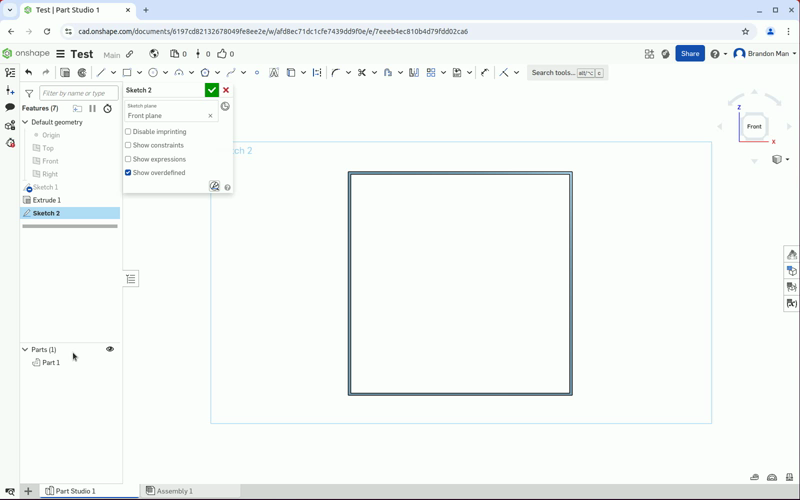
key(y)
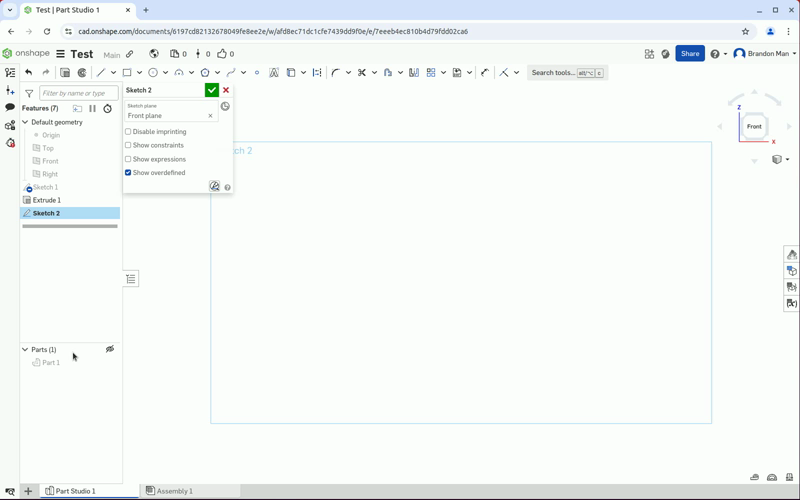
key(l)
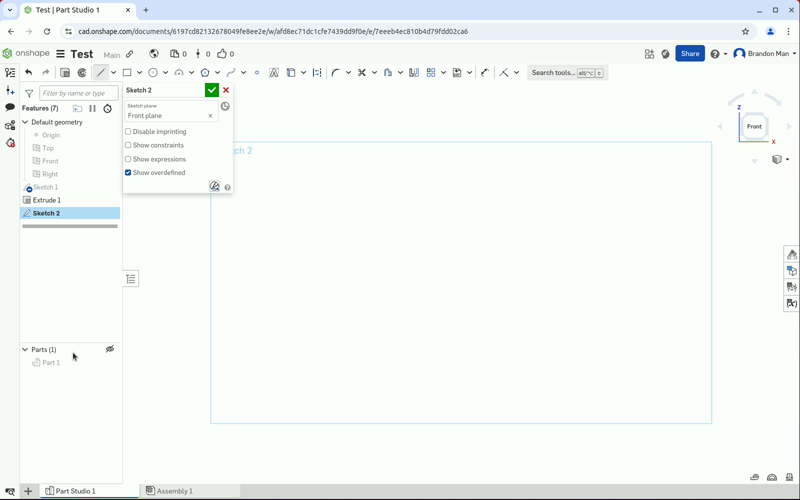
key_down(shift)
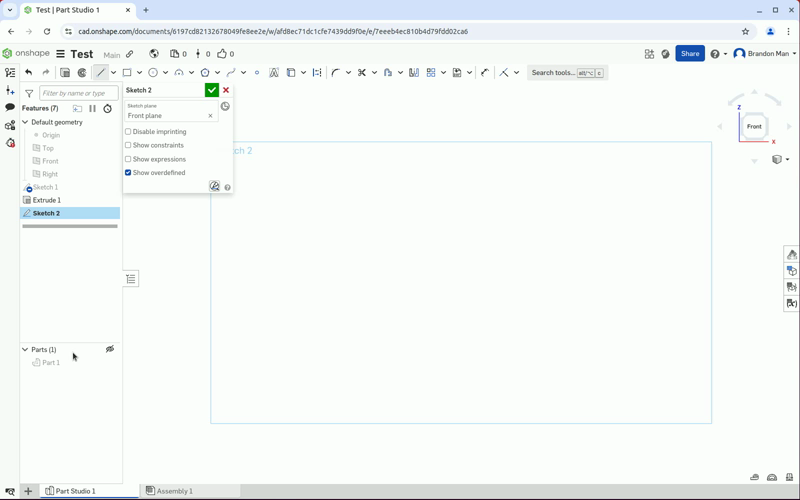
mouse_move(350, 393)
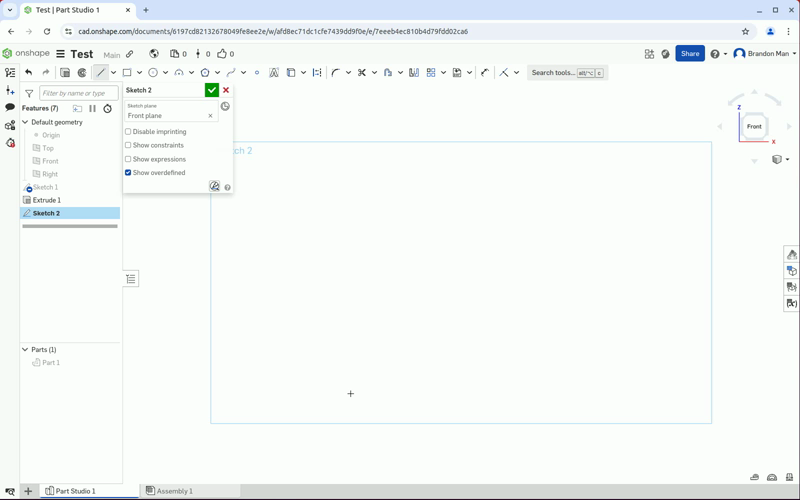
click(350, 393)
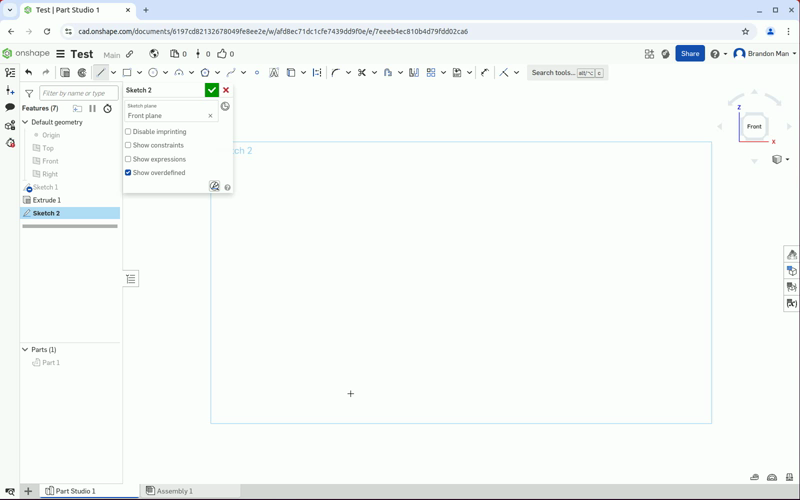
key_up(shift)
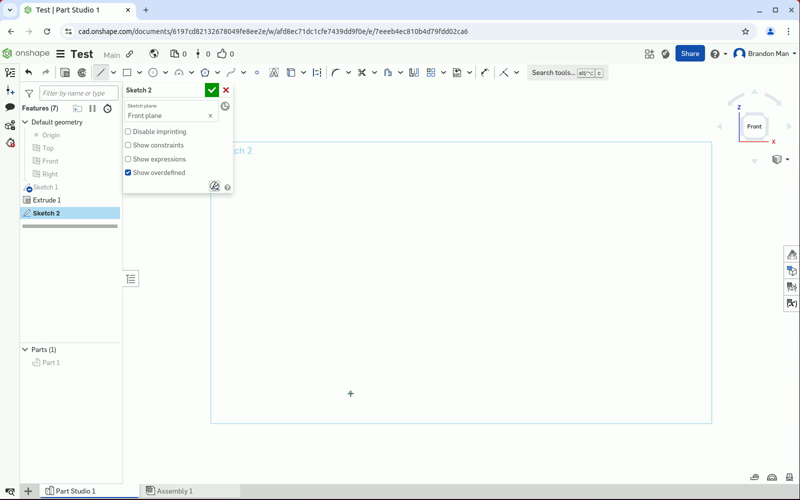
key_down(shift)
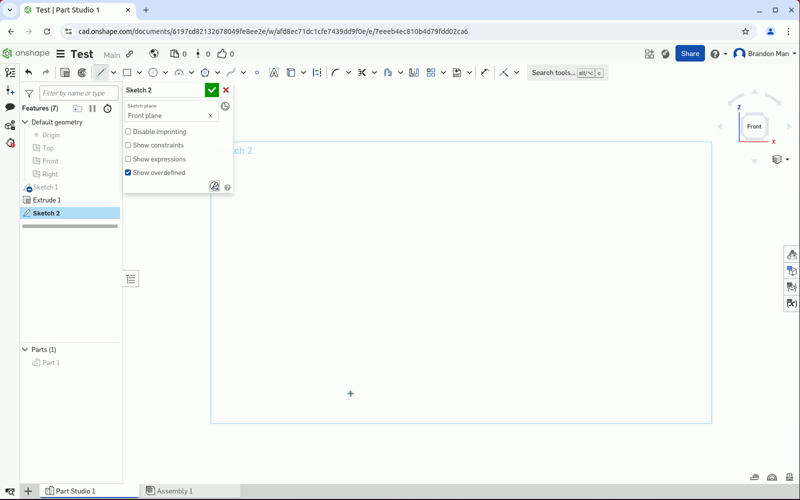
mouse_move(380, 393)
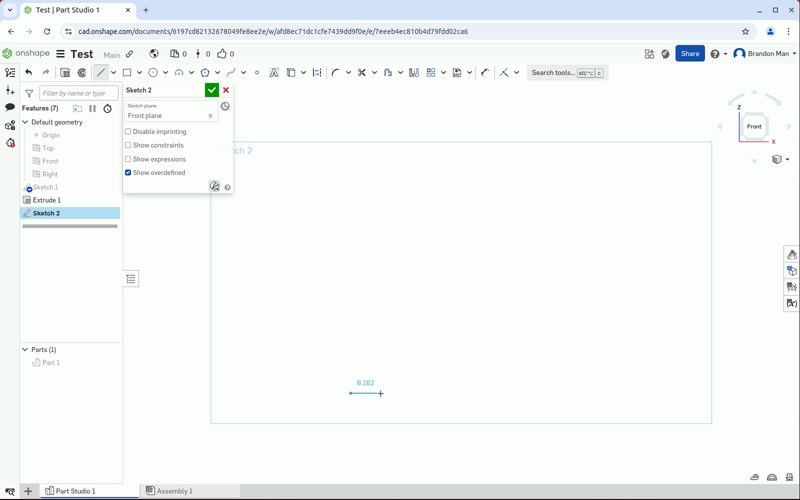
mouse_move(381, 393)
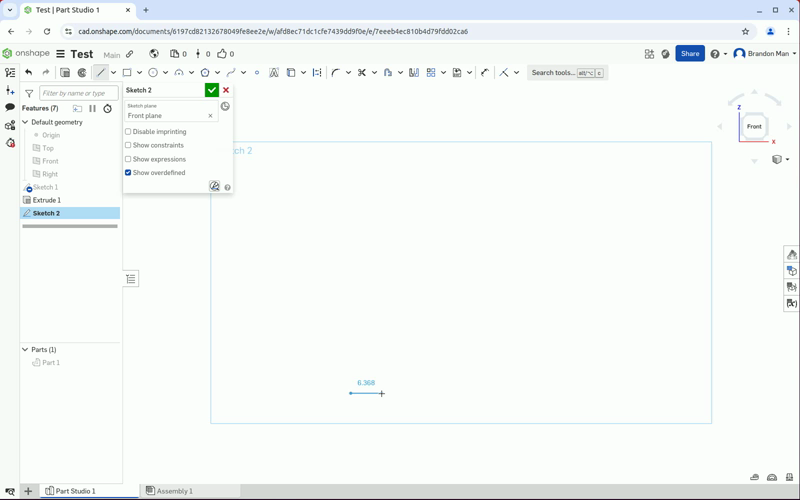
click(381, 393)
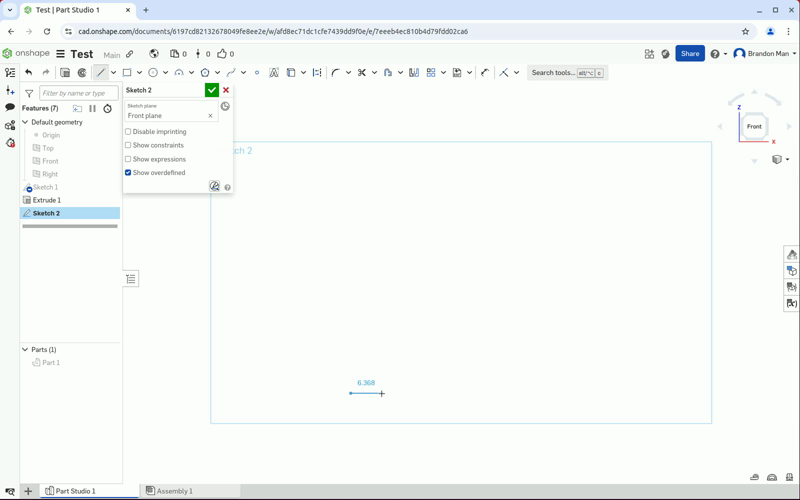
key_up(shift)
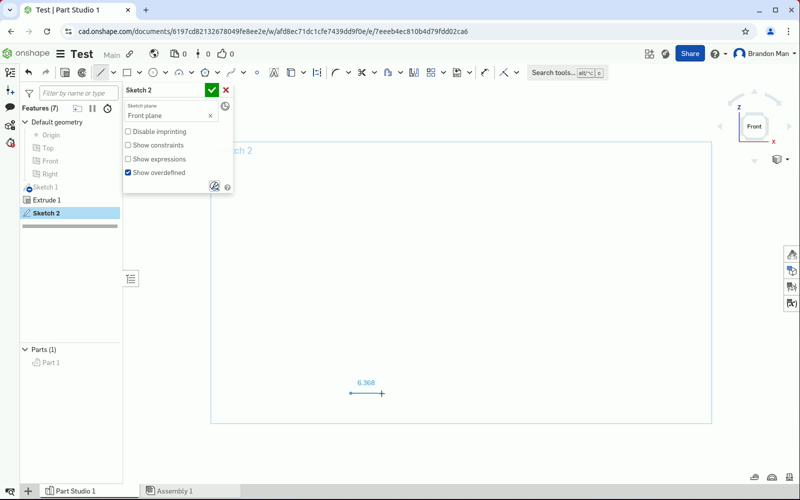
key_down(shift)
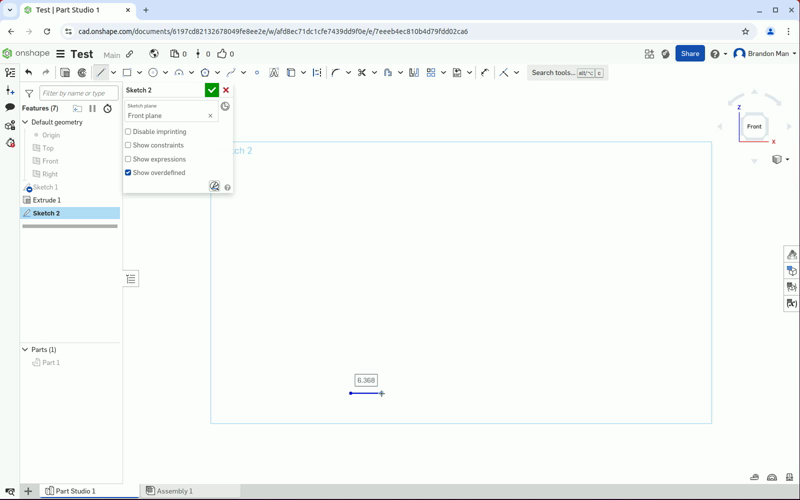
mouse_move(411, 393)
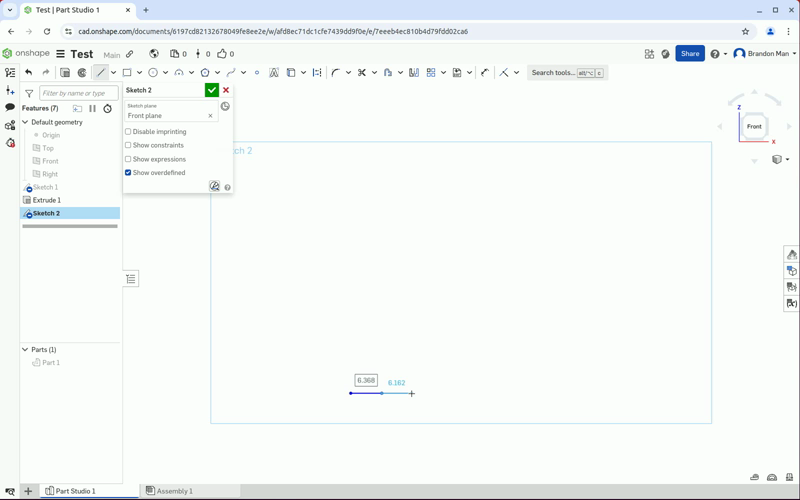
mouse_move(381, 345)
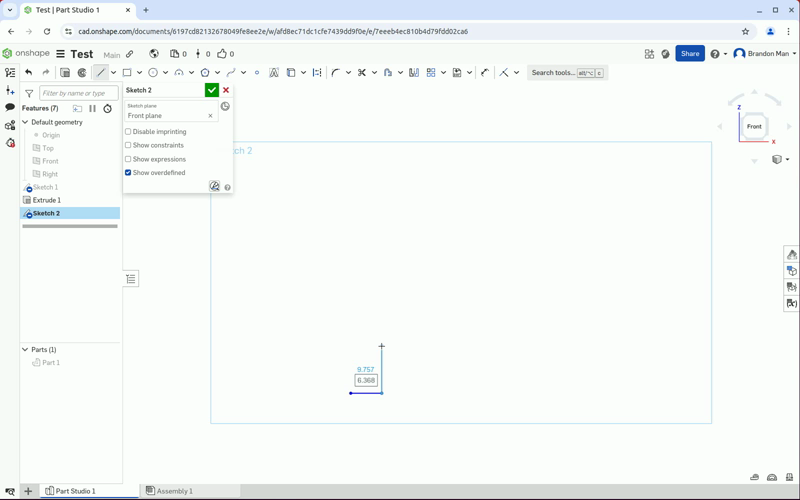
click(381, 345)
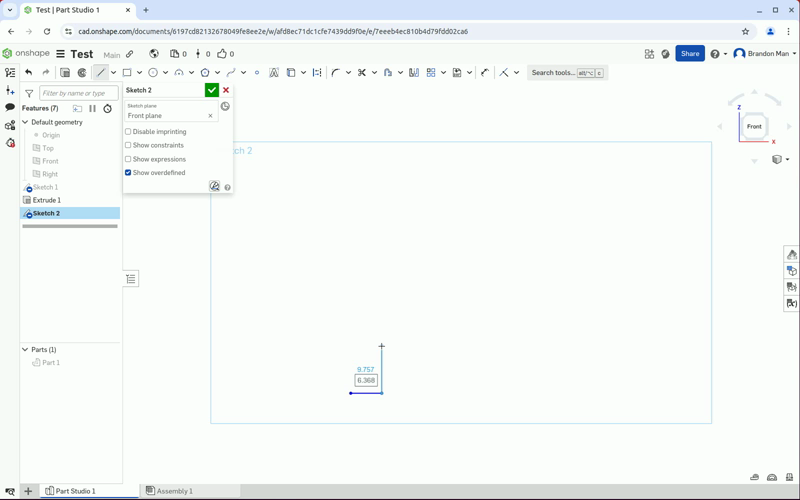
key_up(shift)
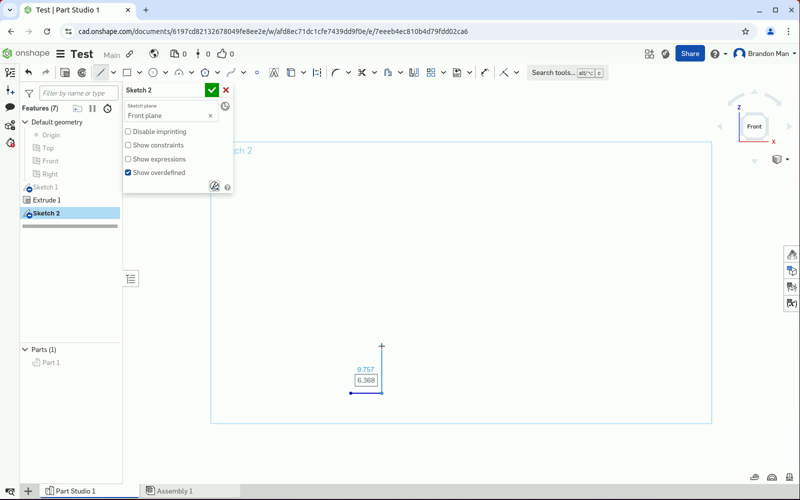
key_down(shift)
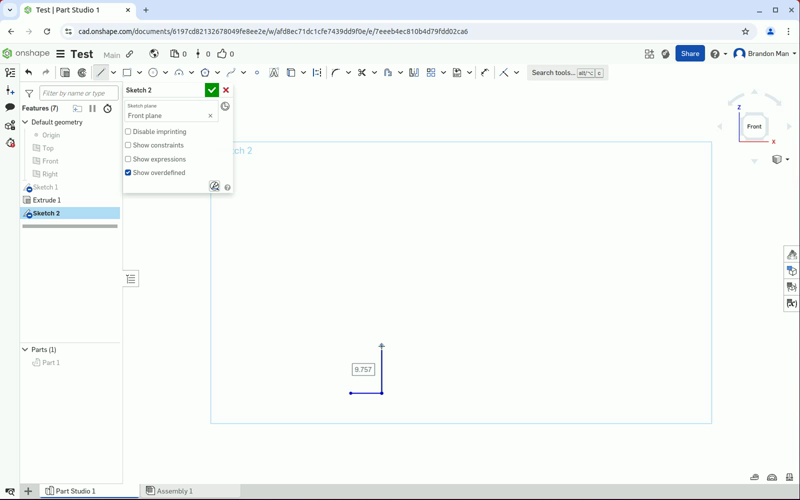
mouse_move(411, 345)
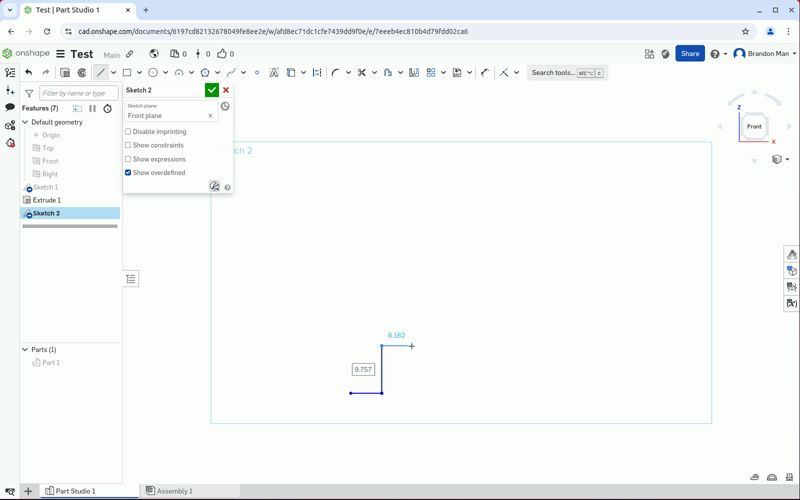
mouse_move(350, 345)
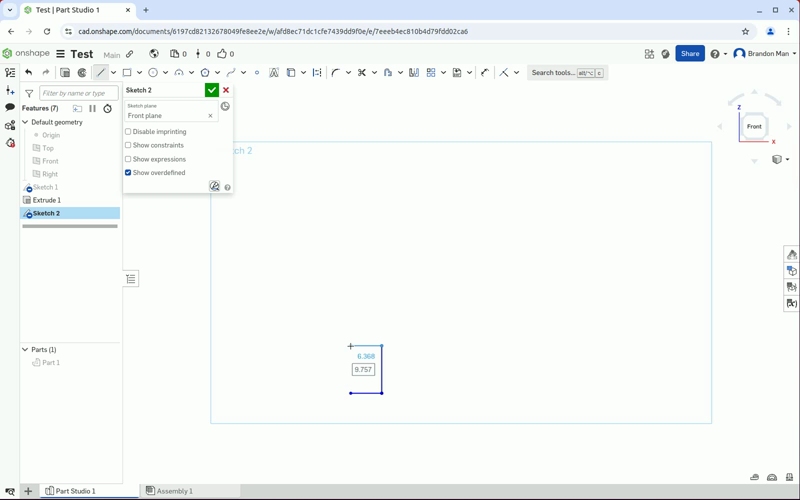
click(350, 345)
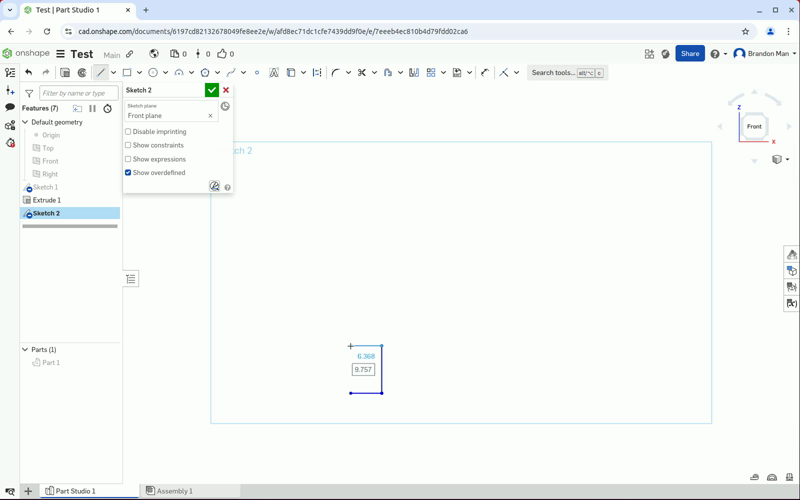
key_up(shift)
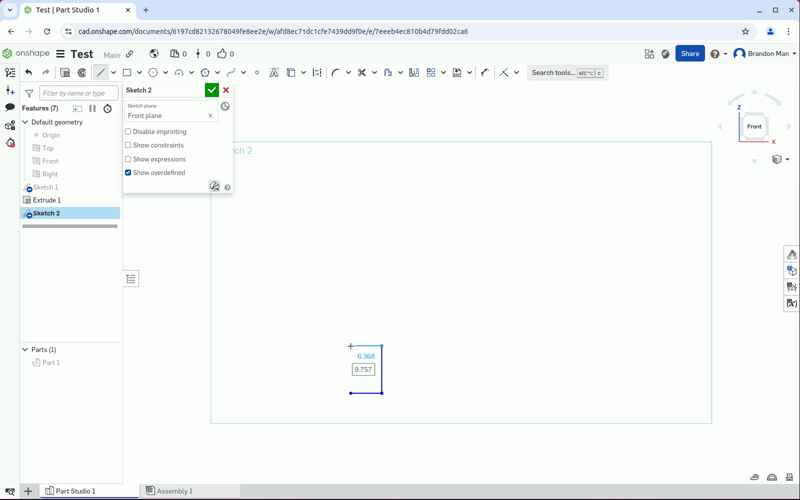
mouse_move(380, 345)
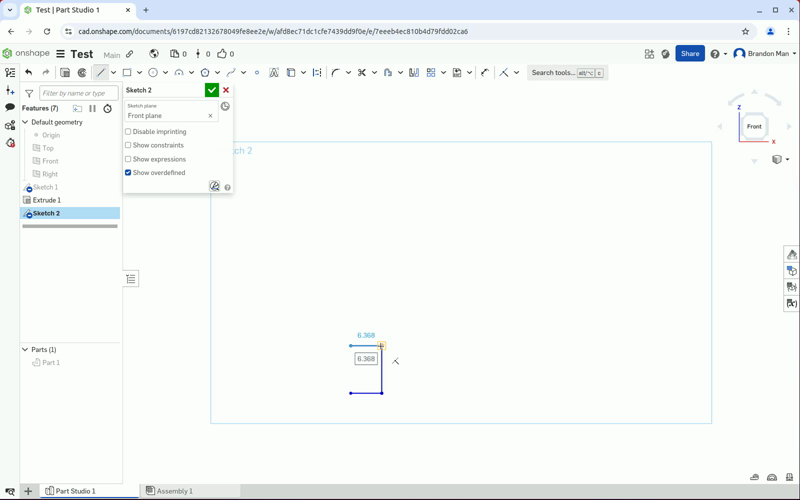
key_down(shift)
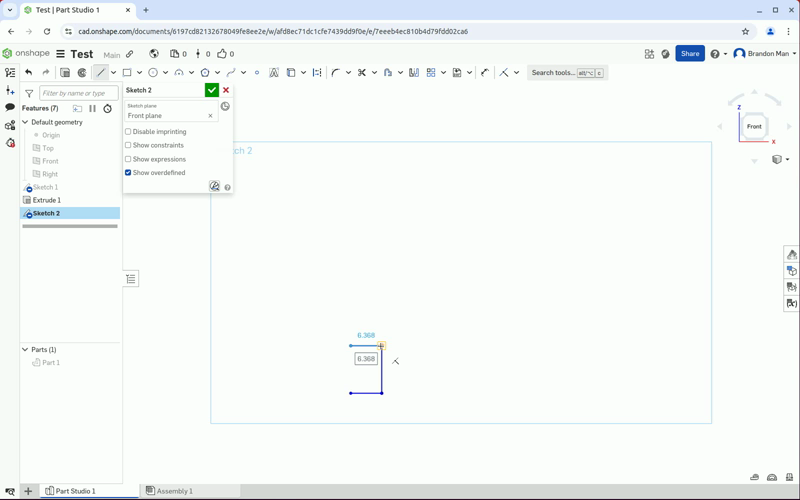
mouse_move(350, 393)
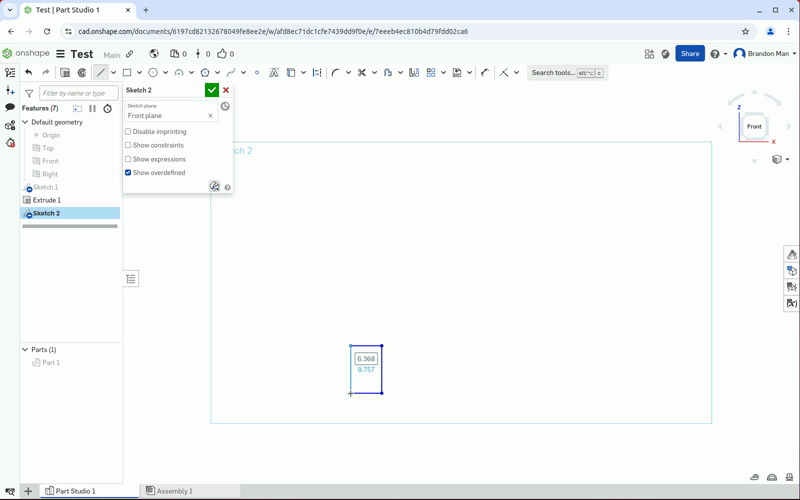
key_up(shift)
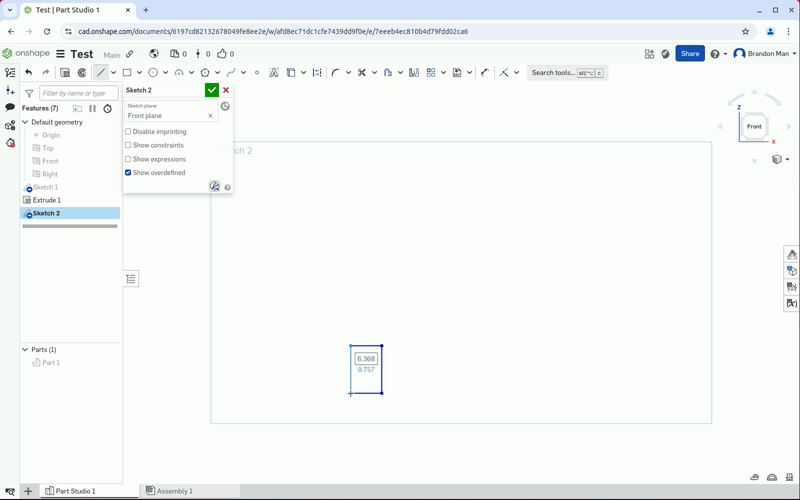
click(350, 393)
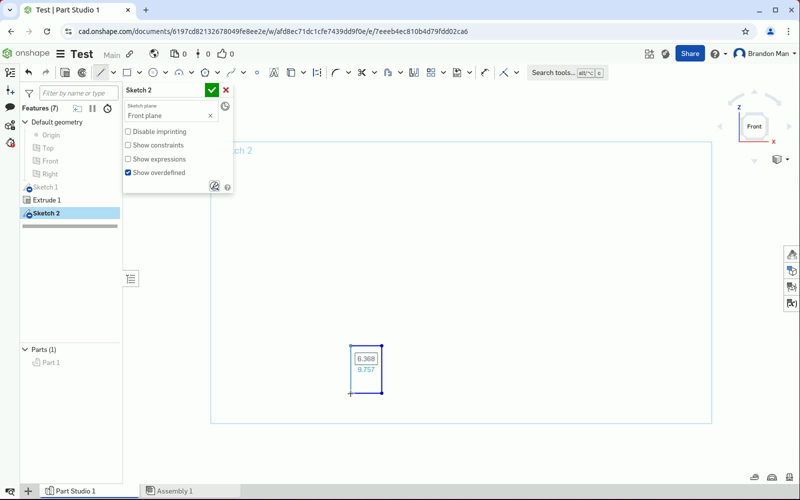
key(esc)
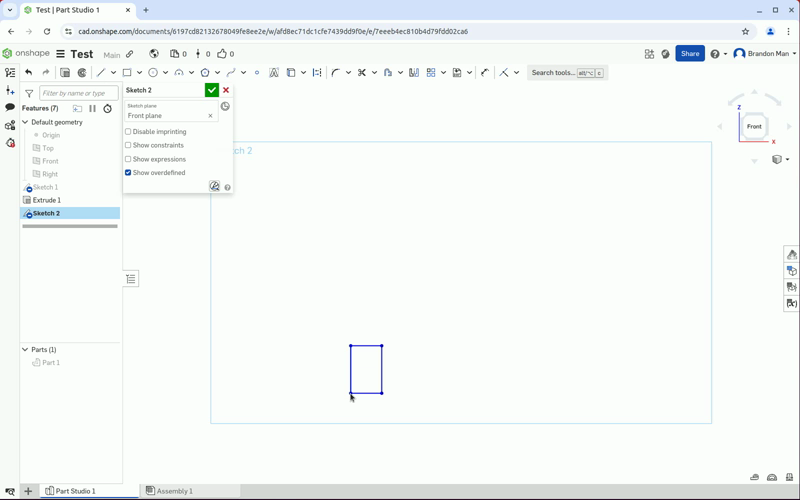
mouse_move(357, 355)
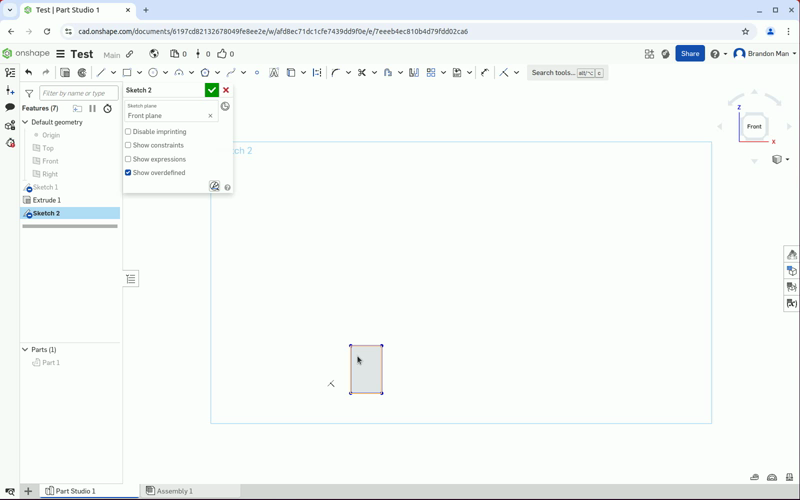
scroll(6)
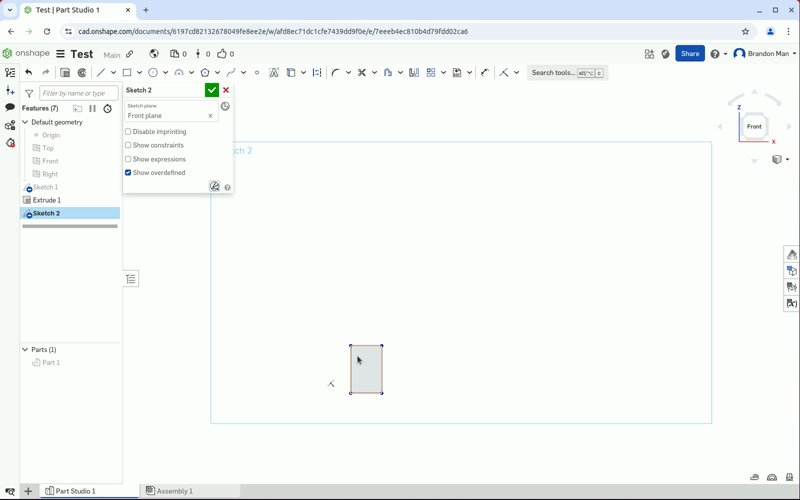
scroll(6)
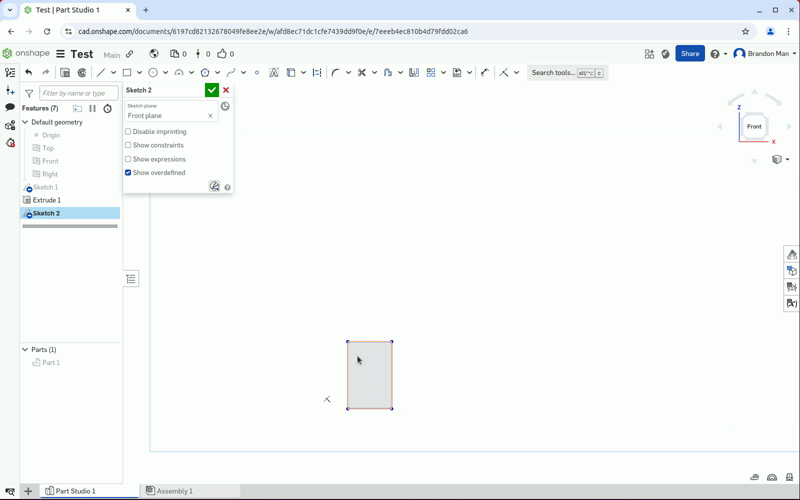
scroll(6)
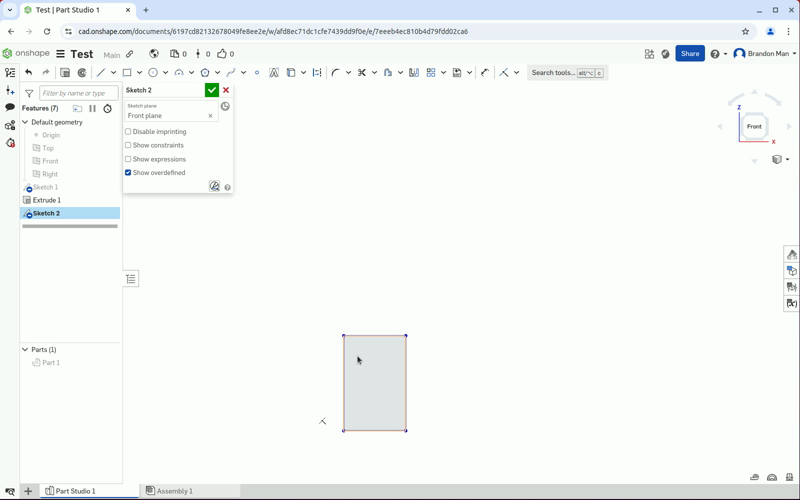
scroll(6)
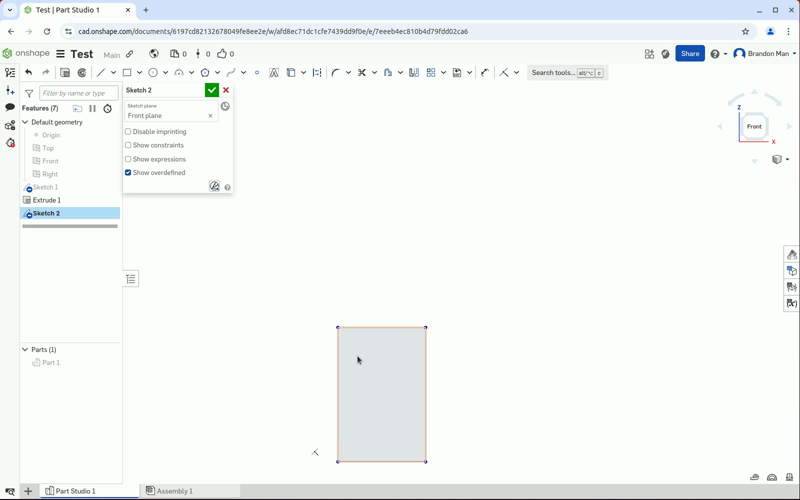
scroll(6)
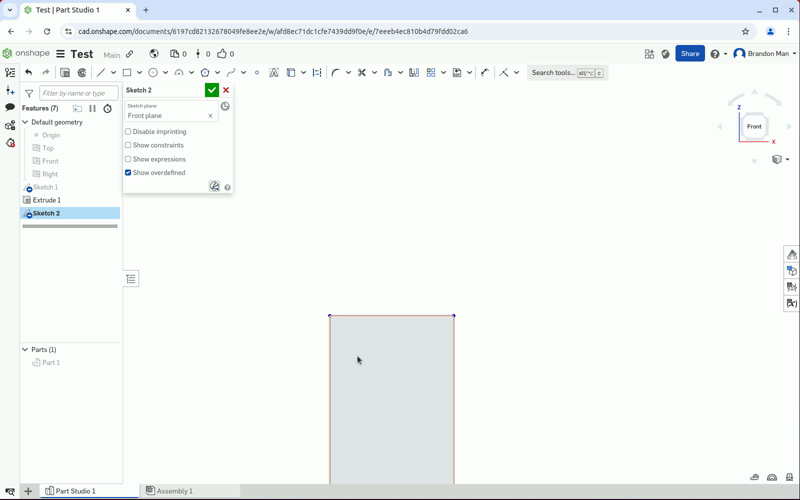
scroll(6)
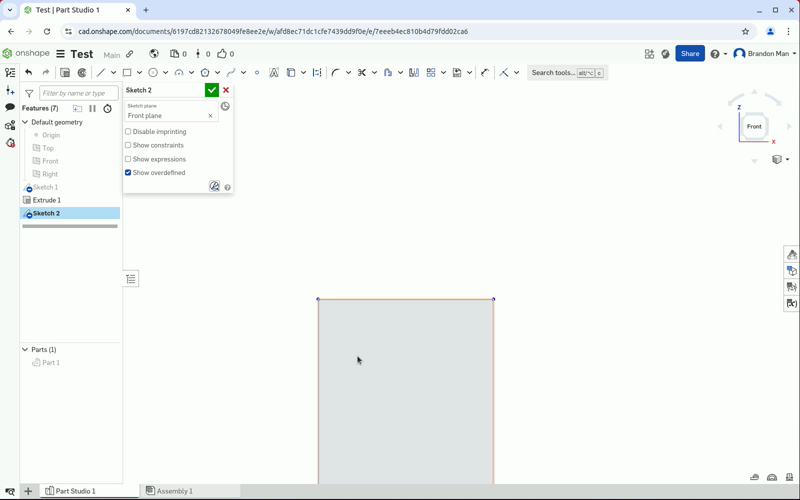
scroll(6)
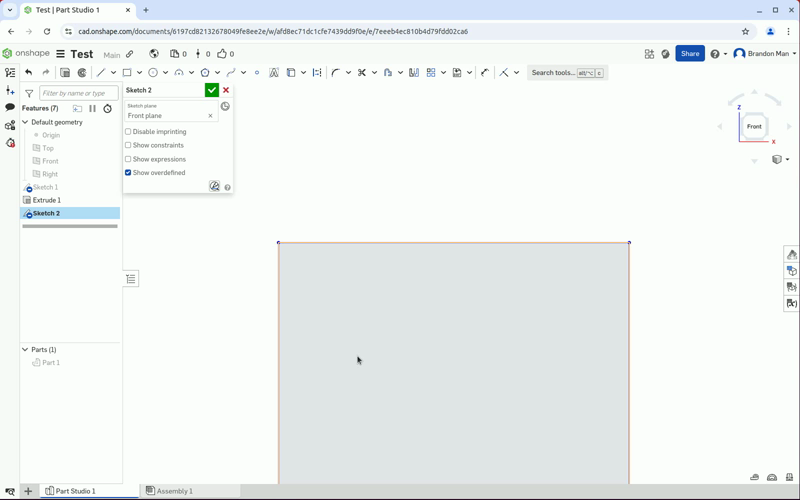
click(357, 355)
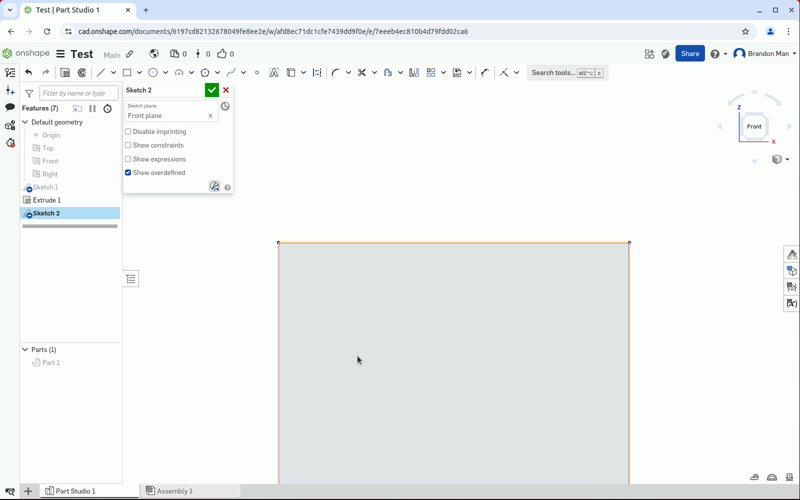
scroll(-6)
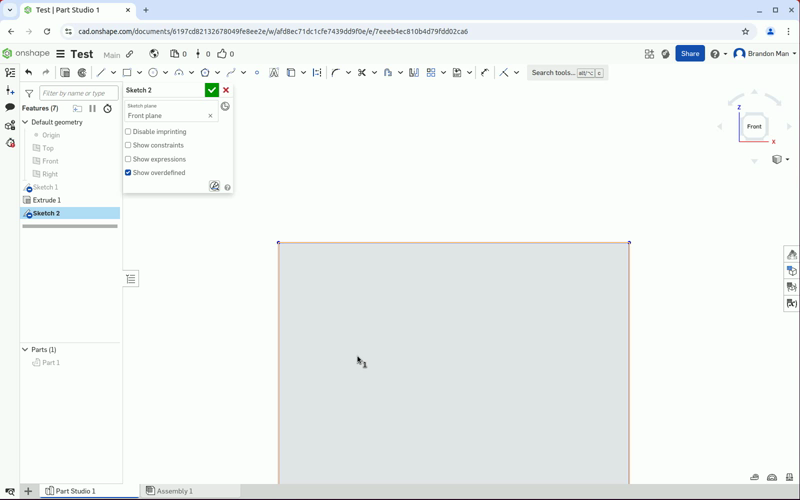
scroll(-6)
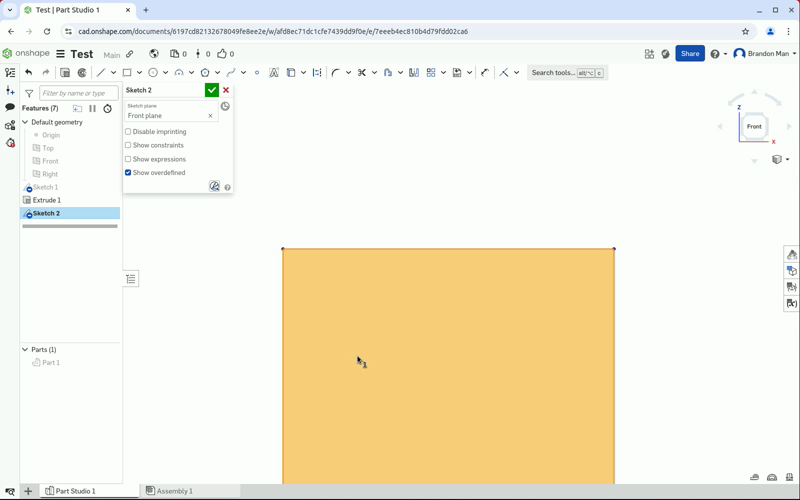
scroll(-6)
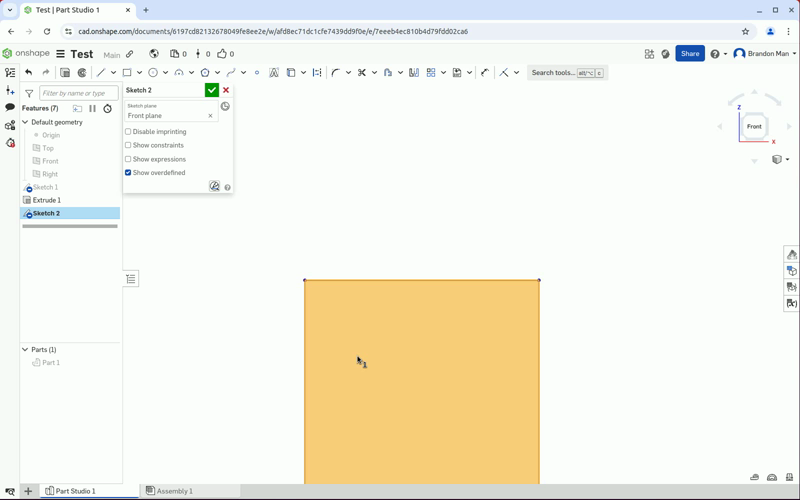
scroll(-6)
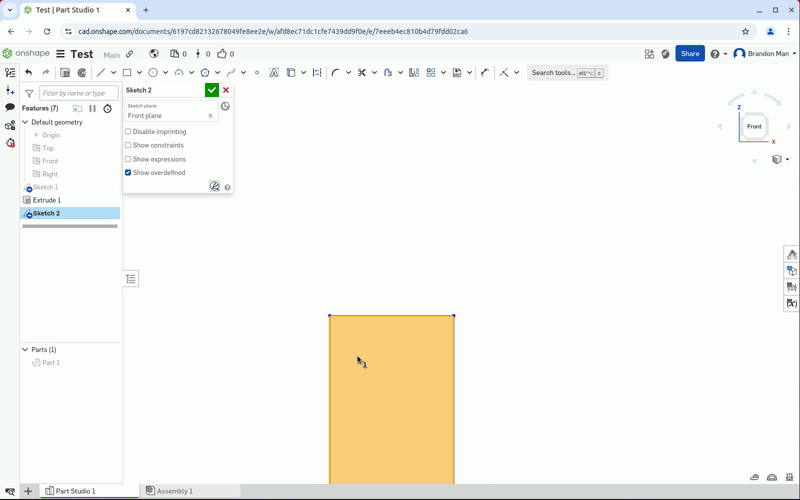
scroll(-6)
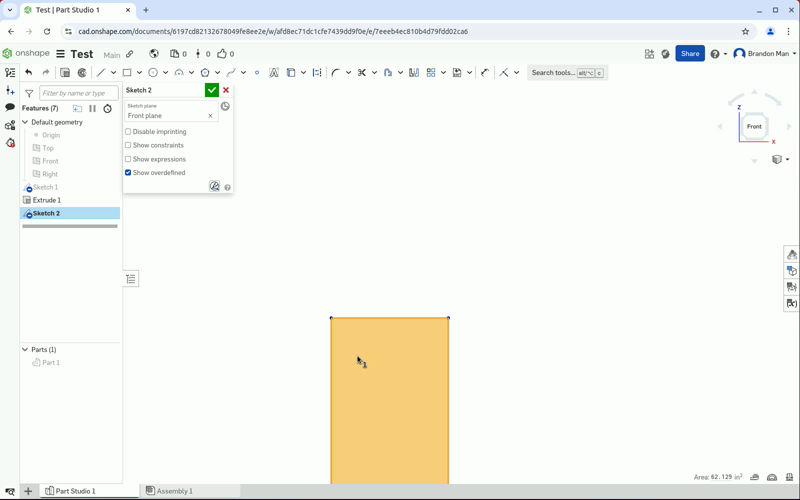
scroll(-6)
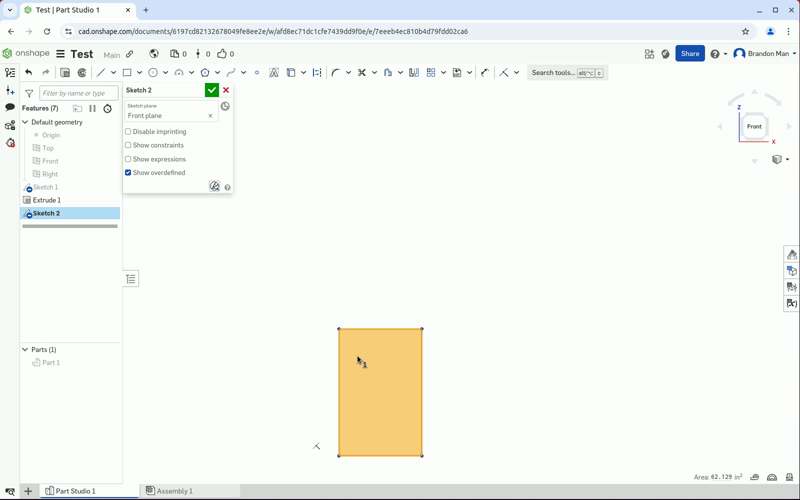
scroll(-6)
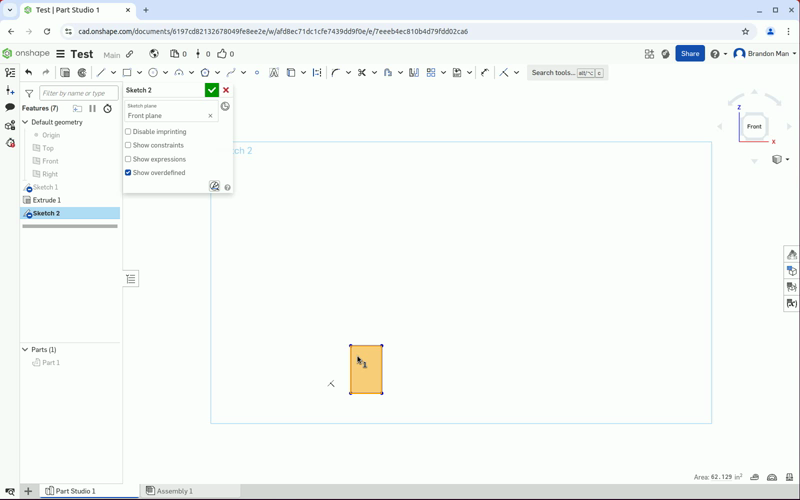
mouse_move(73, 352)
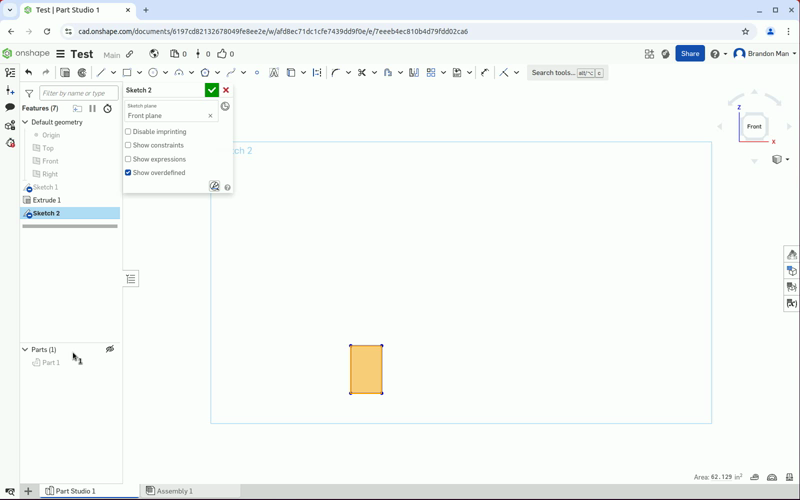
key(shift+y)
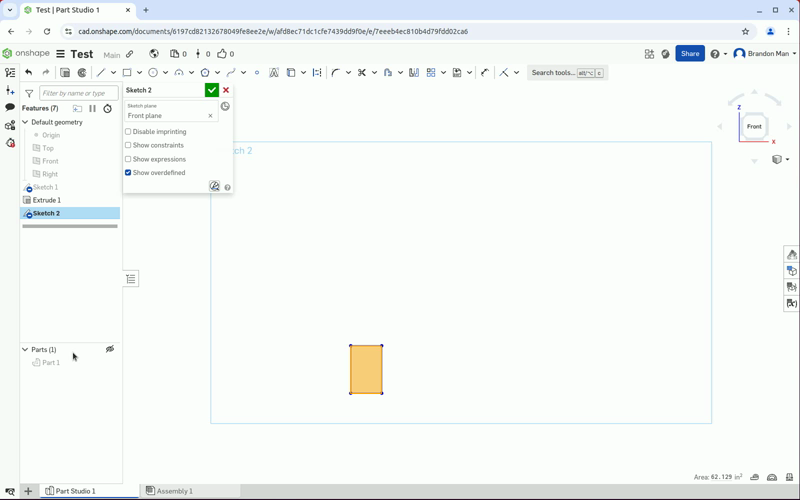
key(shift+e)
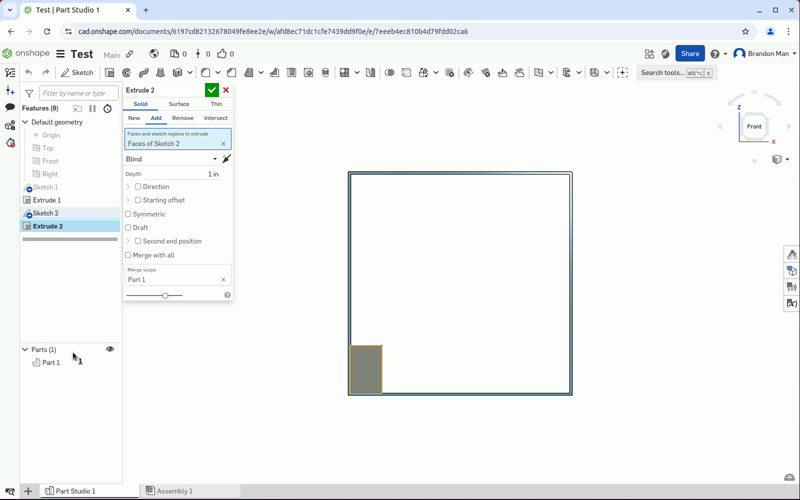
mouse_move(143, 106)
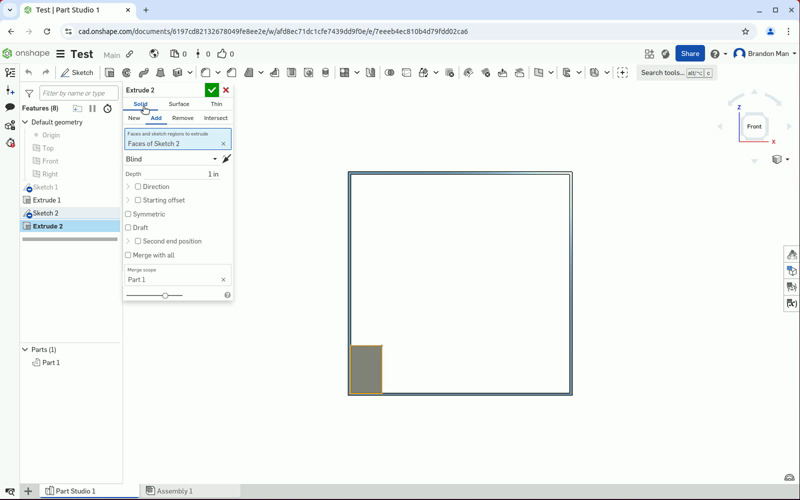
click(143, 106)
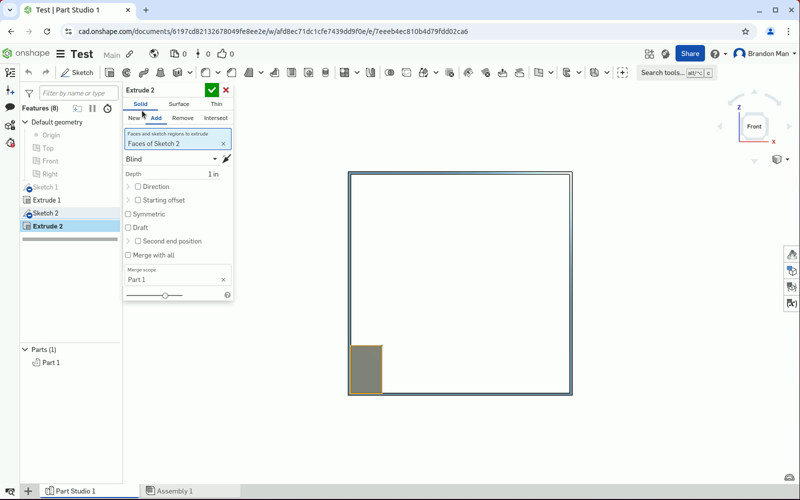
mouse_move(137, 120)
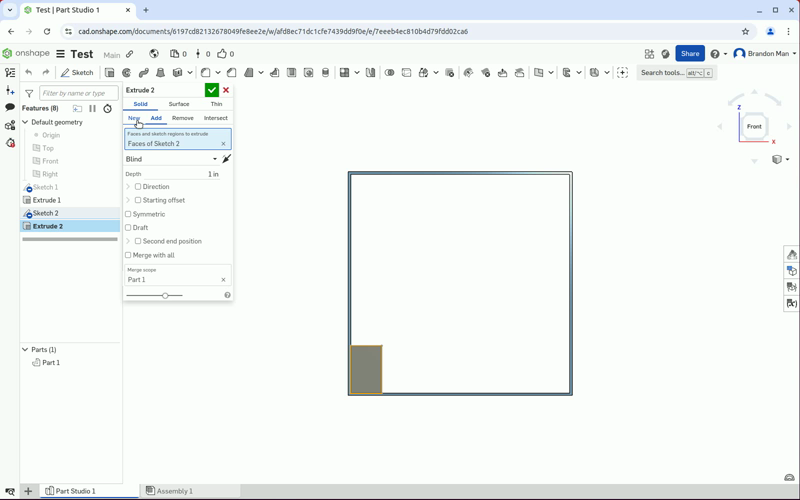
click(137, 120)
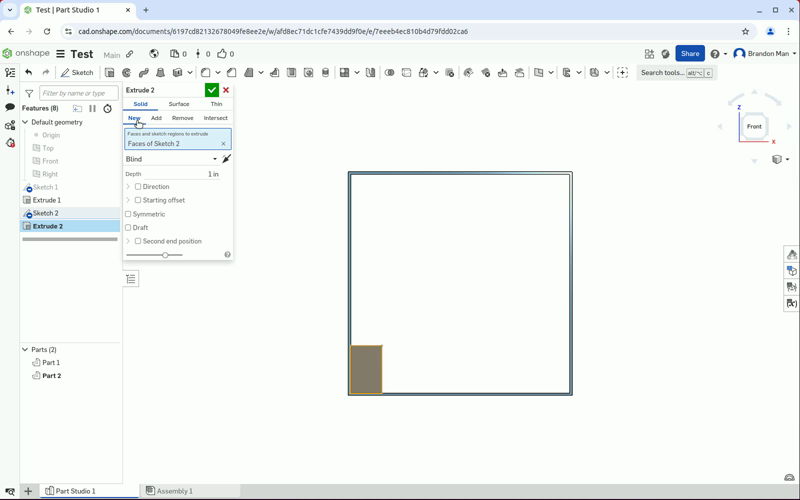
key(tab, 4)
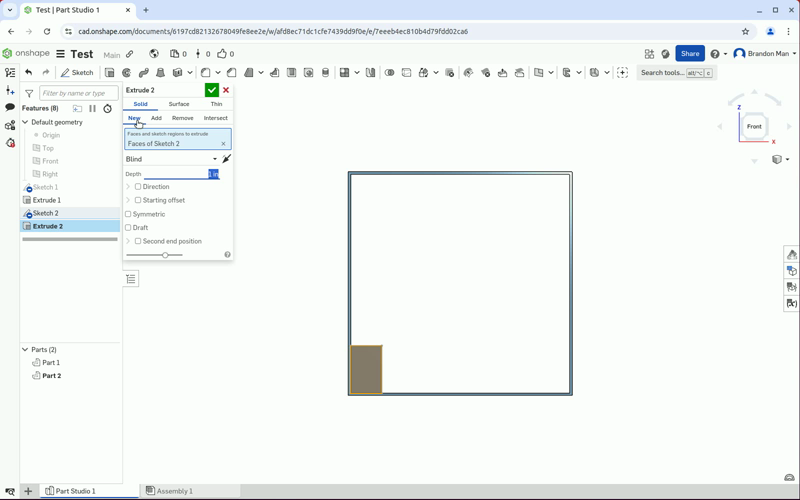
text(8.666)
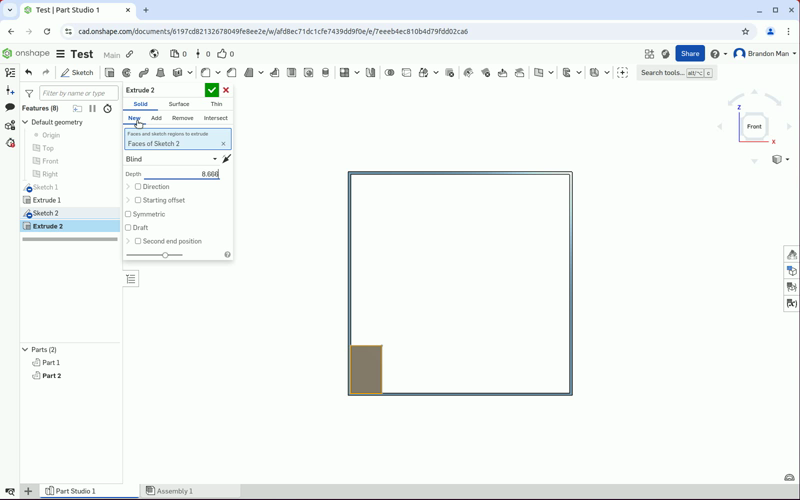
key(enter)
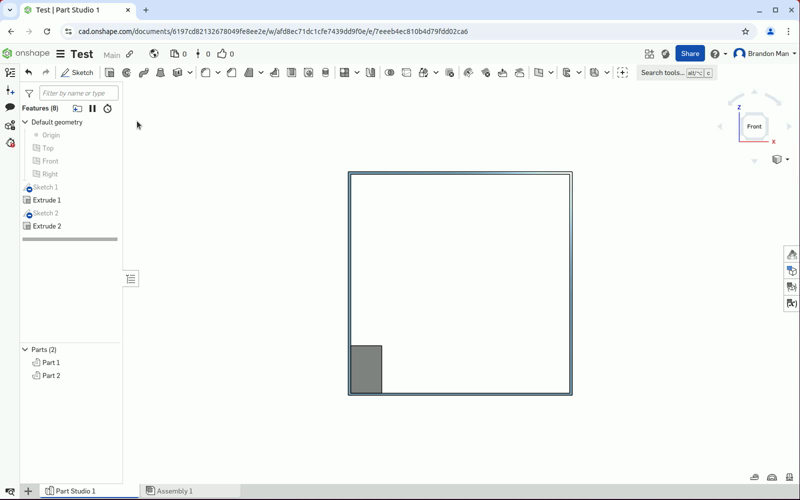
key(shift+h)
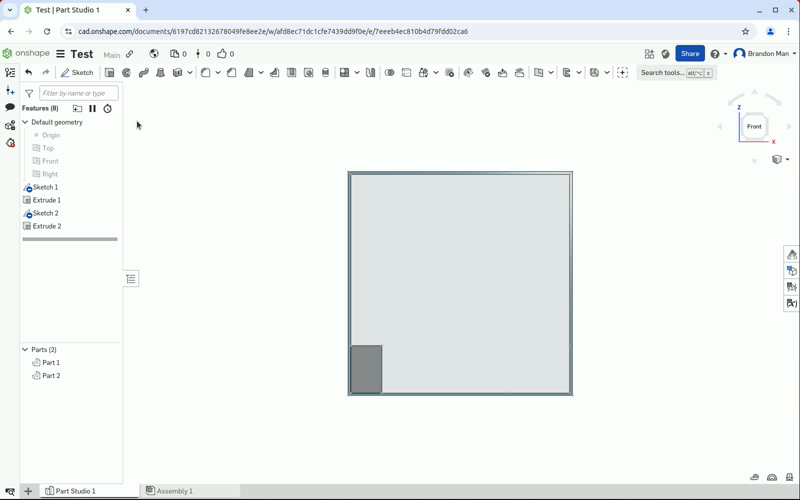
key(shift+h)
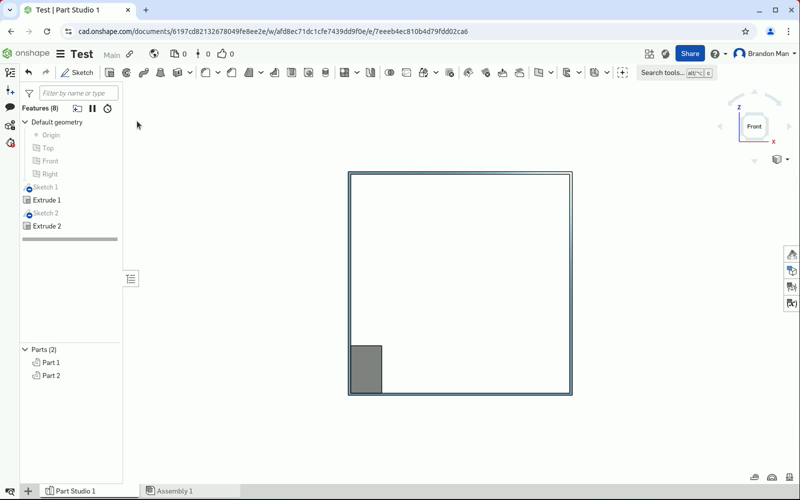
mouse_move(73, 189)
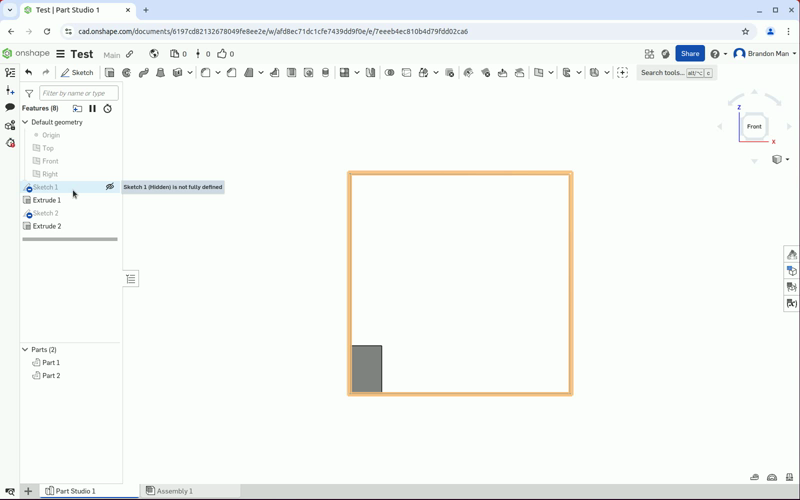
click(73, 189)
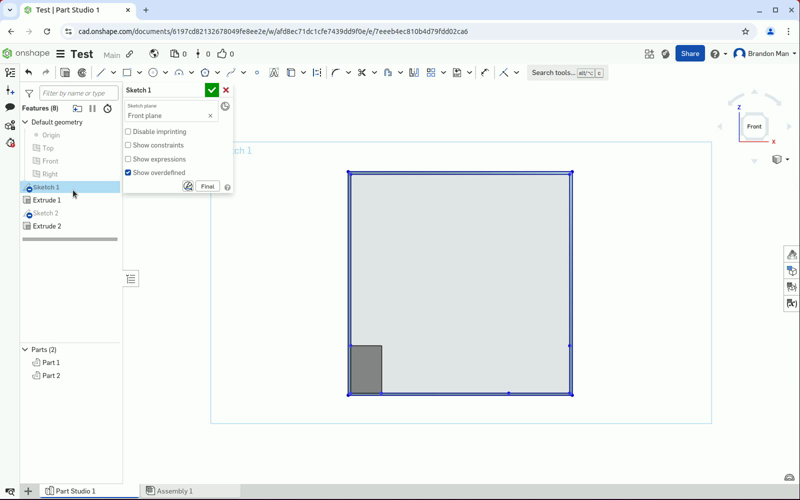
mouse_move(229, 92)
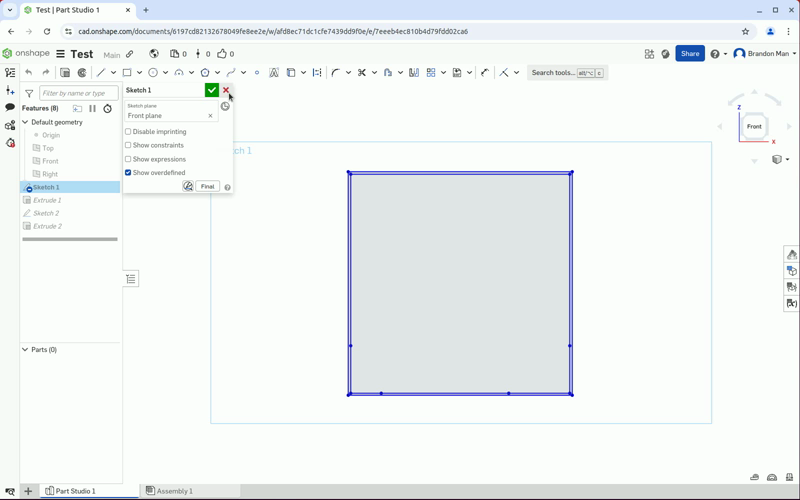
click(229, 92)
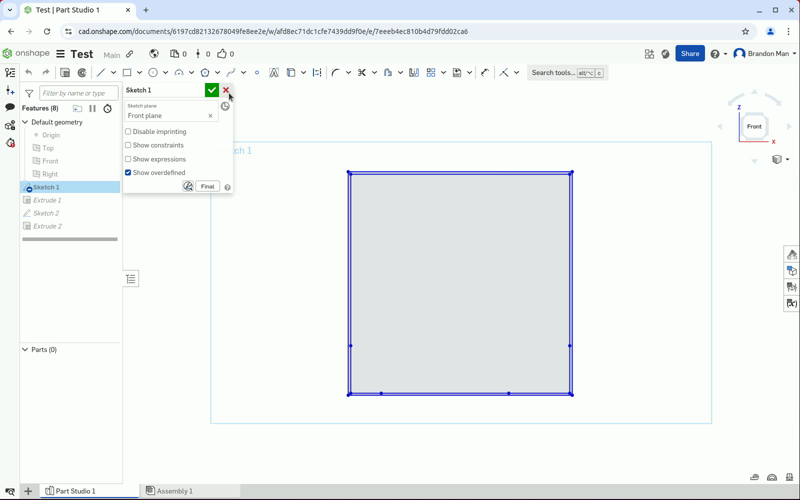
key(shift+s)
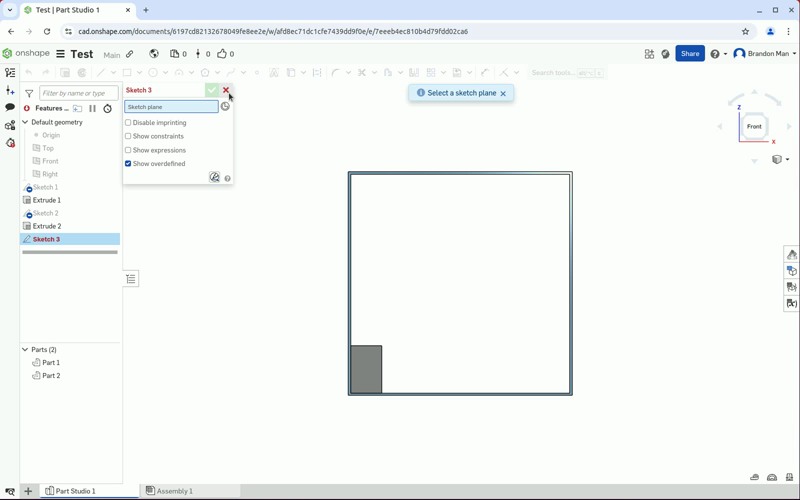
mouse_move(73, 163)
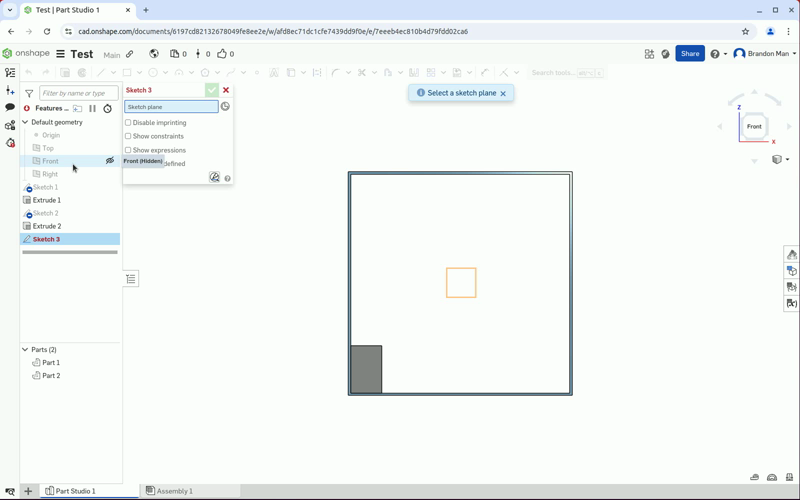
click(73, 163)
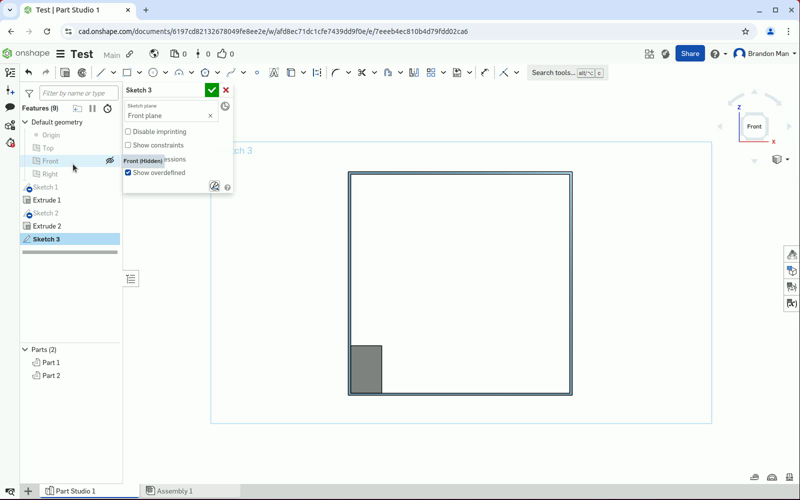
mouse_move(73, 352)
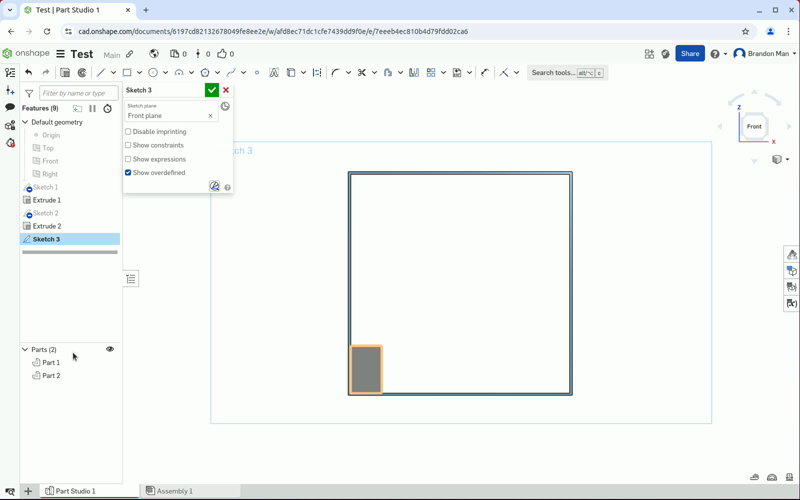
key(y)
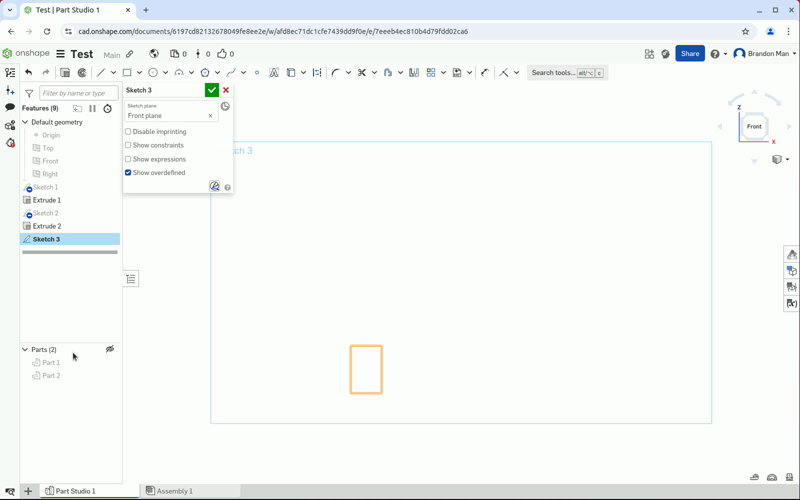
key(l)
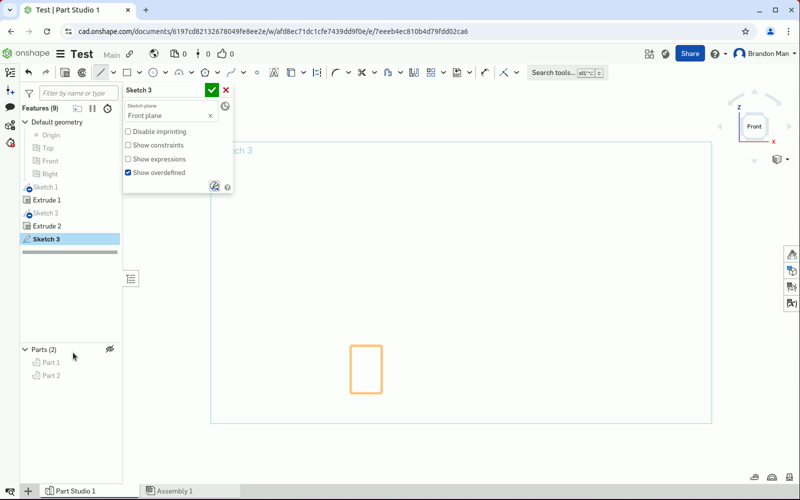
key_down(shift)
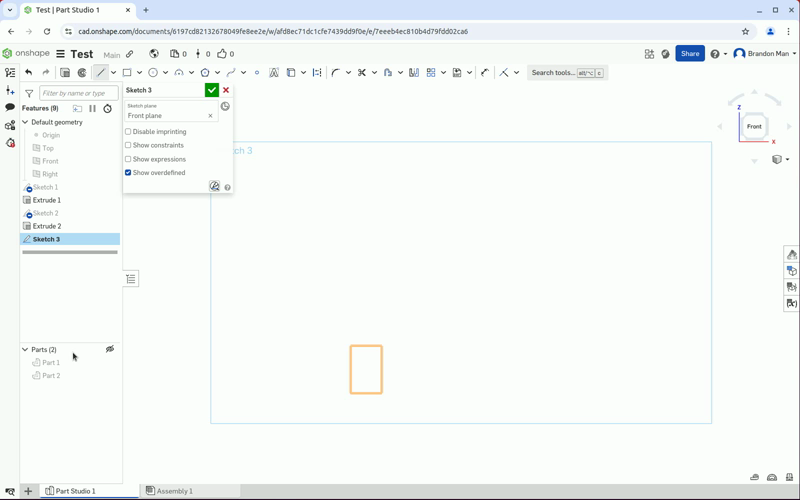
mouse_move(510, 393)
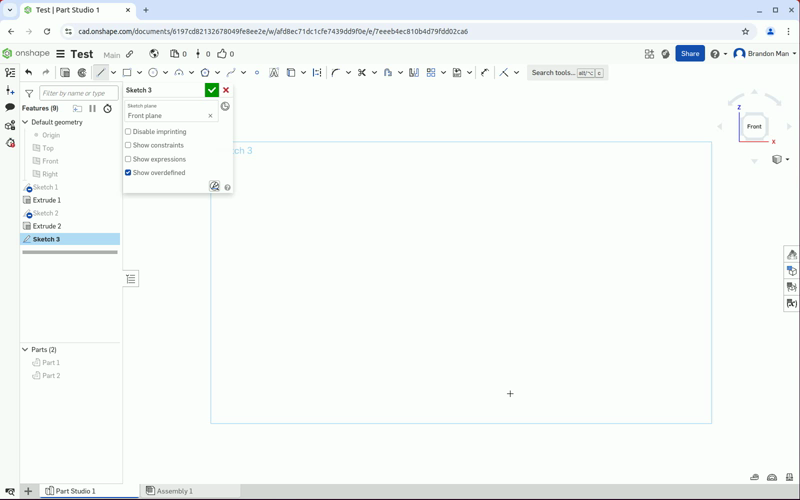
click(510, 393)
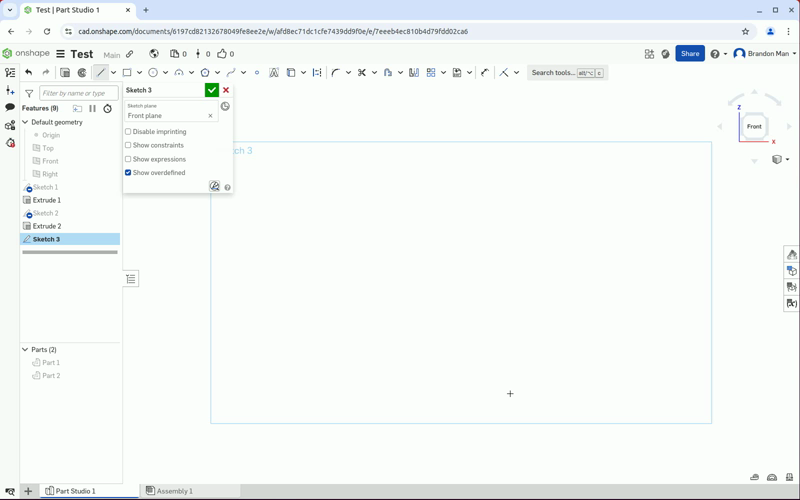
key_up(shift)
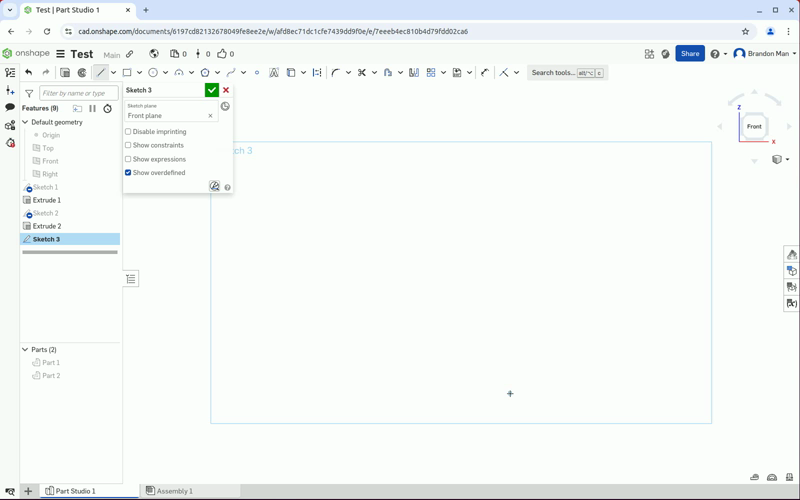
key_down(shift)
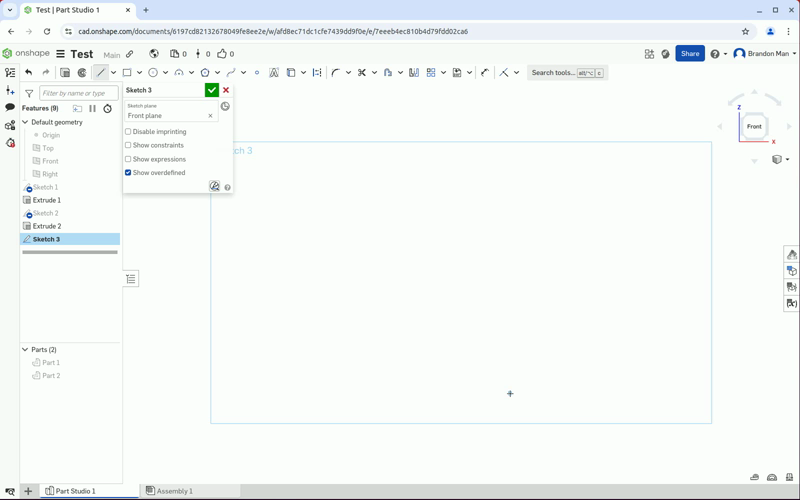
mouse_move(571, 393)
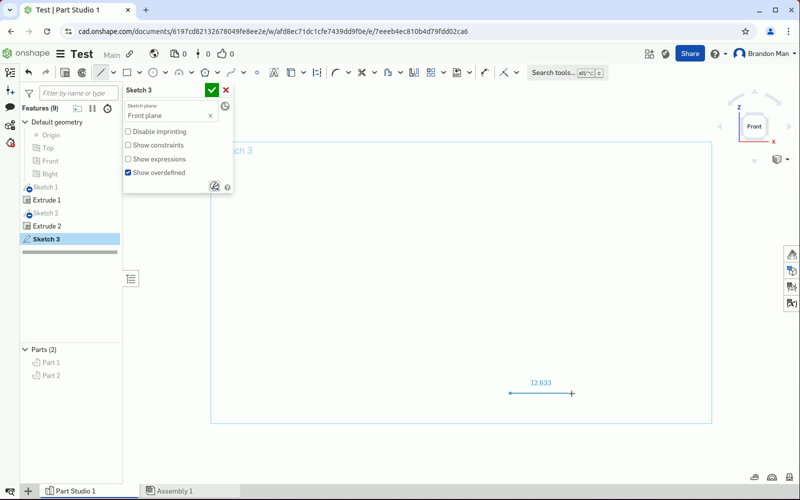
click(571, 393)
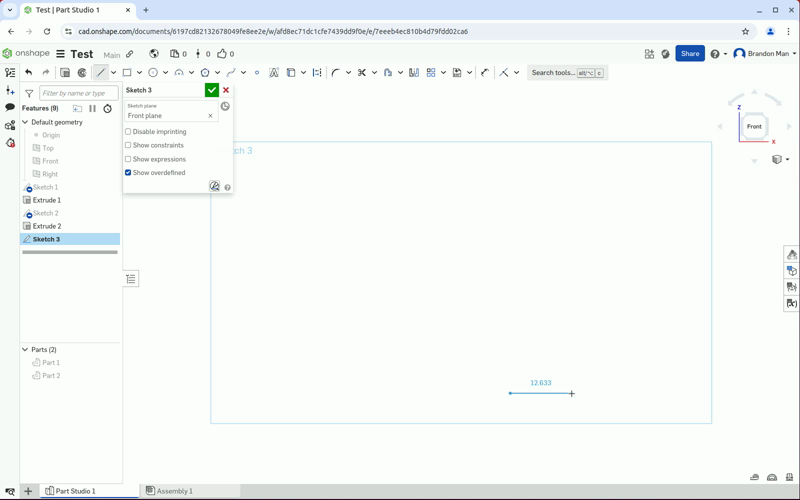
key_up(shift)
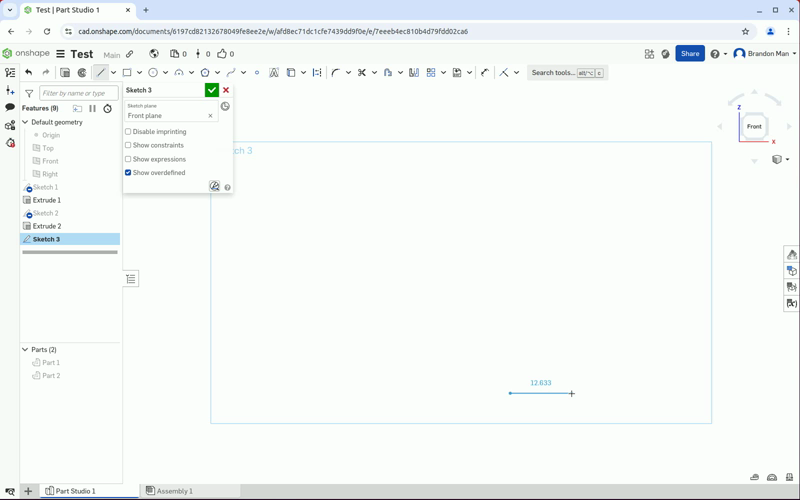
key_down(shift)
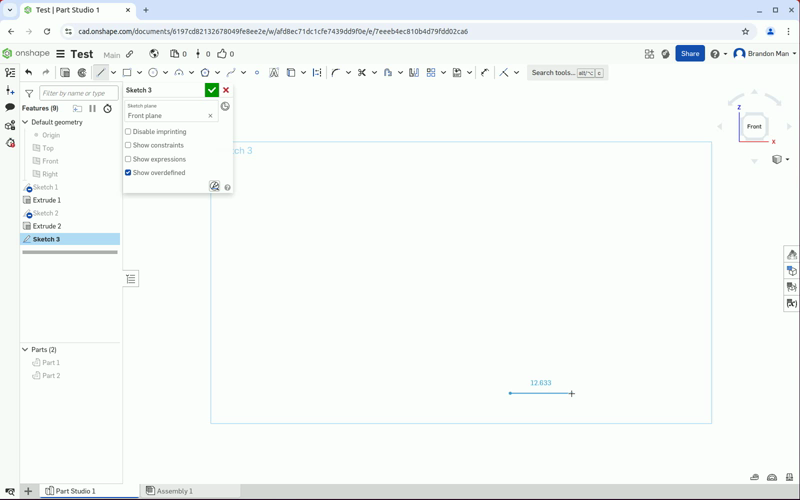
mouse_move(589, 393)
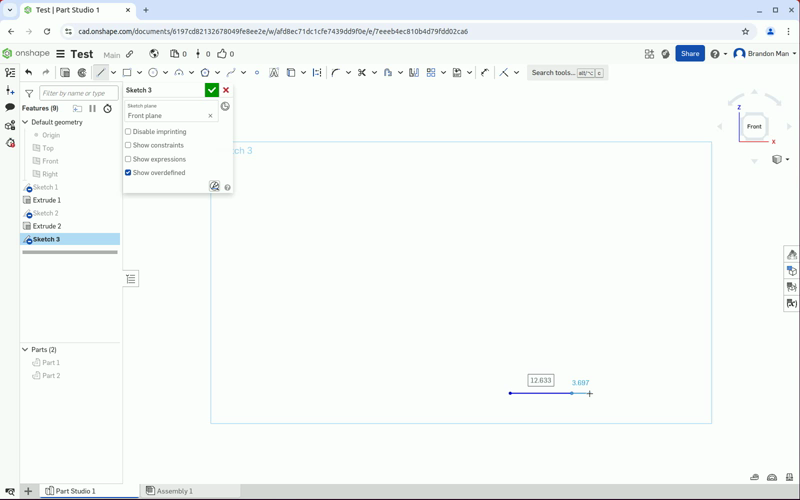
mouse_move(571, 345)
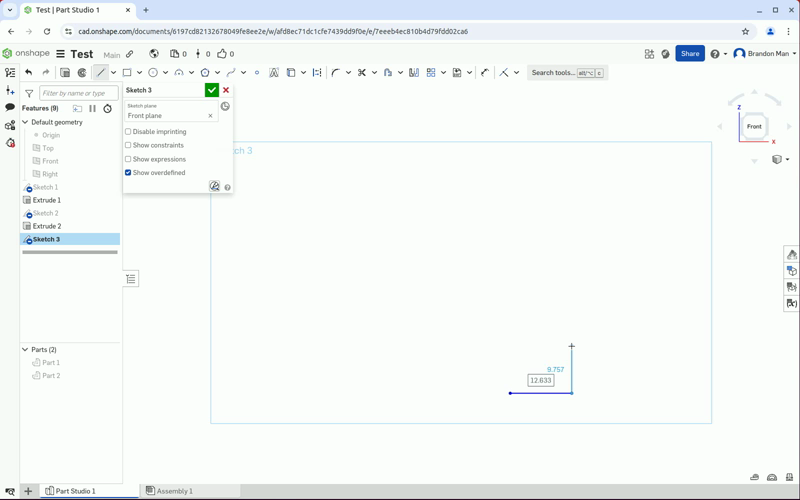
click(571, 345)
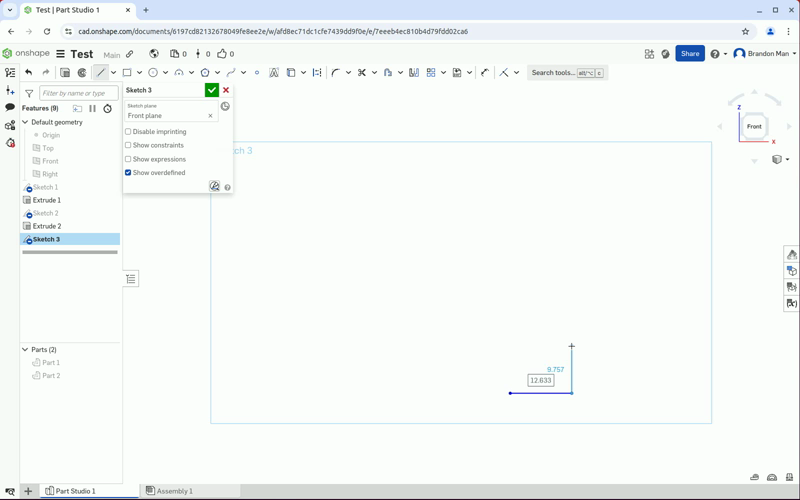
key_up(shift)
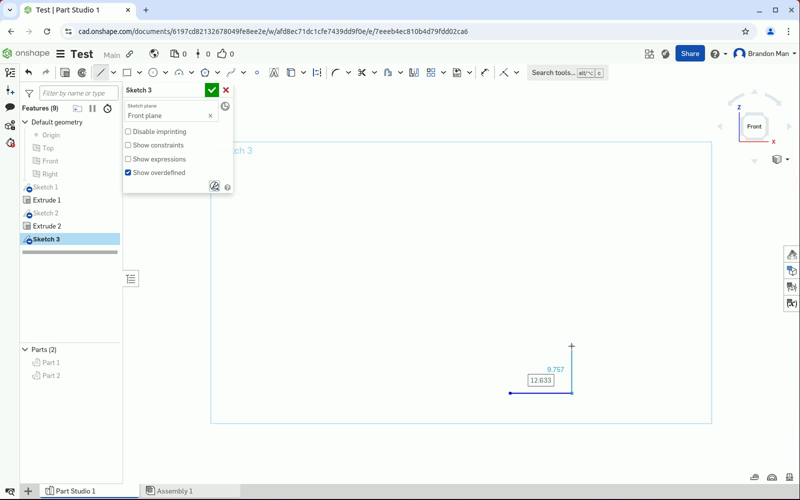
key_down(shift)
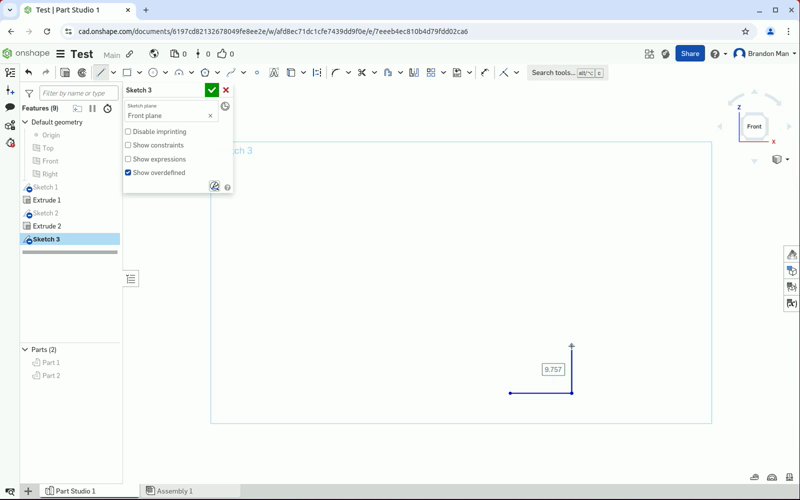
mouse_move(510, 345)
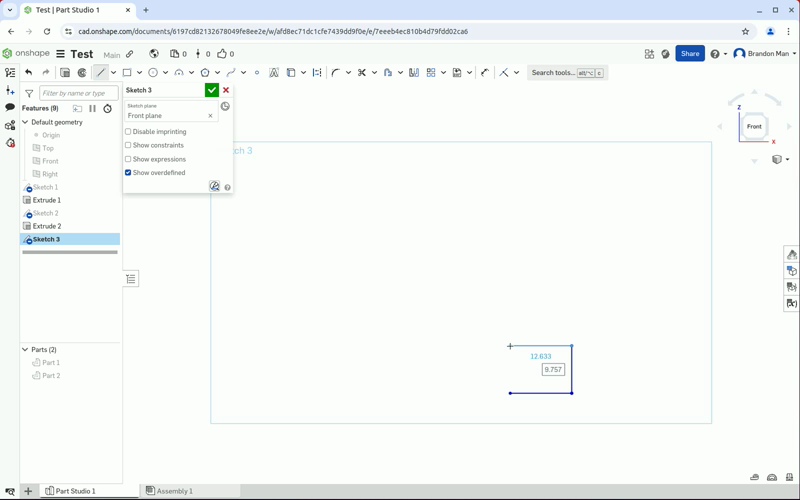
click(510, 345)
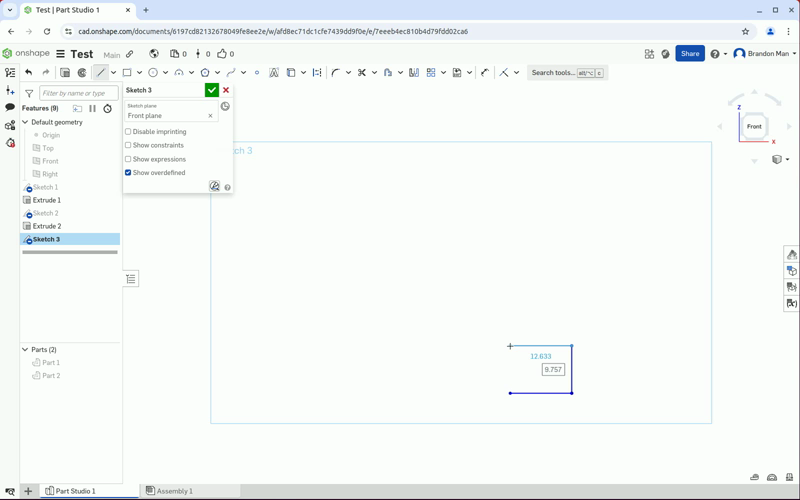
key_up(shift)
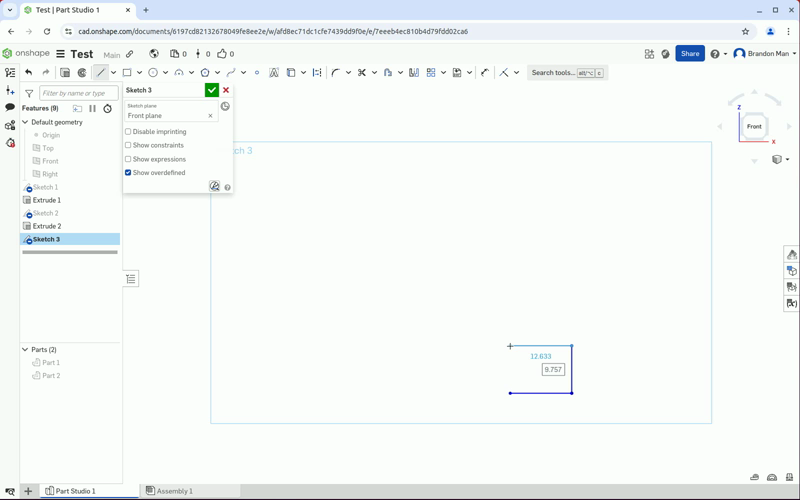
mouse_move(540, 345)
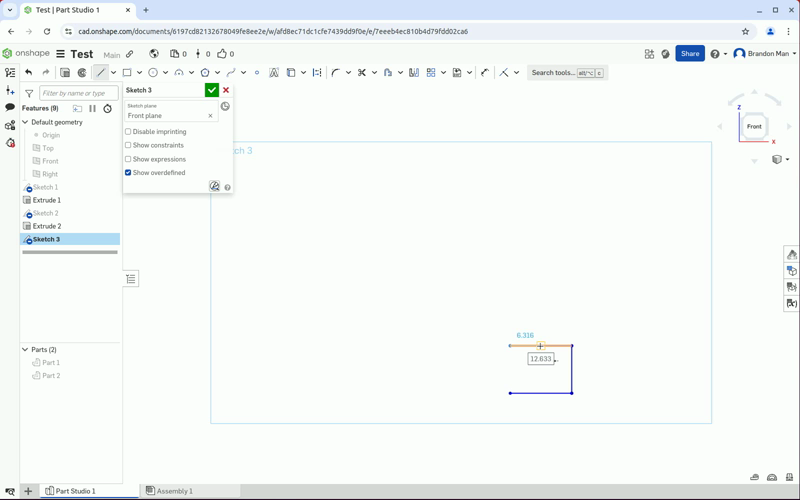
key_down(shift)
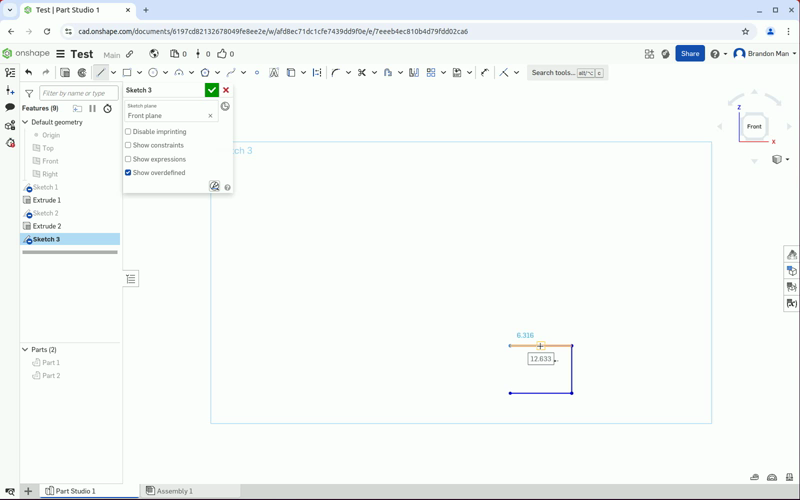
mouse_move(510, 393)
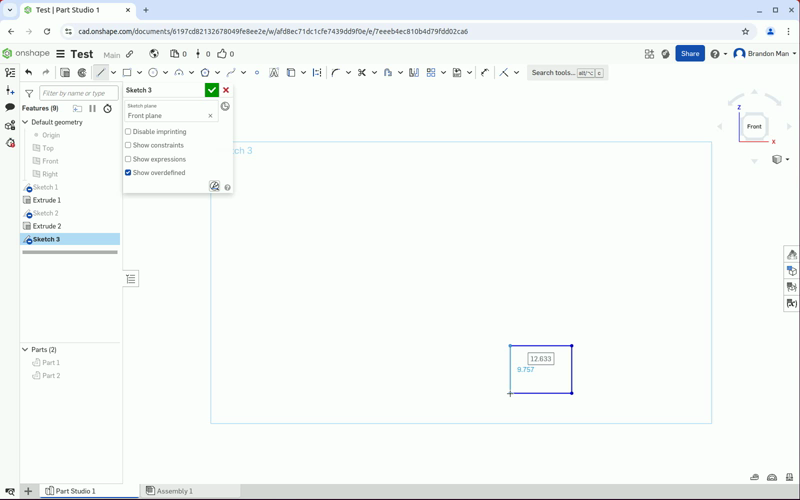
key_up(shift)
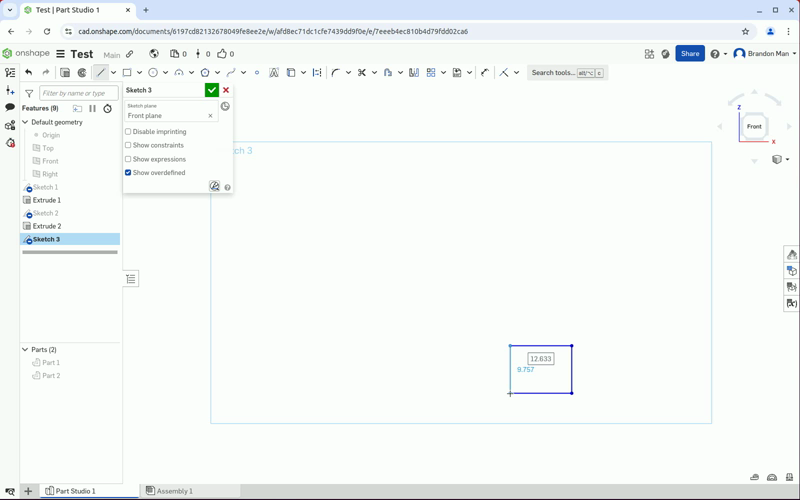
click(510, 393)
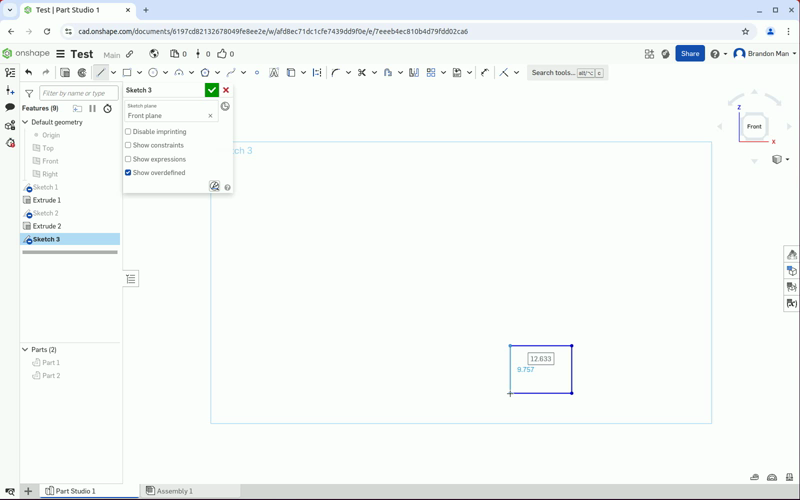
key(esc)
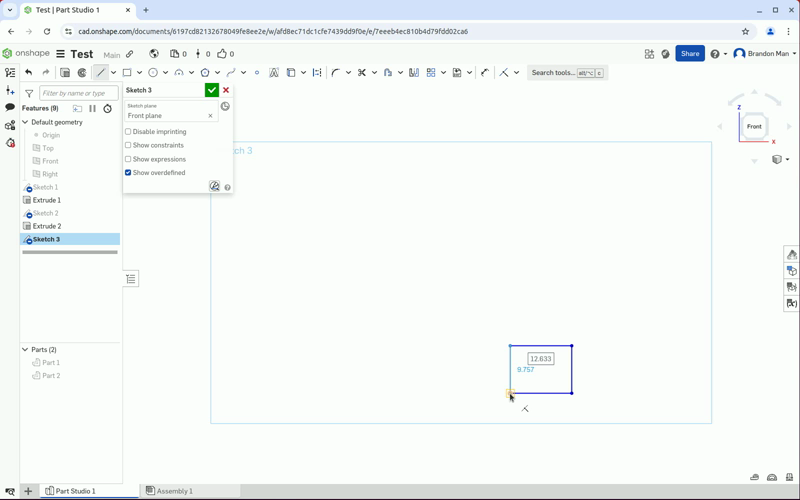
mouse_move(536, 369)
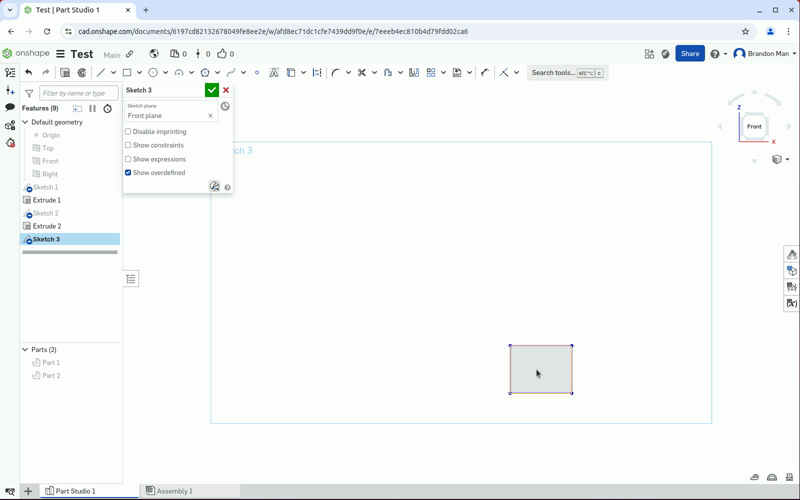
click(536, 369)
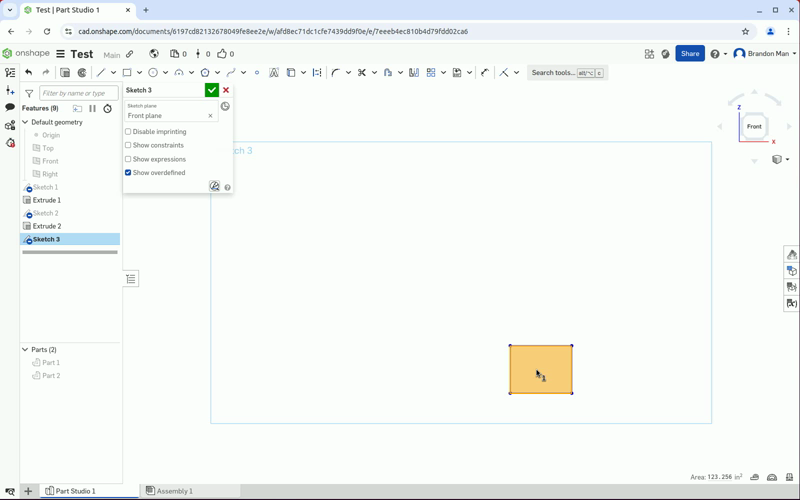
mouse_move(73, 352)
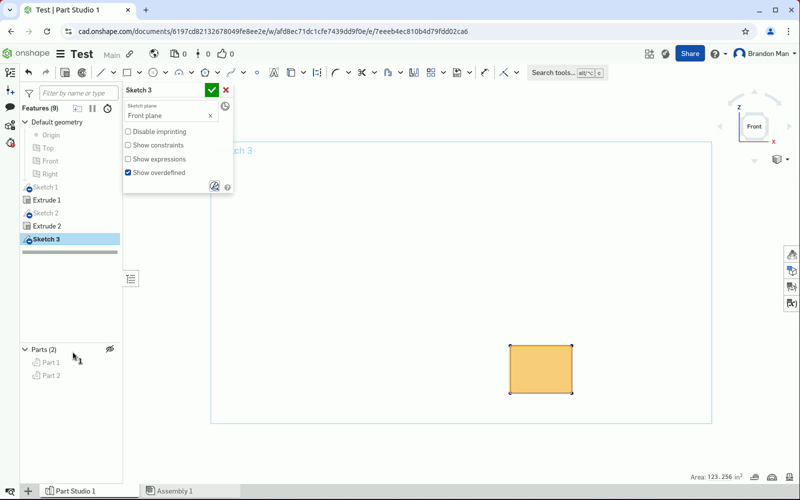
key(shift+y)
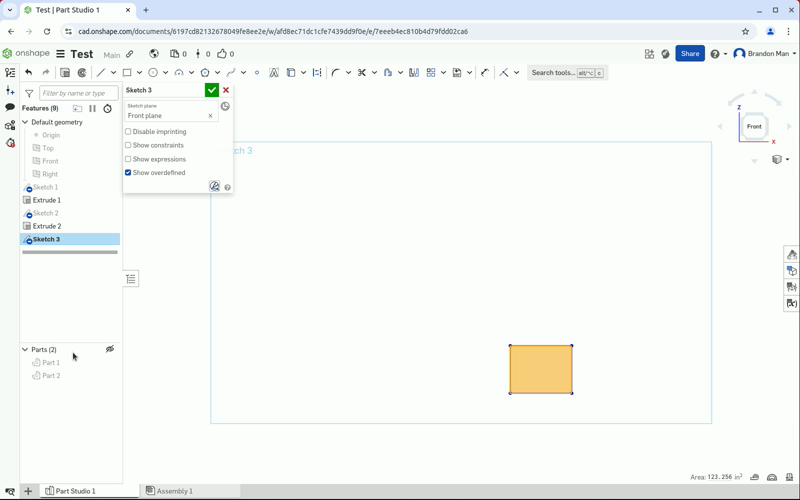
key(shift+e)
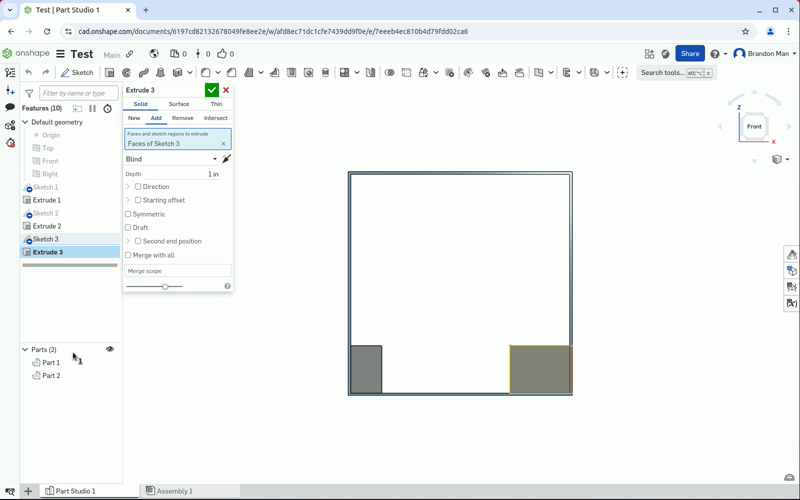
mouse_move(143, 106)
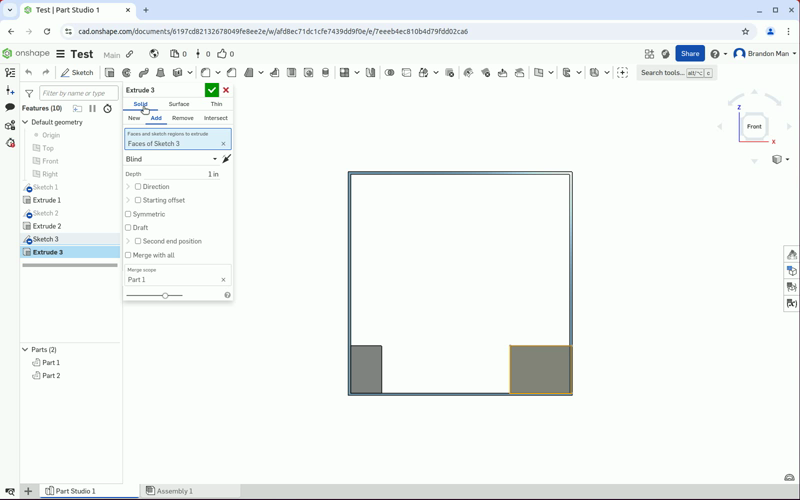
click(143, 106)
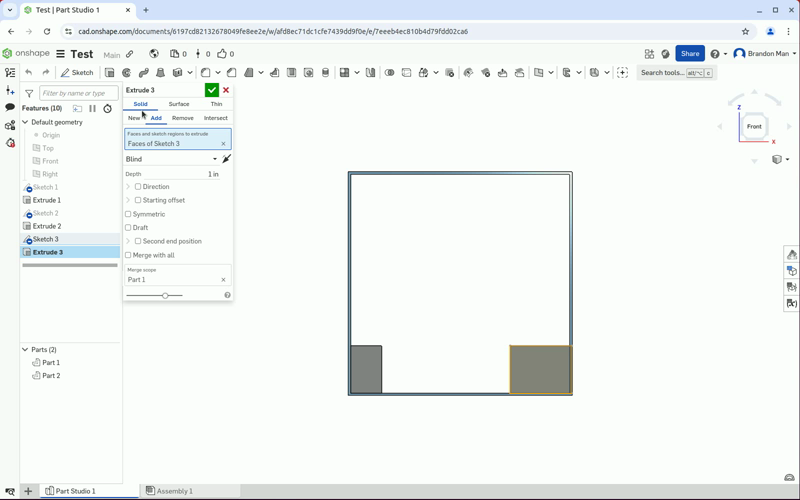
mouse_move(137, 120)
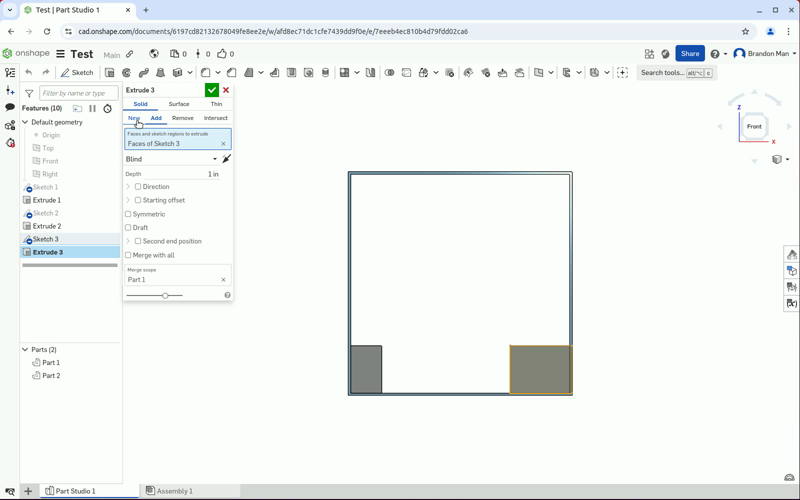
click(137, 120)
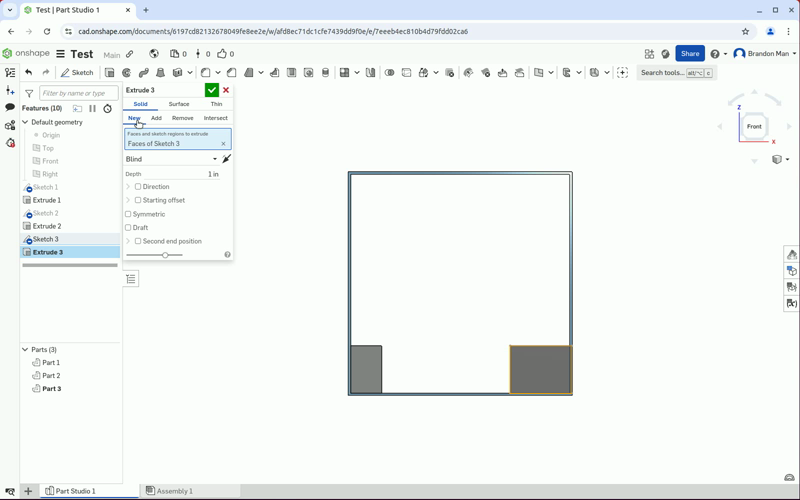
key(tab, 4)
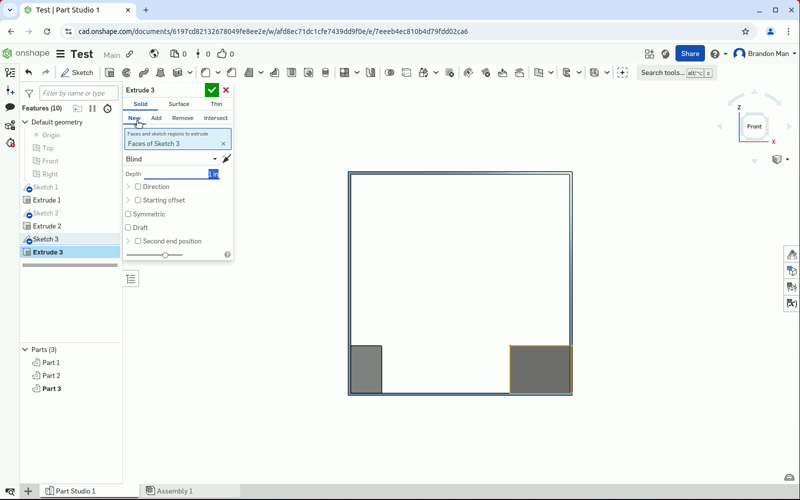
text(8.666)
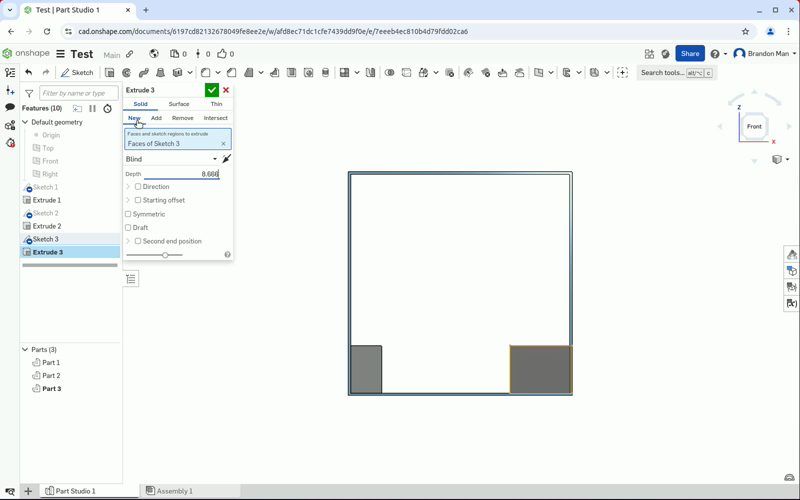
key(enter)
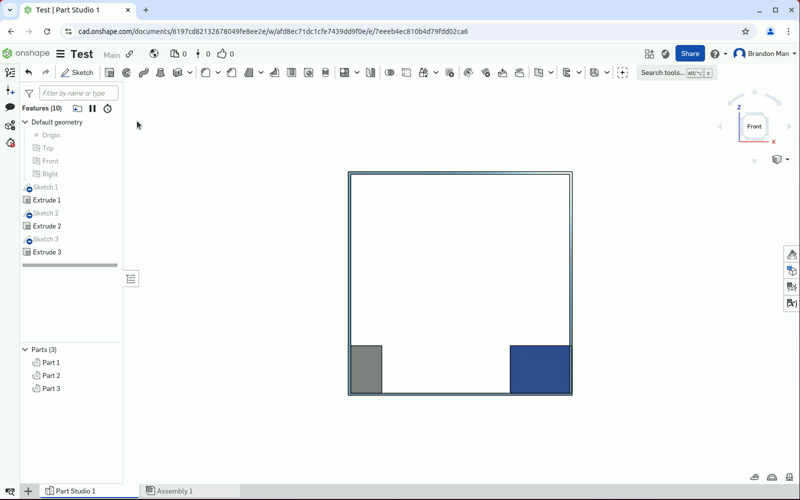
key(shift+h)
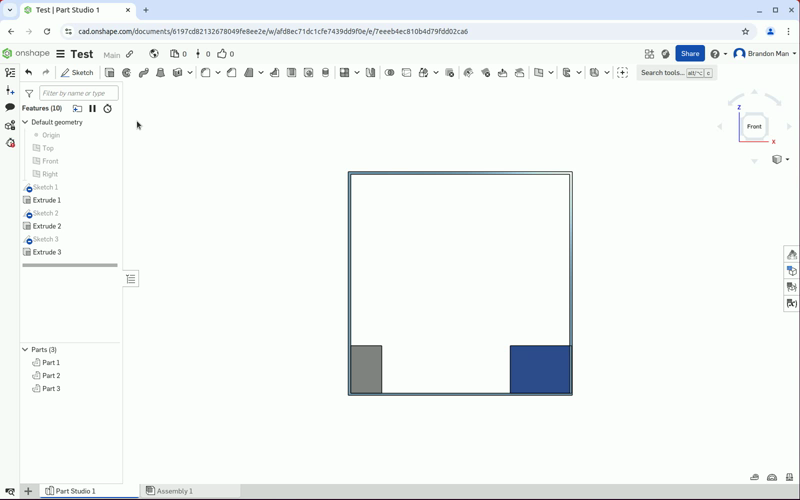
key(shift+h)
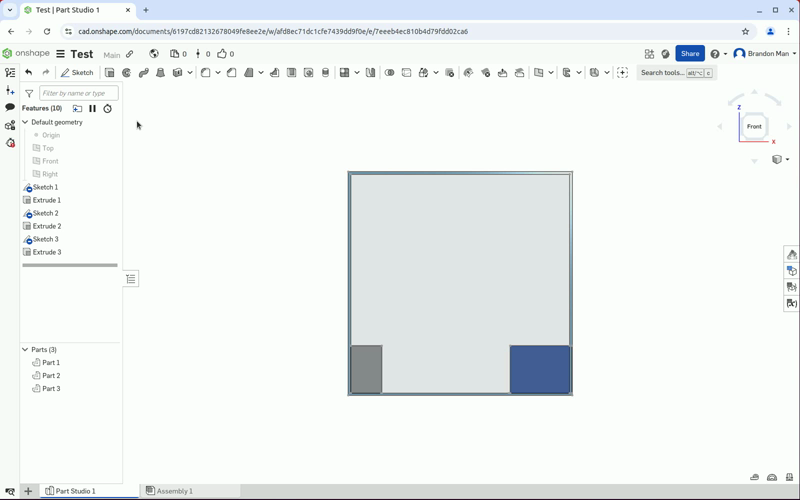
key(shift+7)
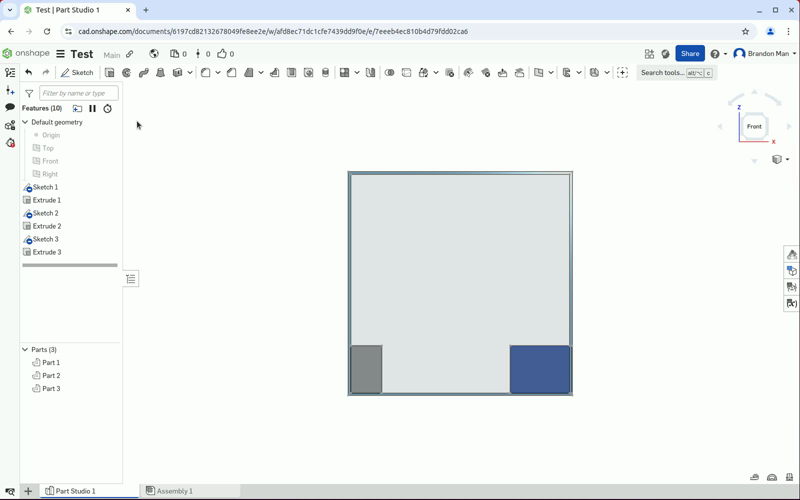
key(left, 2)
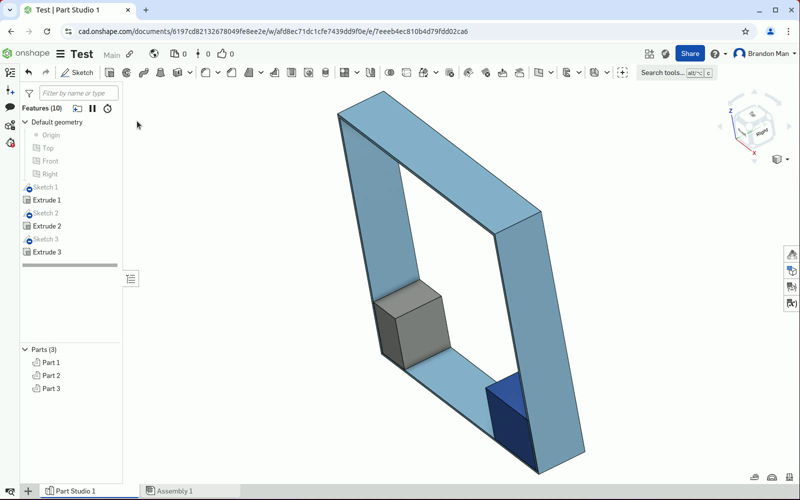
key(down, 2)
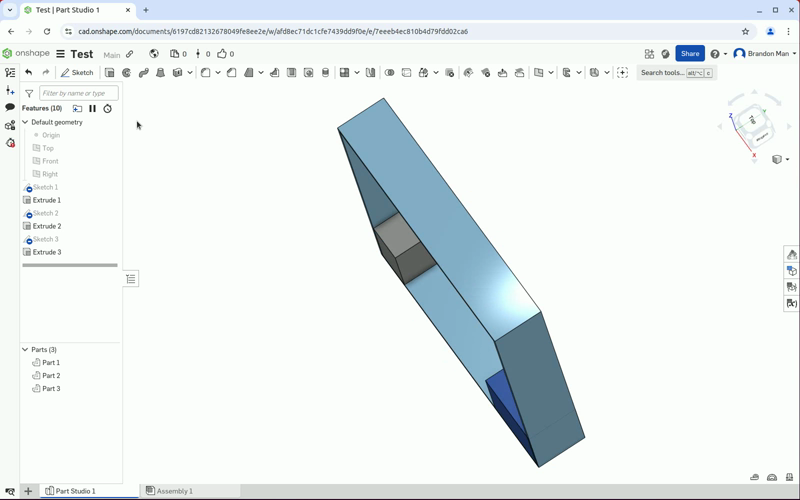
key(up, 2)
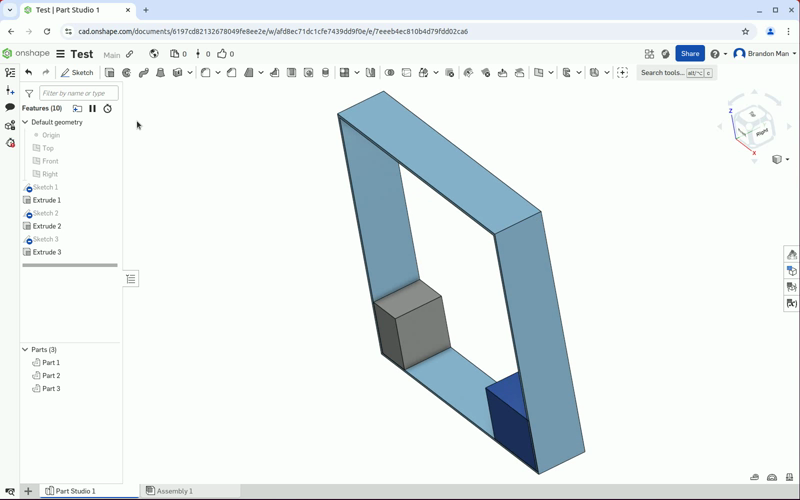
key(right, 2)
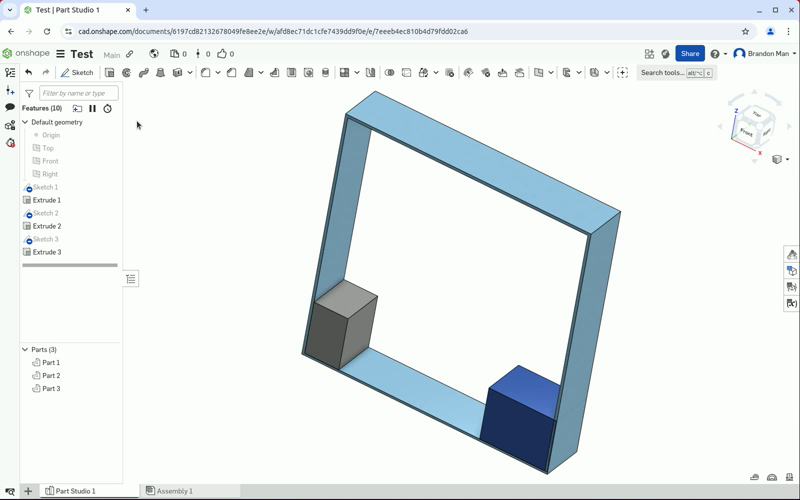
mouse_move(73, 189)
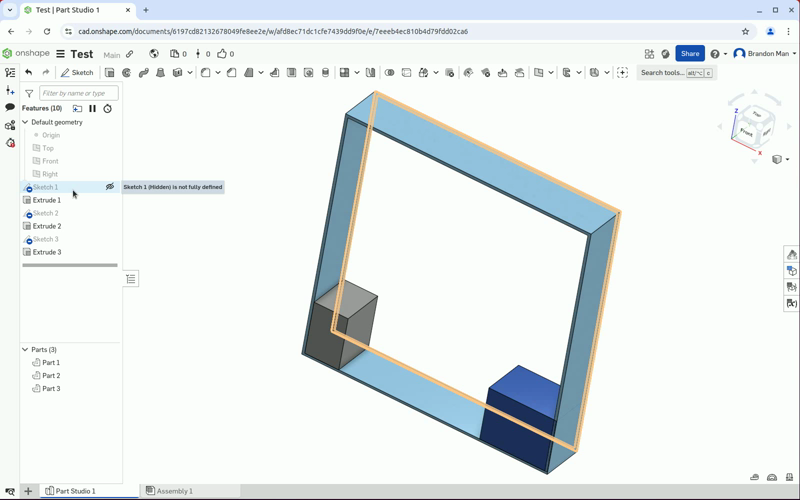
click(73, 189)